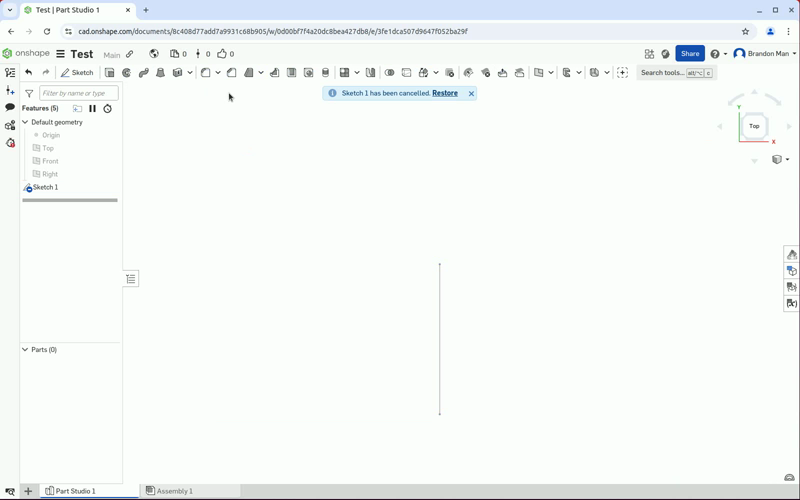
key(shift+h)
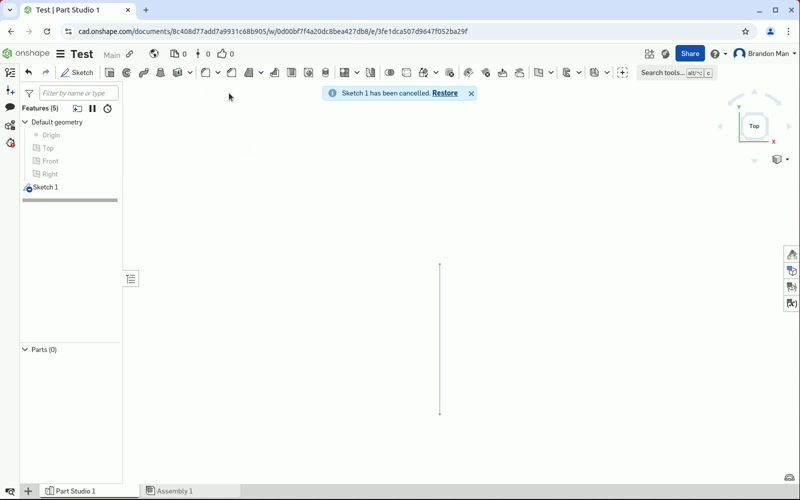
key(shift+s)
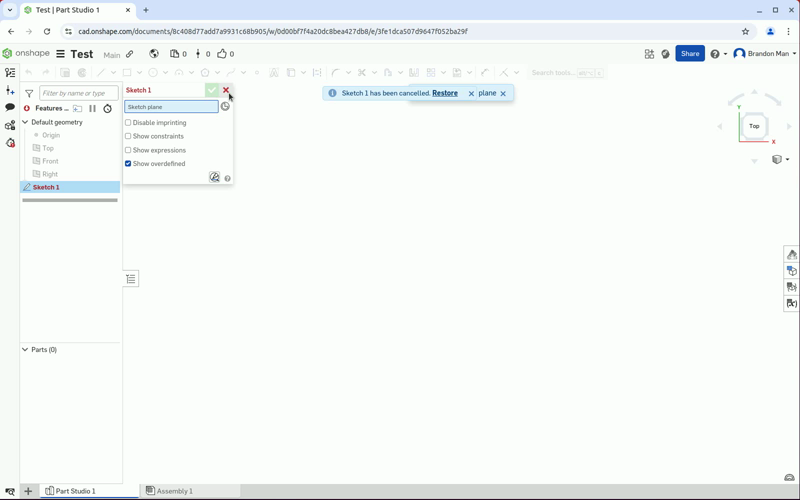
mouse_move(73, 150)
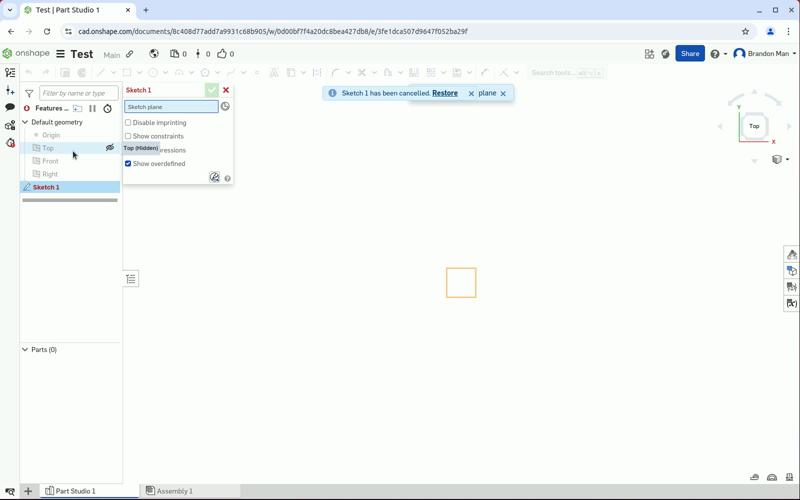
click(73, 150)
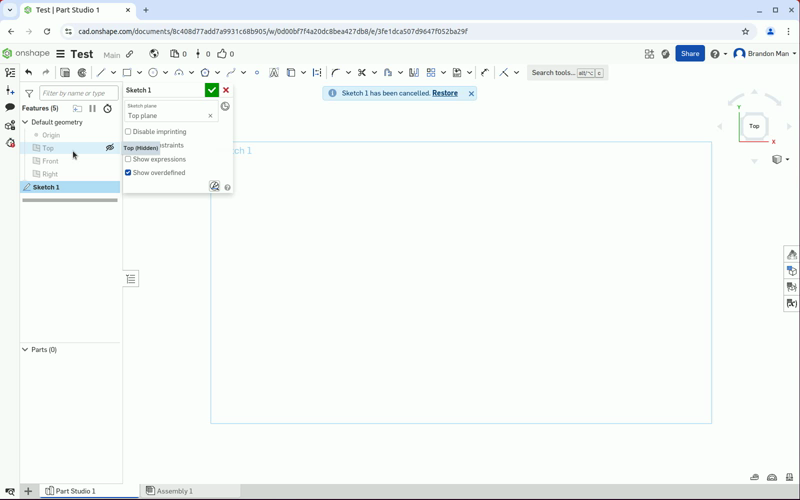
mouse_move(73, 352)
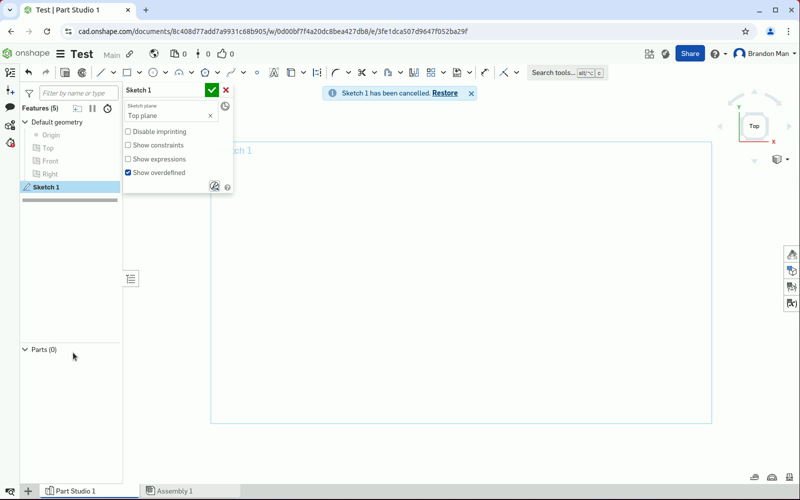
key(y)
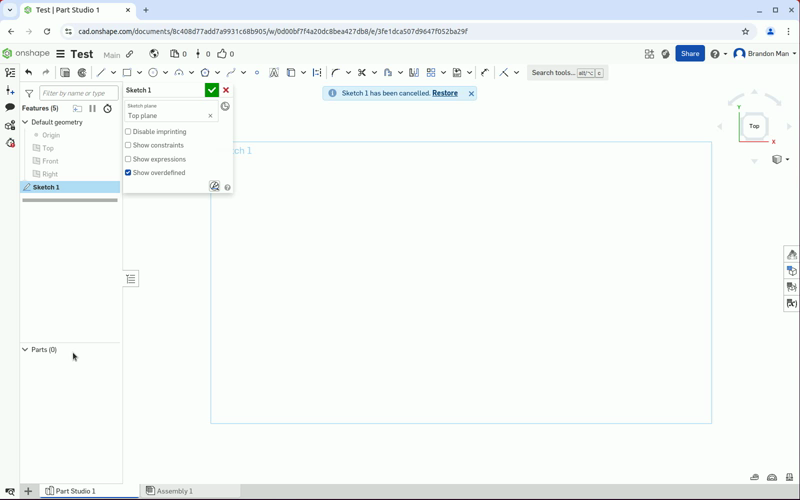
key(c)
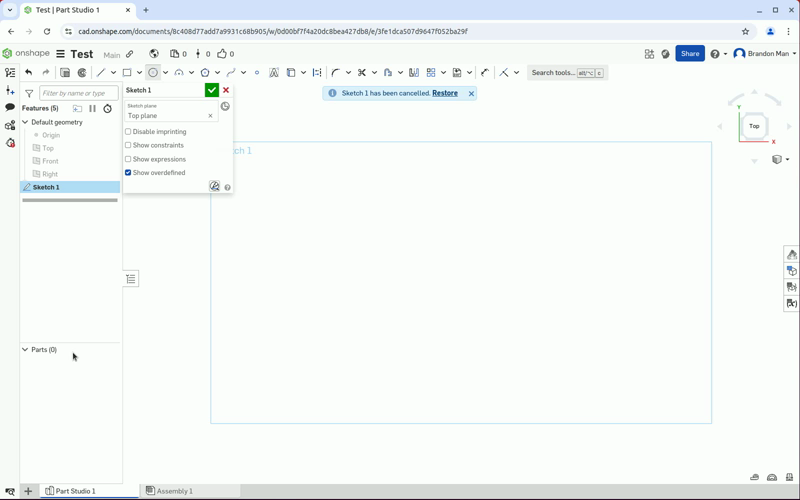
key_down(shift)
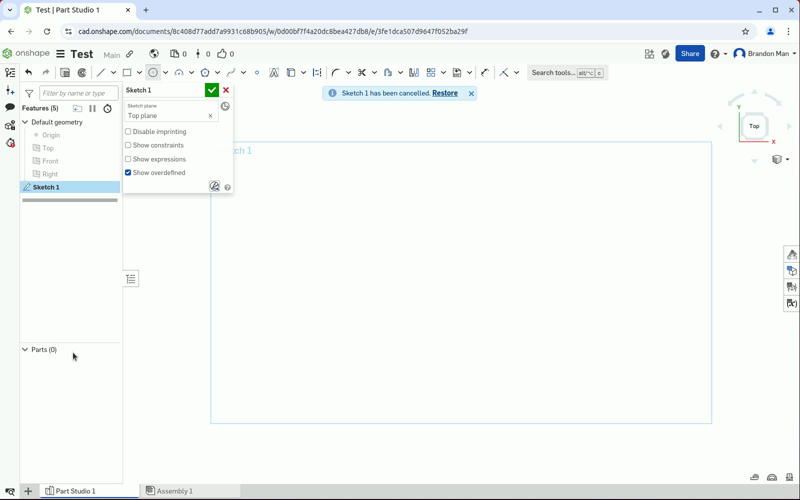
mouse_move(461, 282)
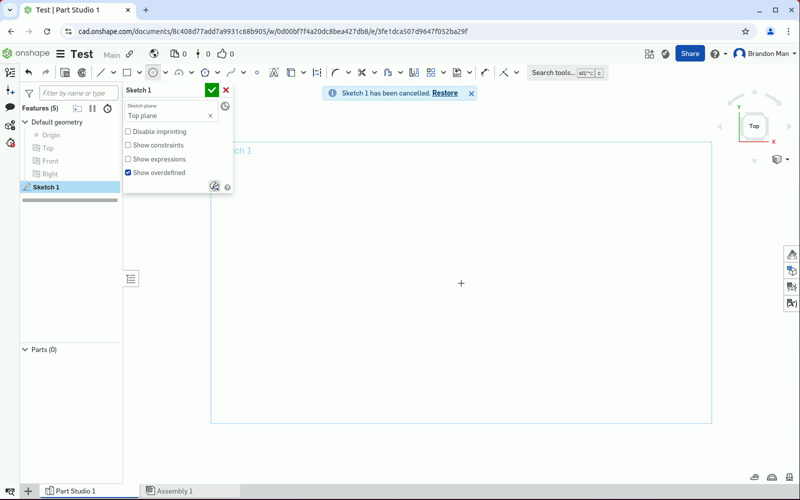
click(461, 282)
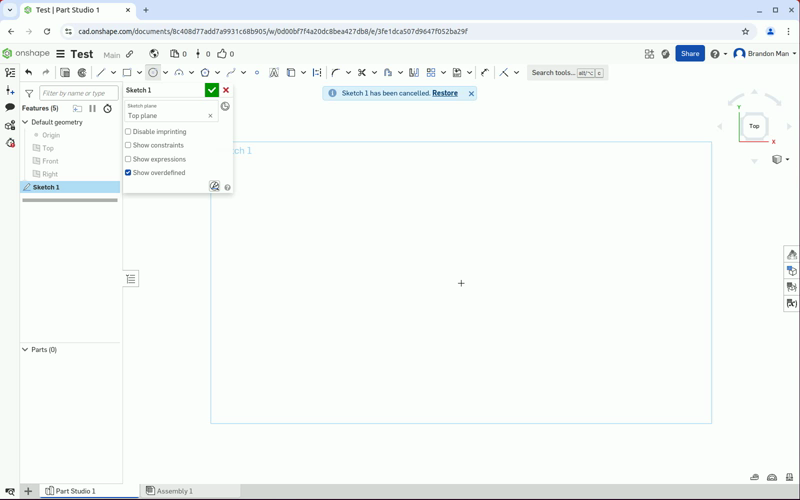
key_up(shift)
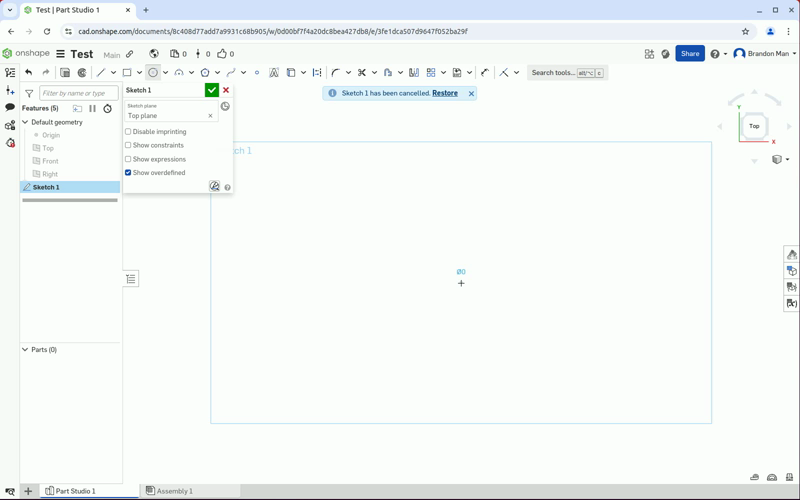
mouse_move(471, 282)
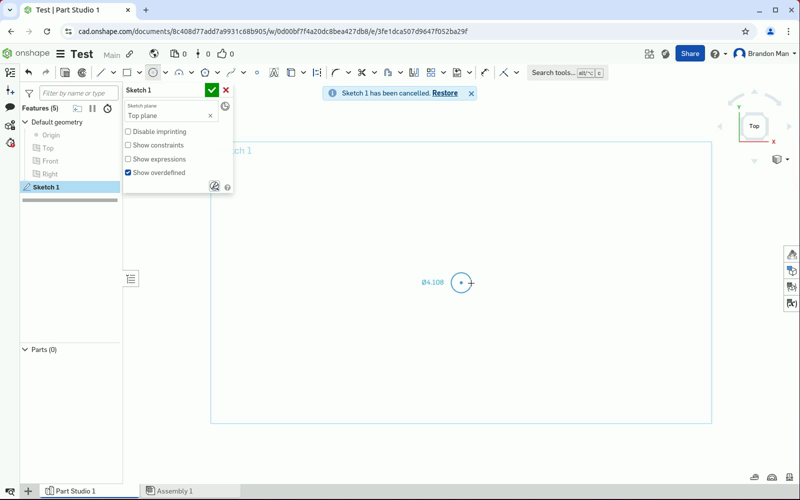
click(471, 282)
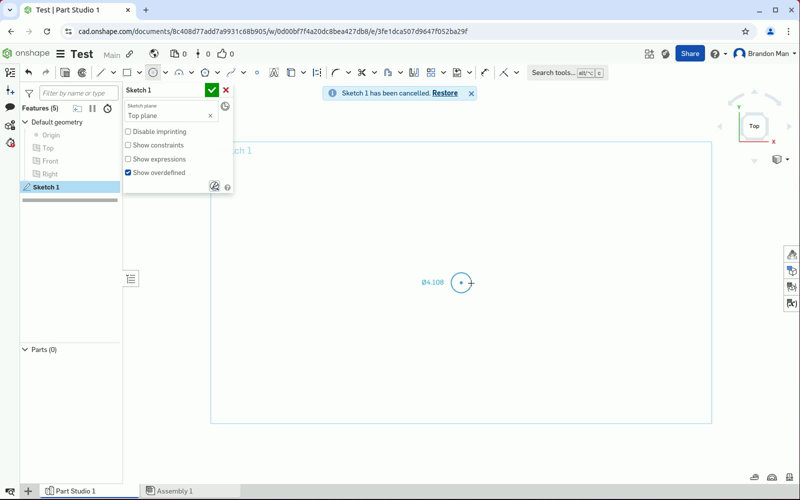
key(esc)
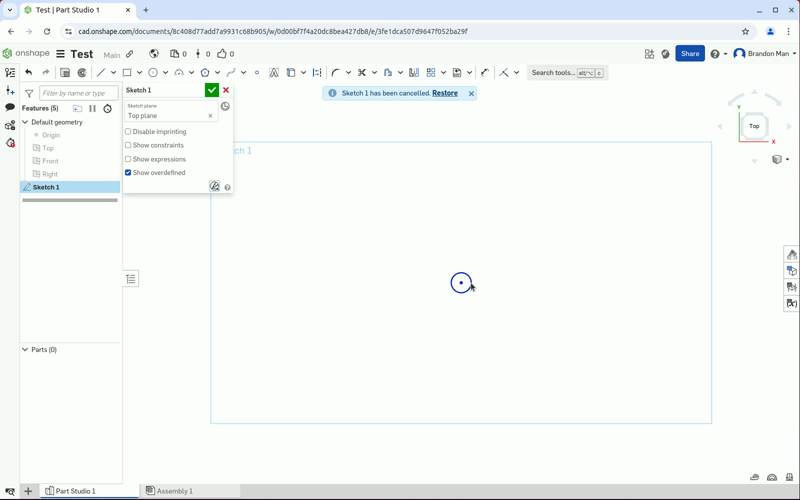
mouse_move(458, 287)
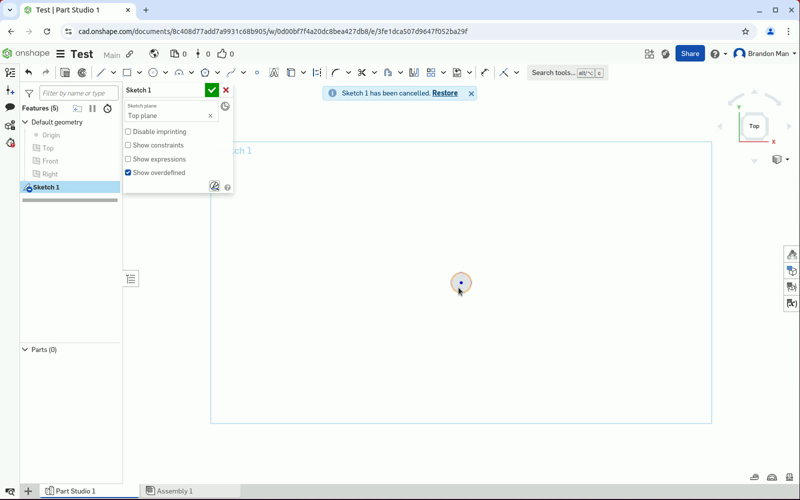
scroll(6)
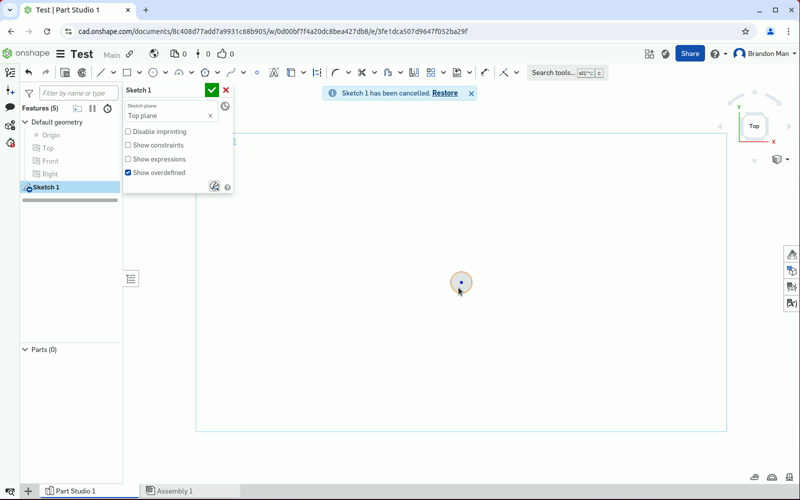
scroll(6)
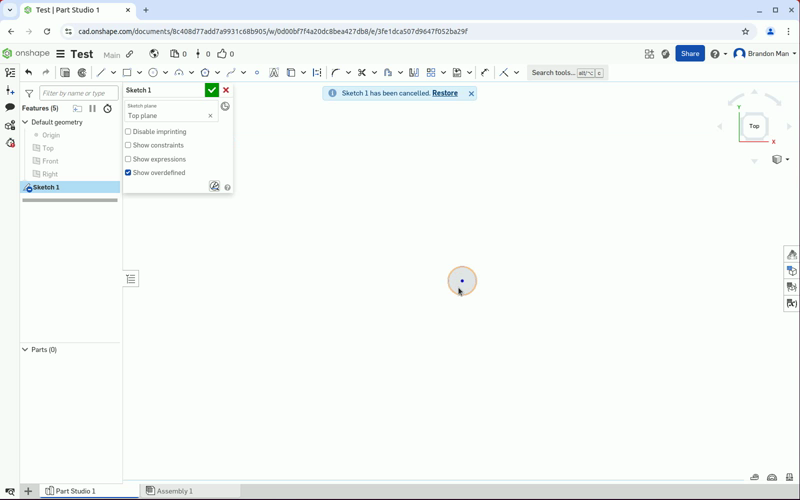
scroll(6)
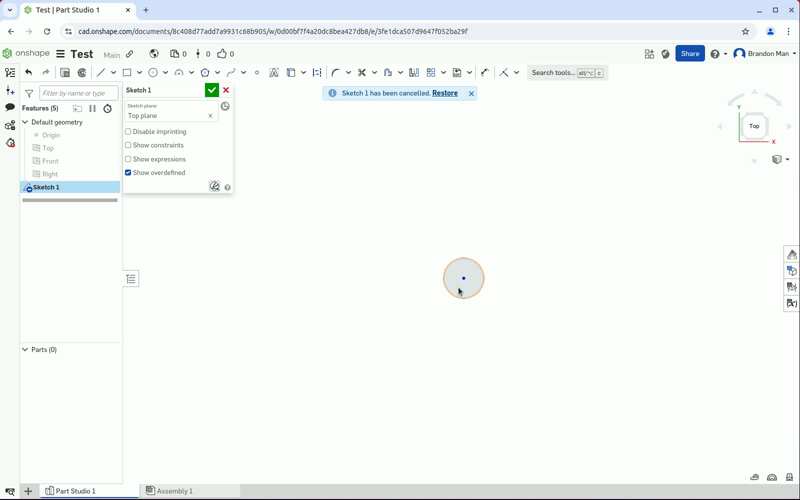
scroll(6)
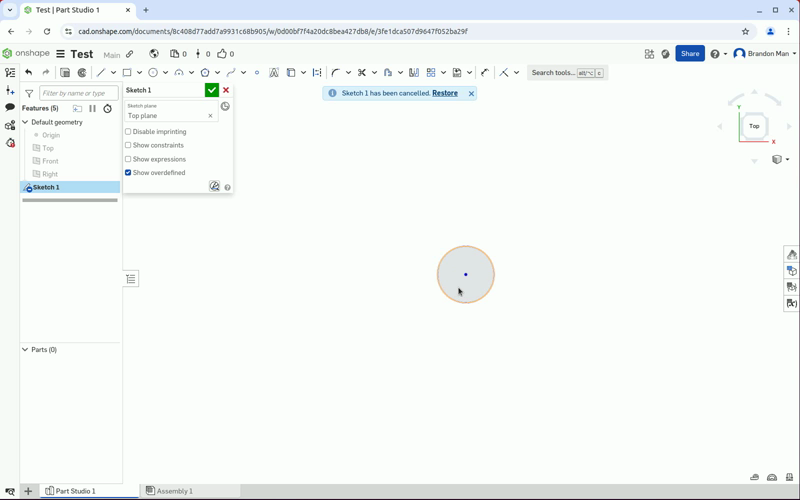
scroll(6)
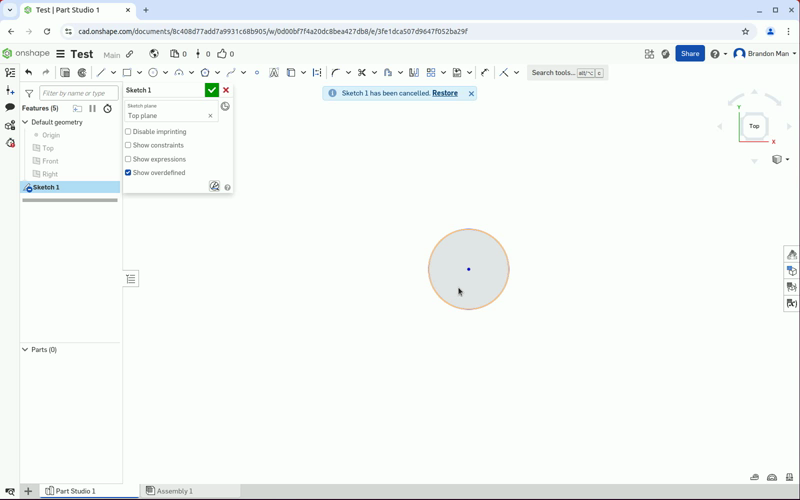
scroll(6)
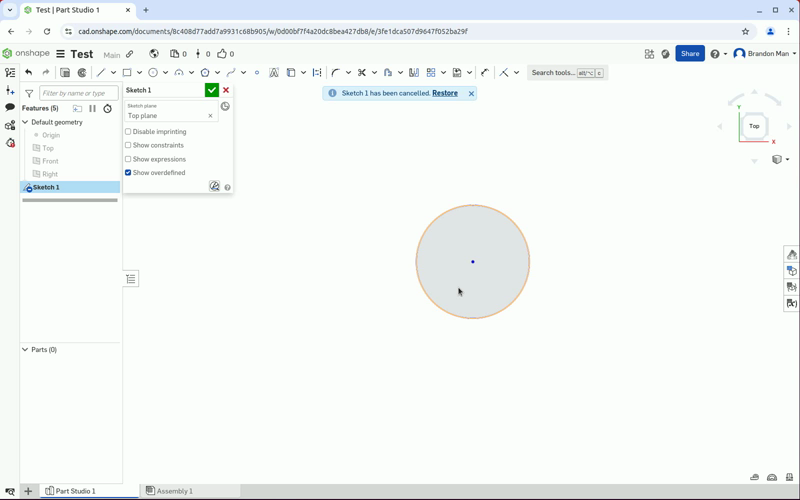
scroll(6)
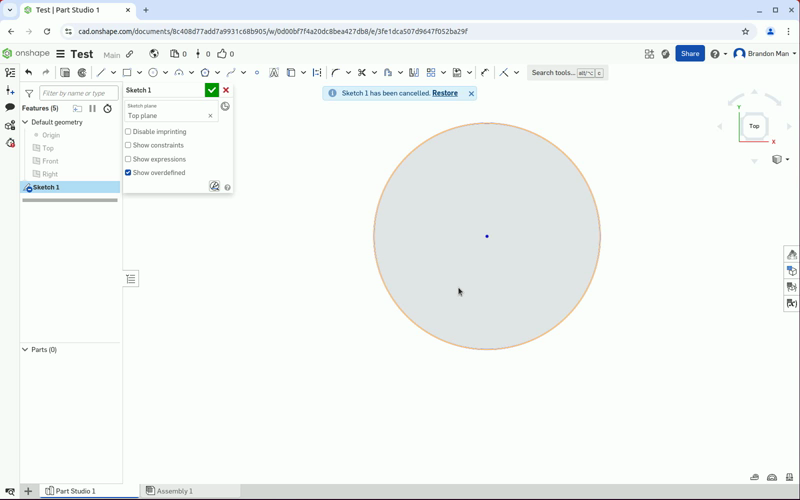
click(458, 287)
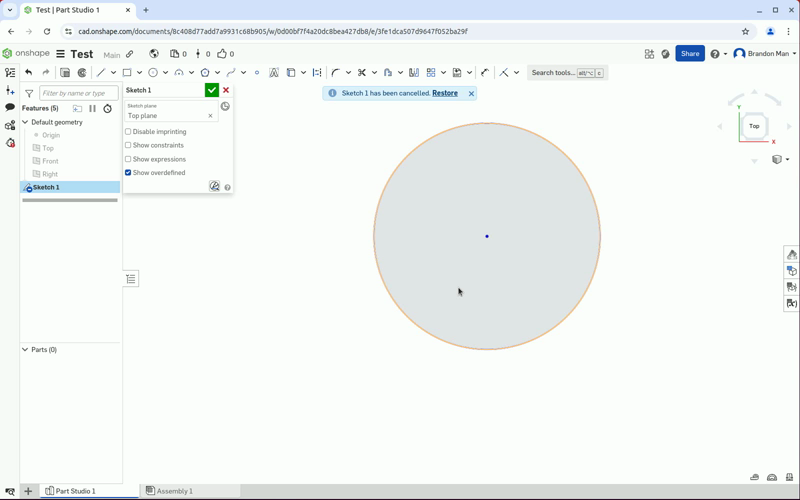
scroll(-6)
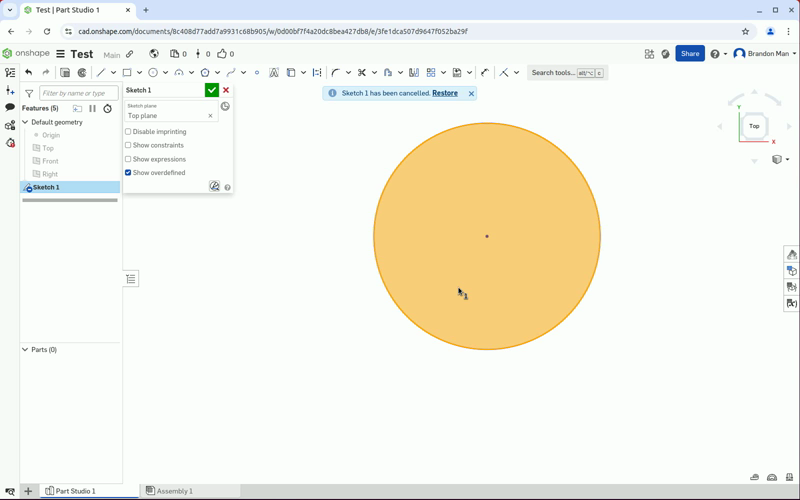
scroll(-6)
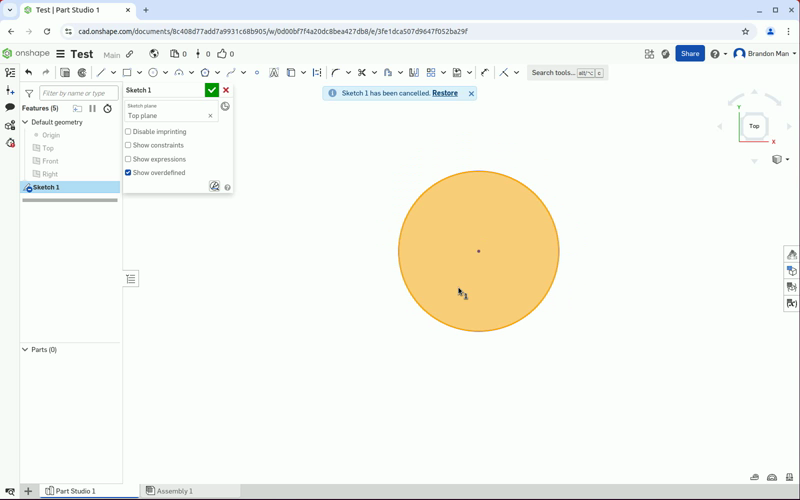
scroll(-6)
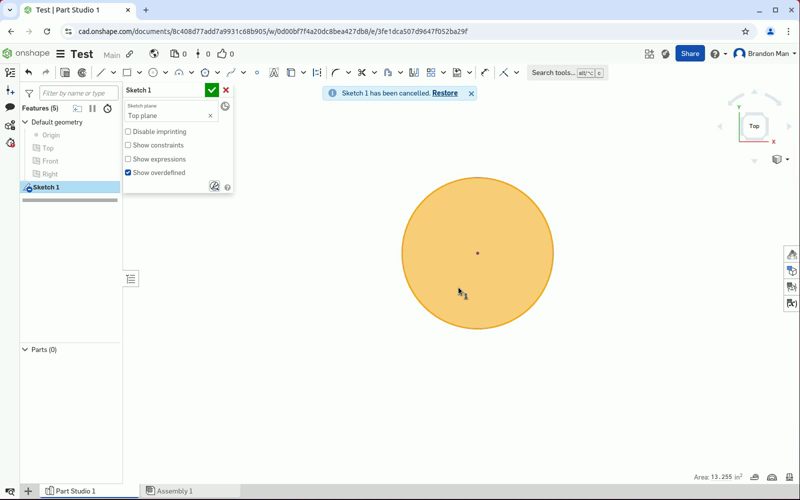
scroll(-6)
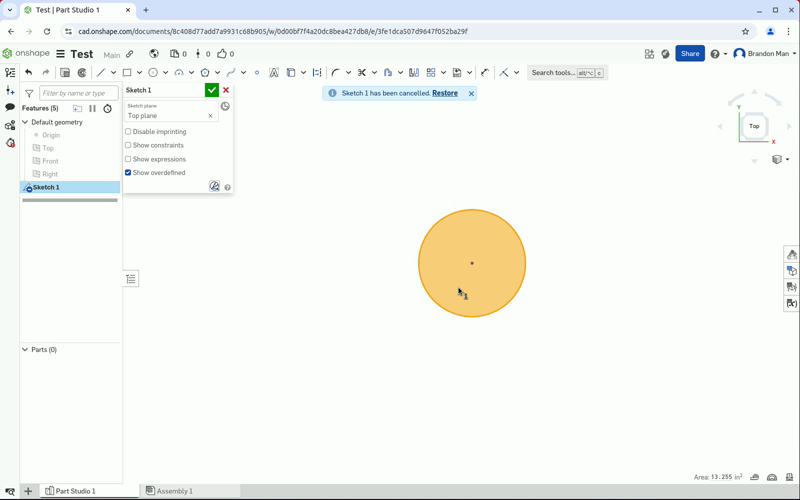
scroll(-6)
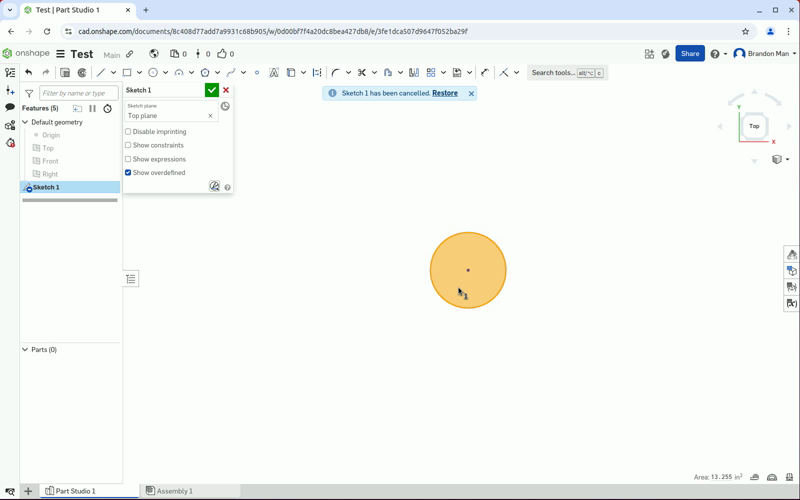
scroll(-6)
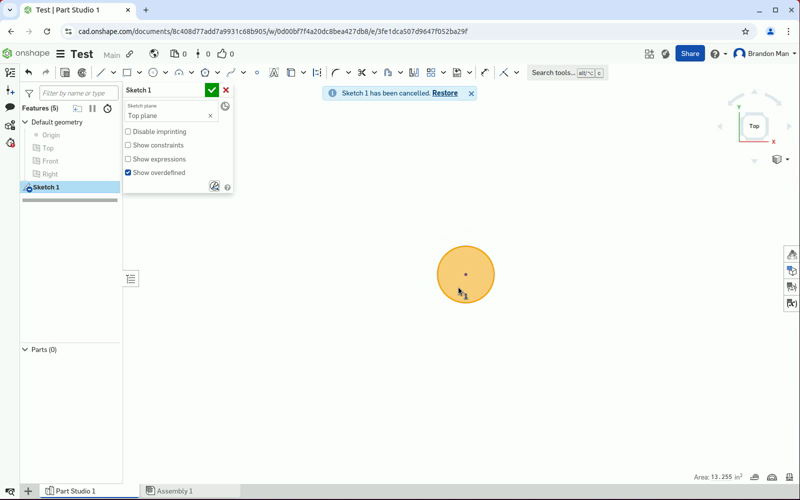
scroll(-6)
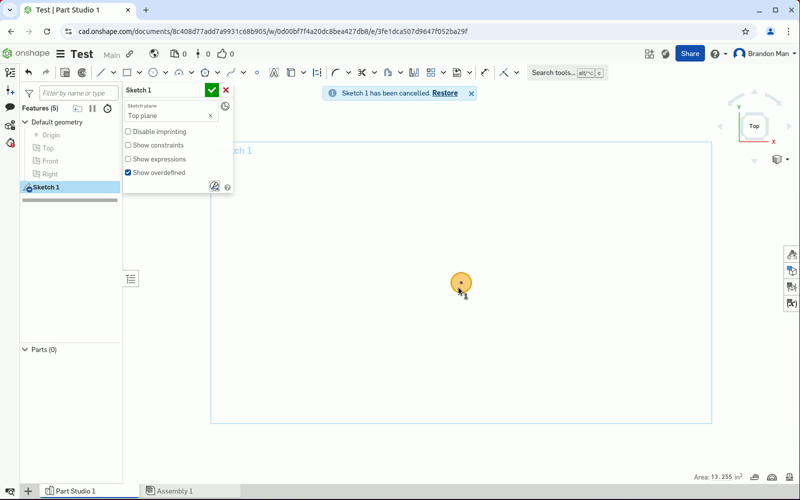
mouse_move(73, 352)
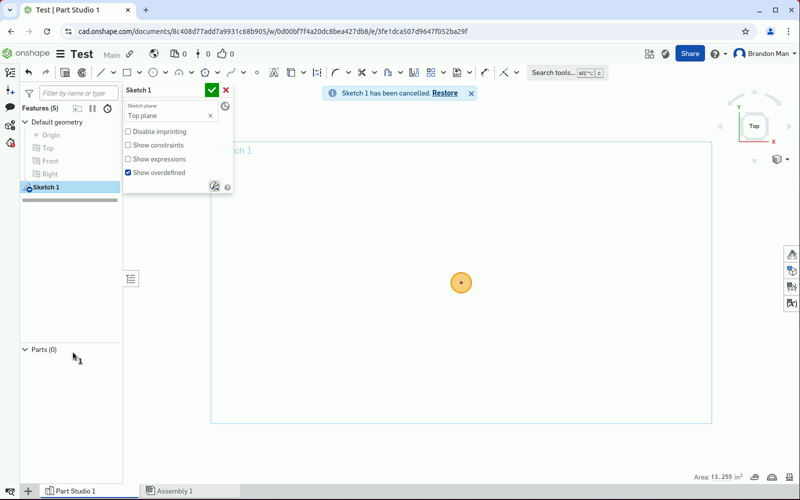
key(shift+y)
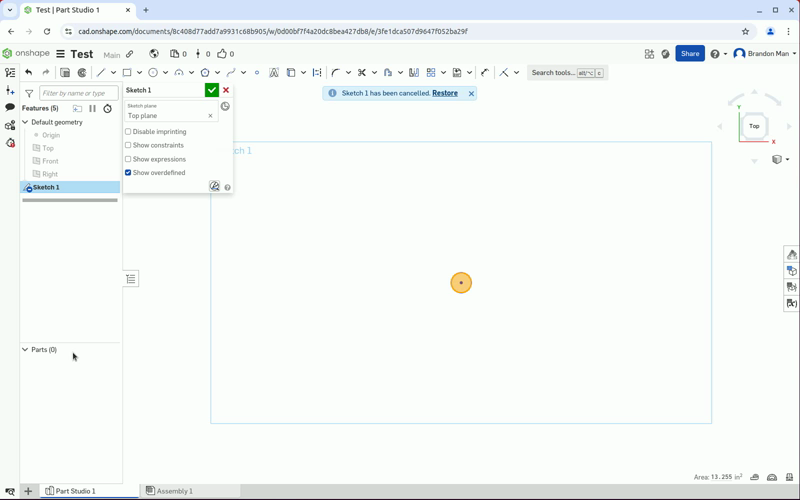
key(shift+e)
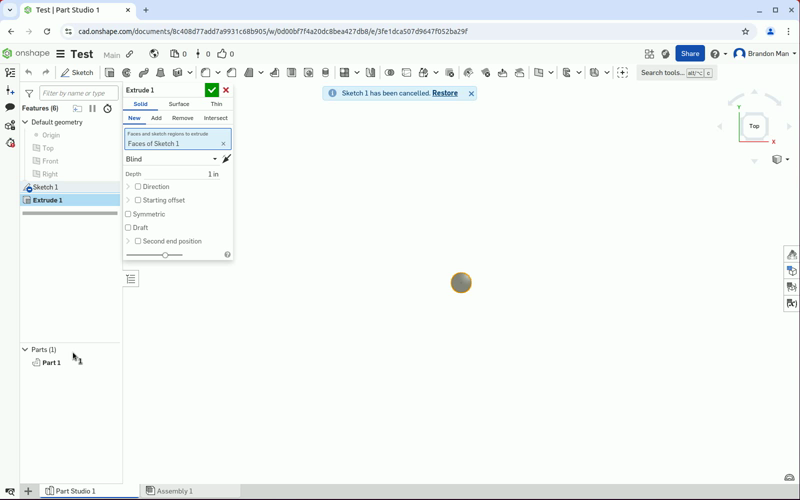
mouse_move(143, 106)
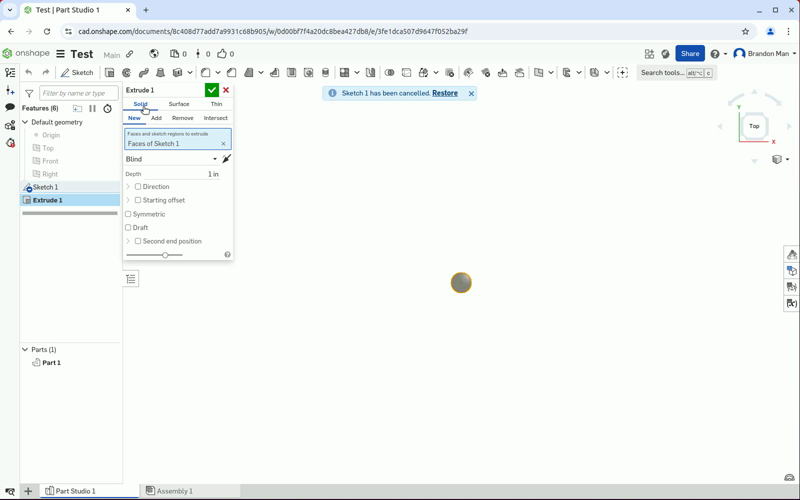
click(143, 106)
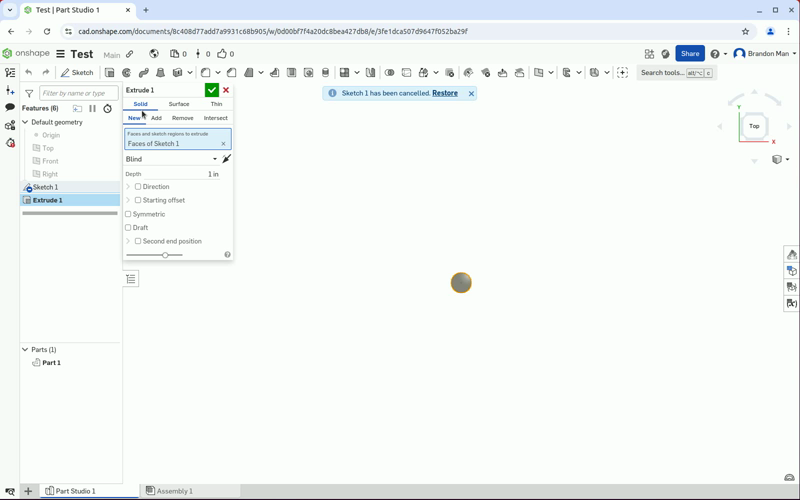
mouse_move(137, 120)
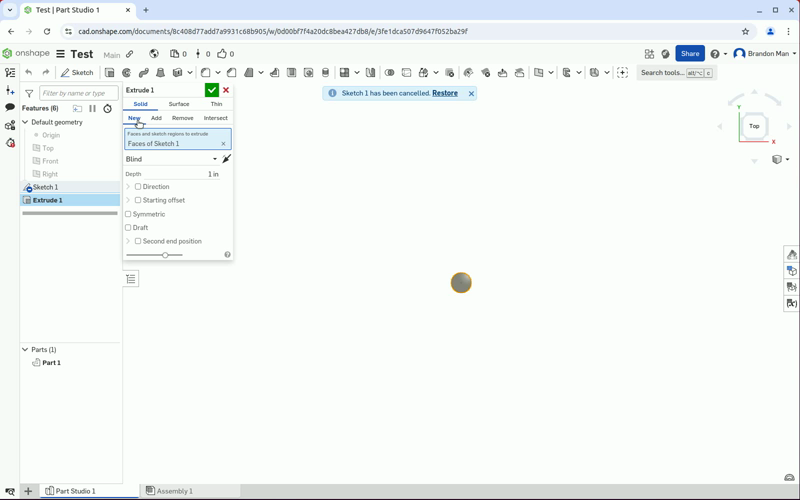
click(137, 120)
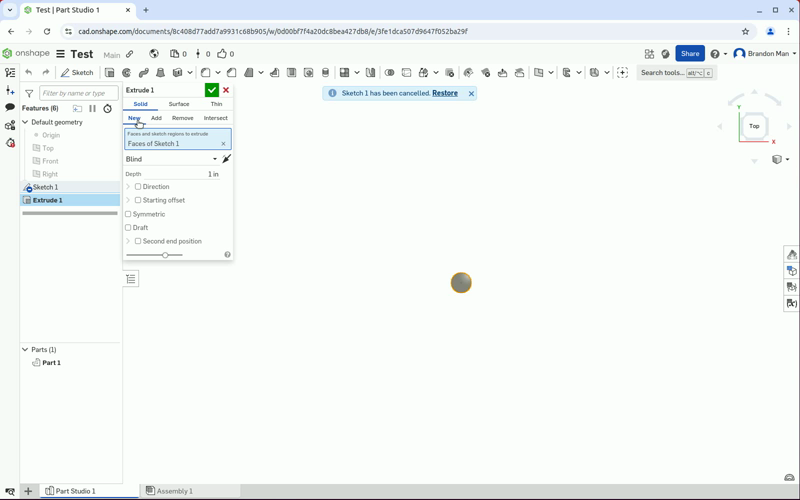
key(tab, 4)
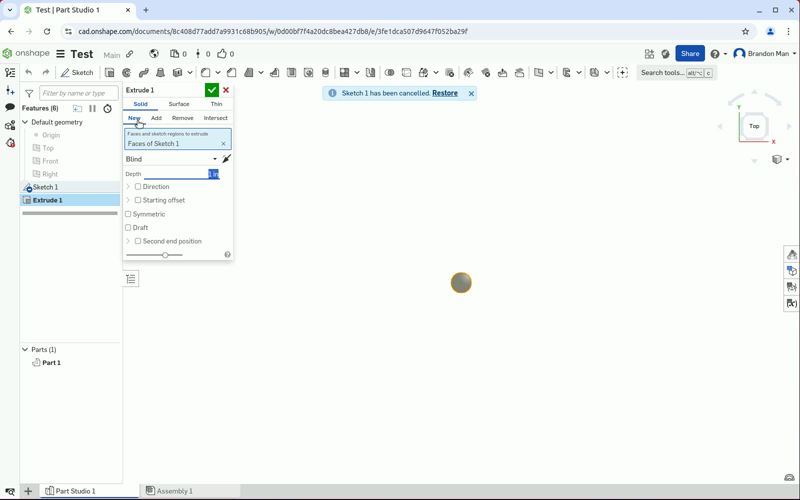
text(23.108)
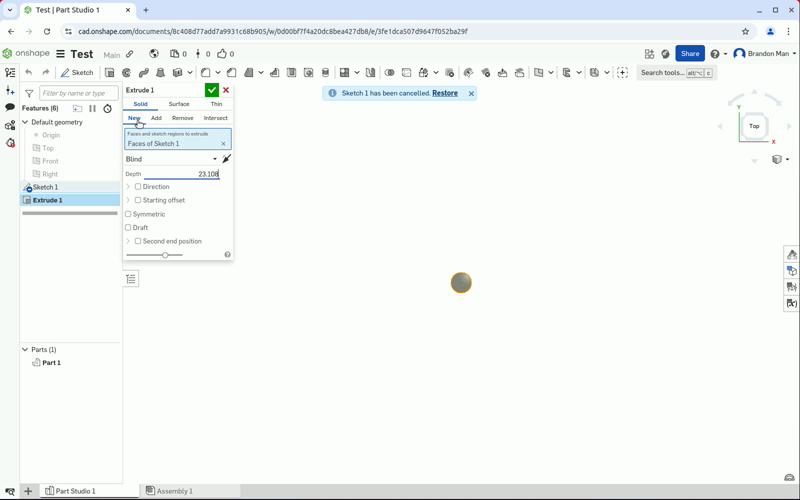
key(enter)
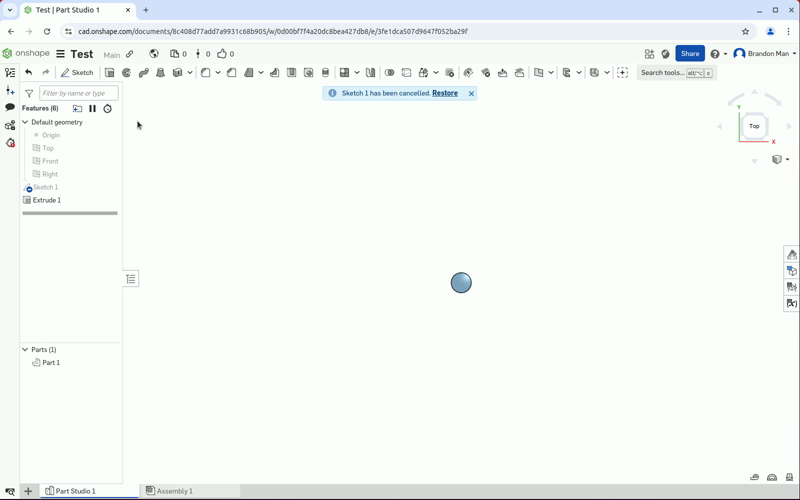
key(shift+h)
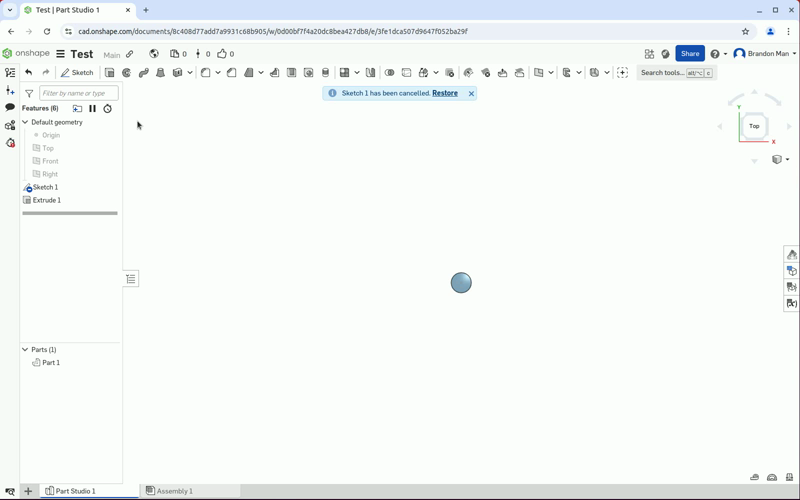
key(shift+h)
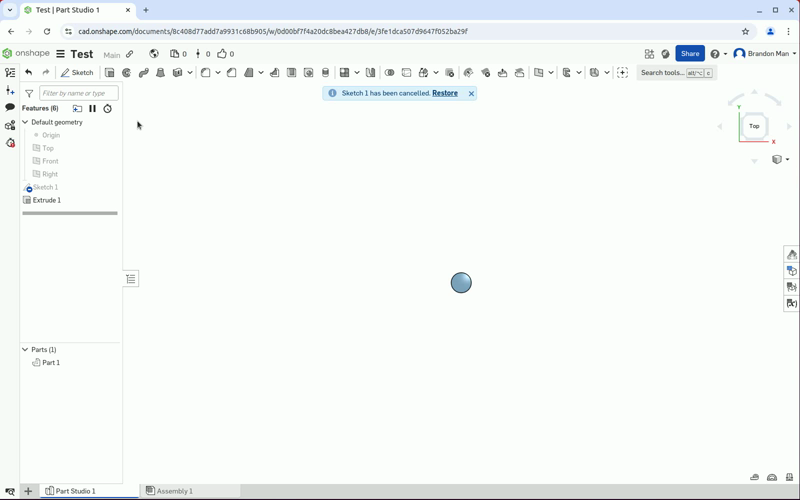
mouse_move(73, 189)
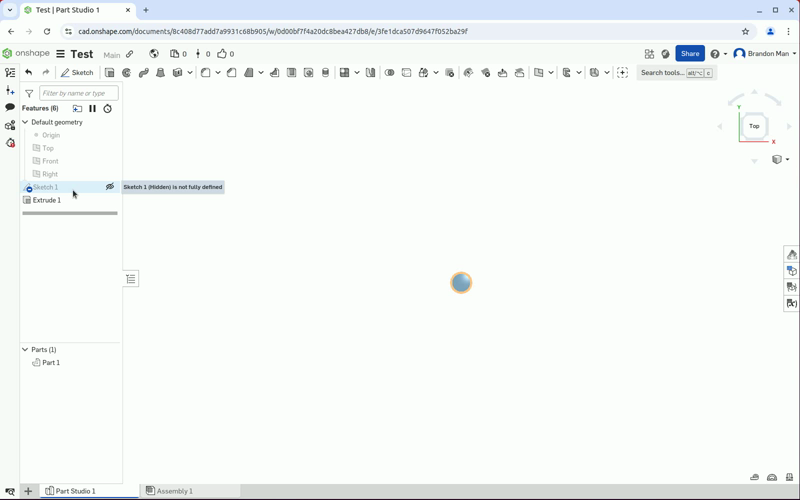
click(73, 189)
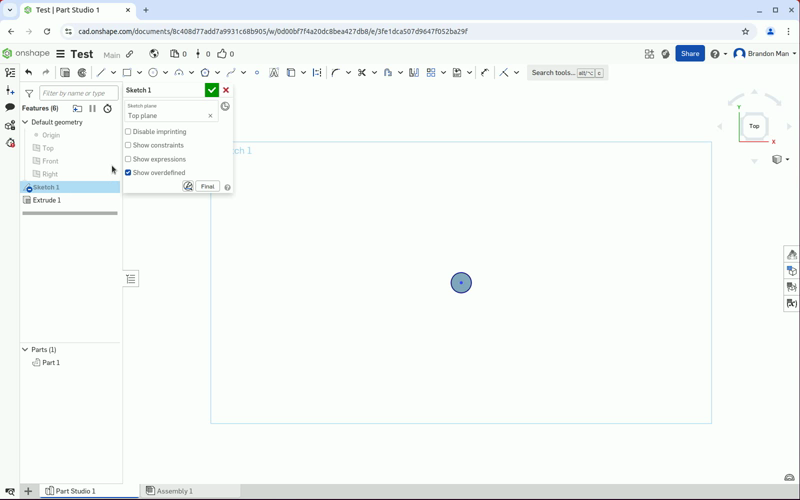
mouse_move(229, 92)
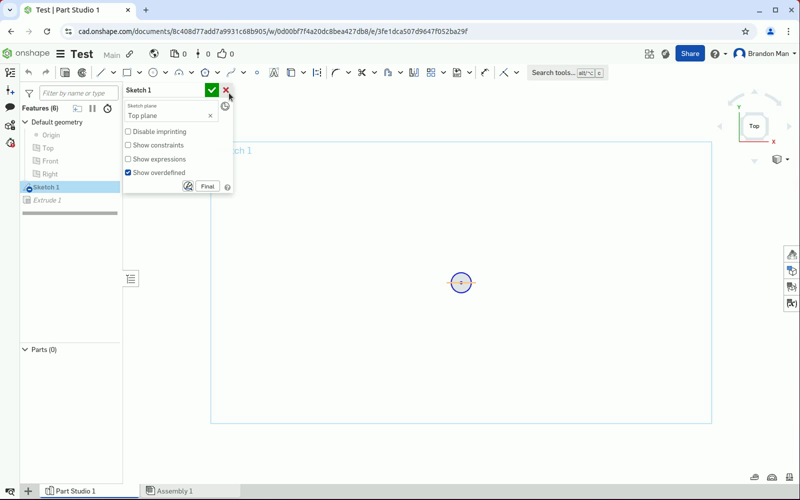
click(229, 92)
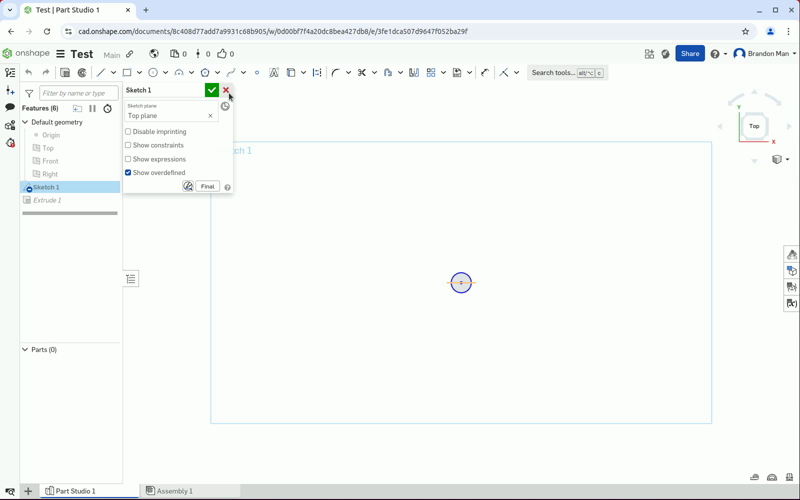
key(shift+s)
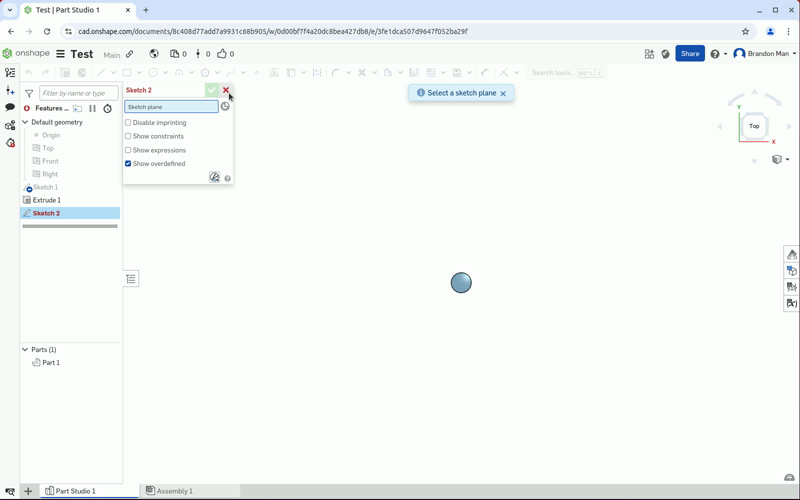
mouse_move(73, 150)
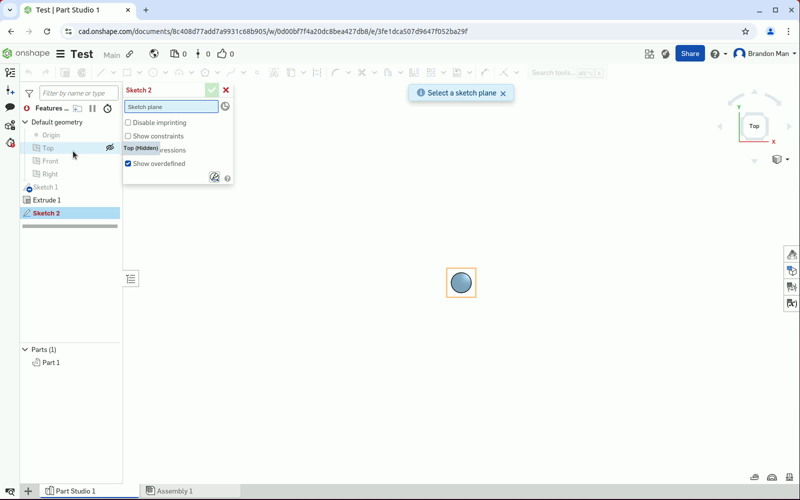
click(73, 150)
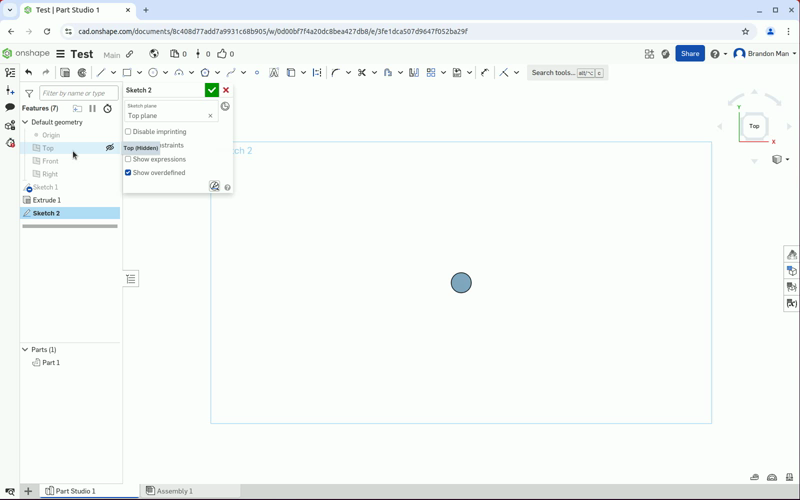
mouse_move(73, 352)
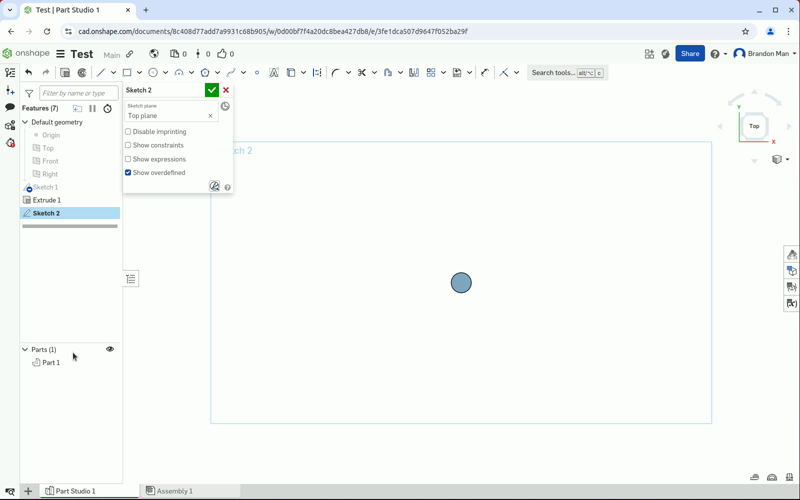
key(y)
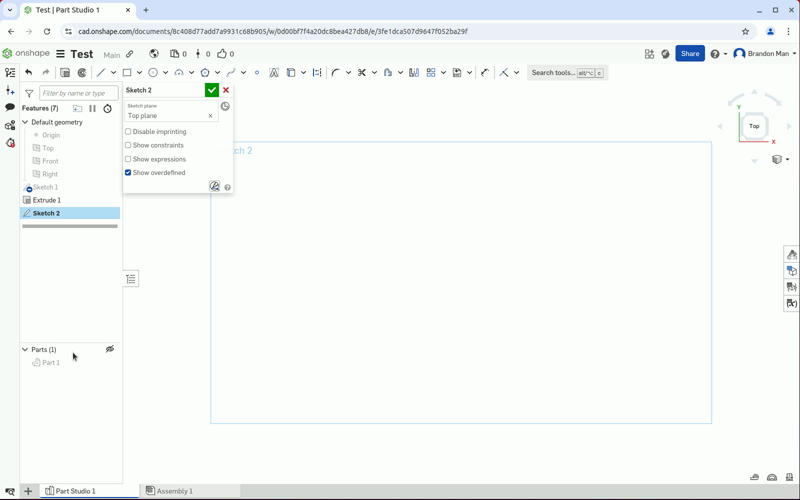
key(c)
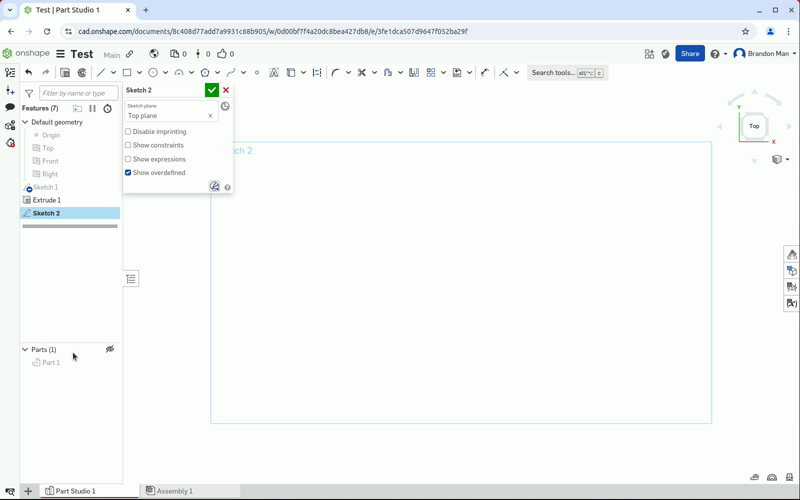
key_down(shift)
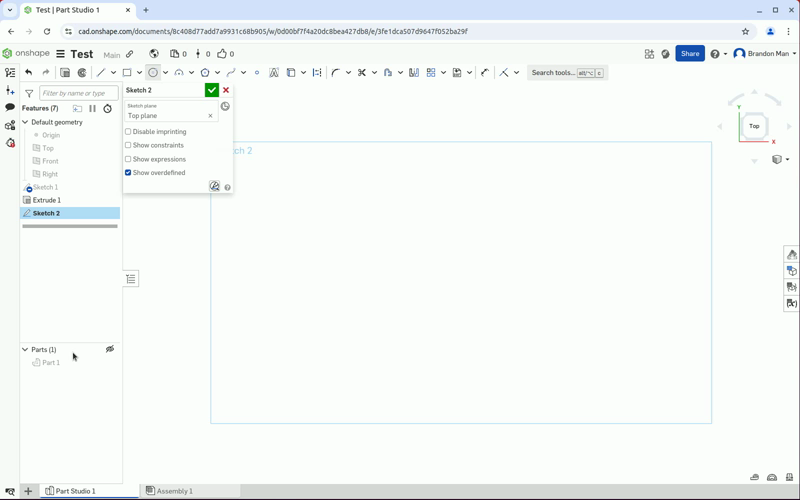
mouse_move(461, 282)
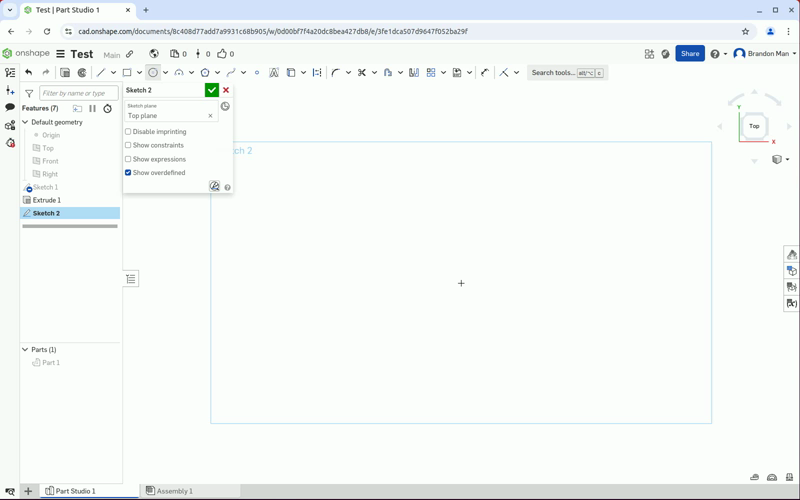
click(461, 282)
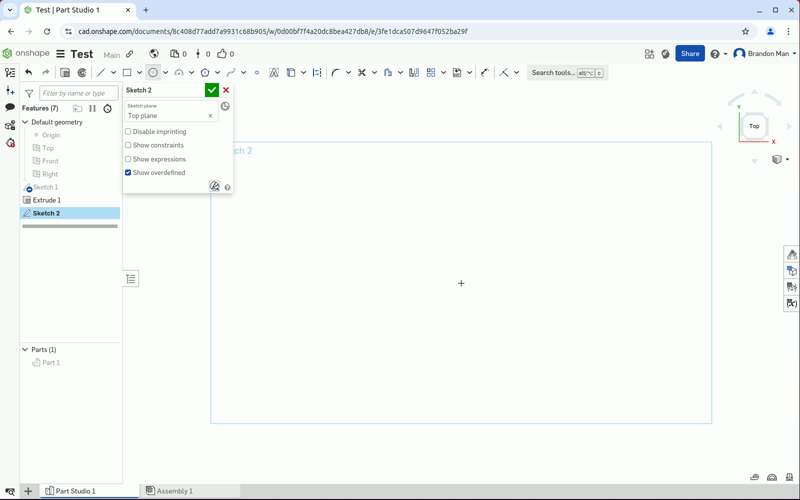
key_up(shift)
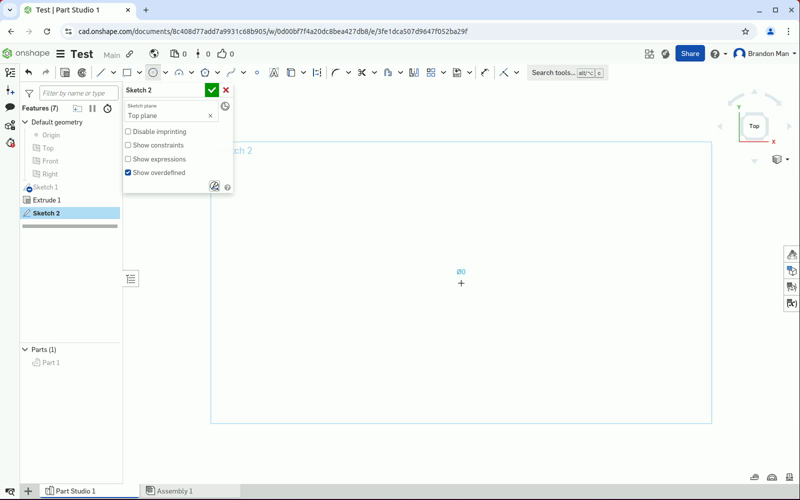
mouse_move(471, 282)
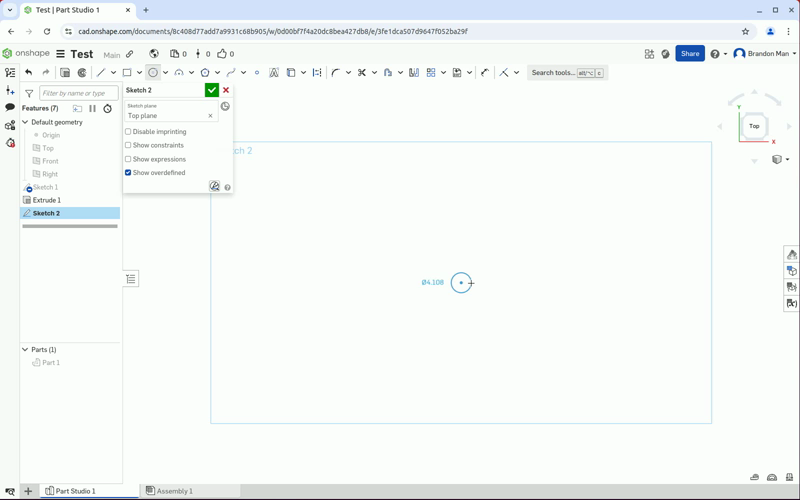
click(471, 282)
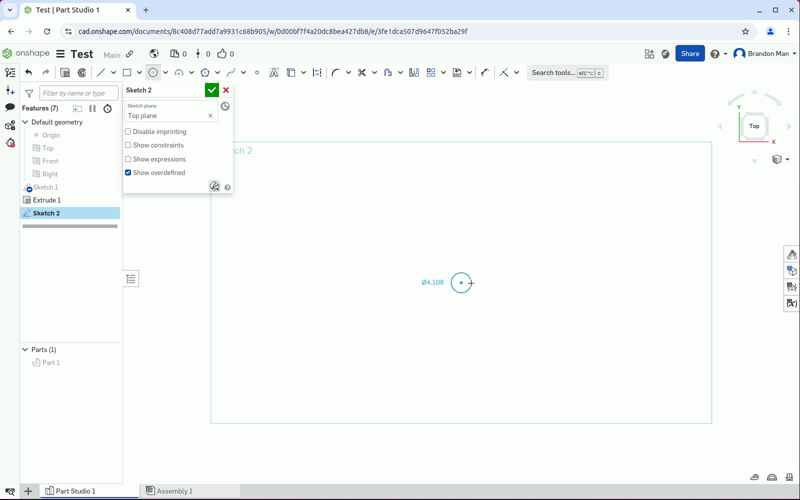
key(esc)
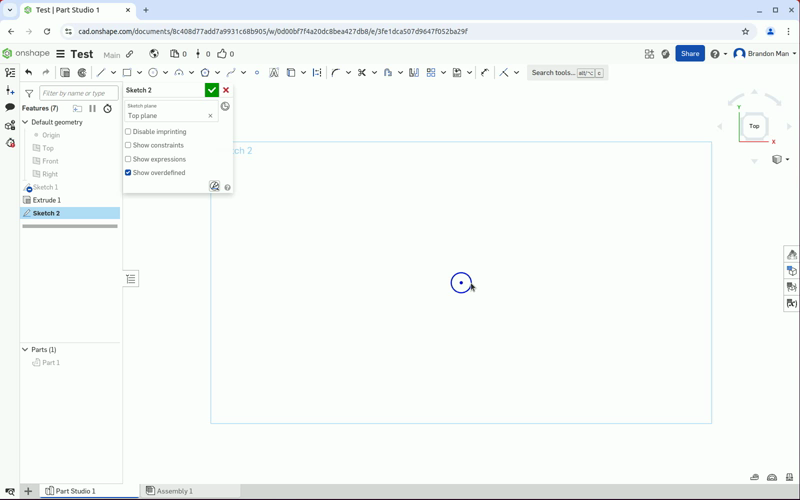
mouse_move(454, 287)
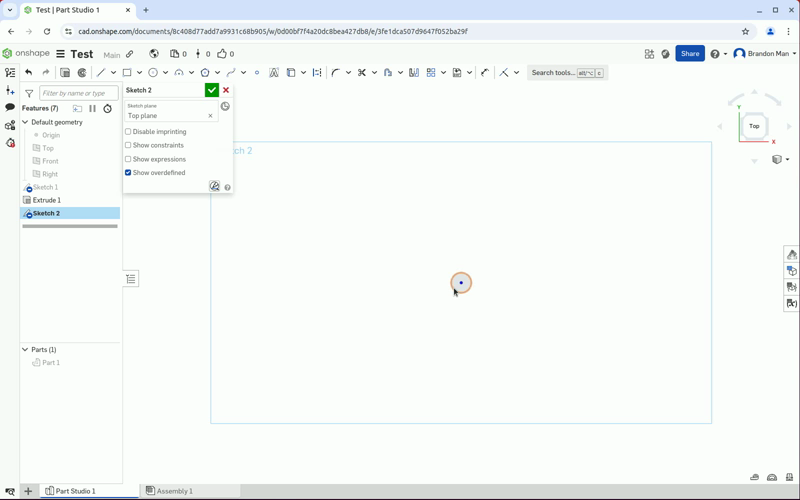
scroll(6)
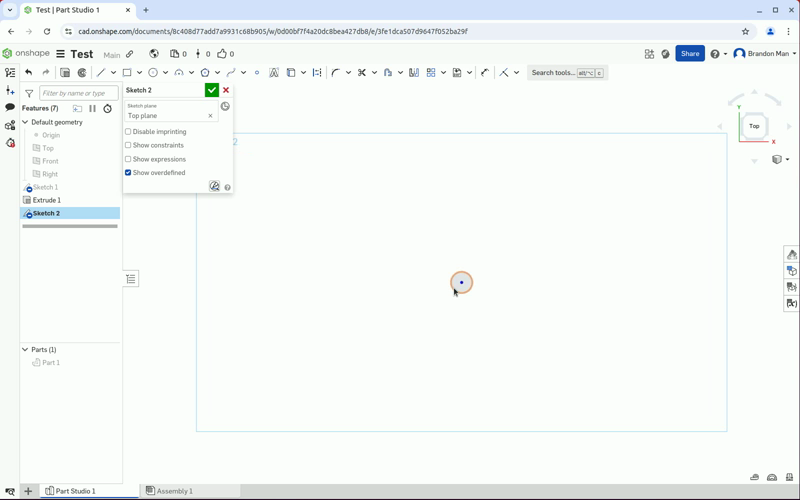
scroll(6)
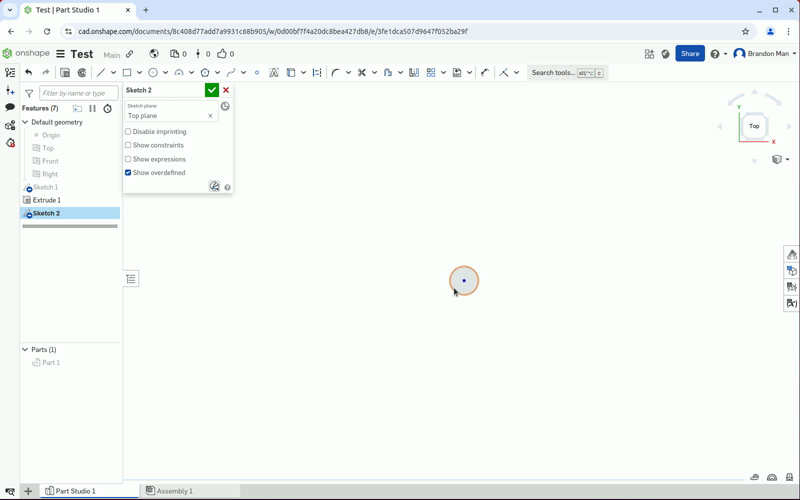
scroll(6)
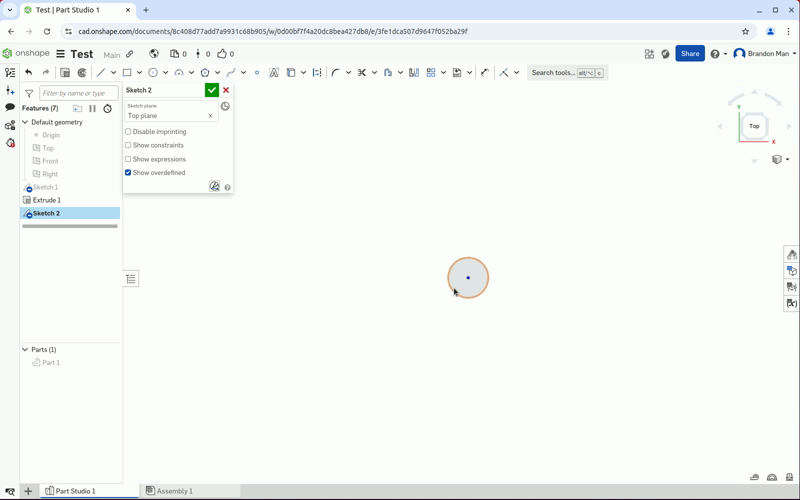
scroll(6)
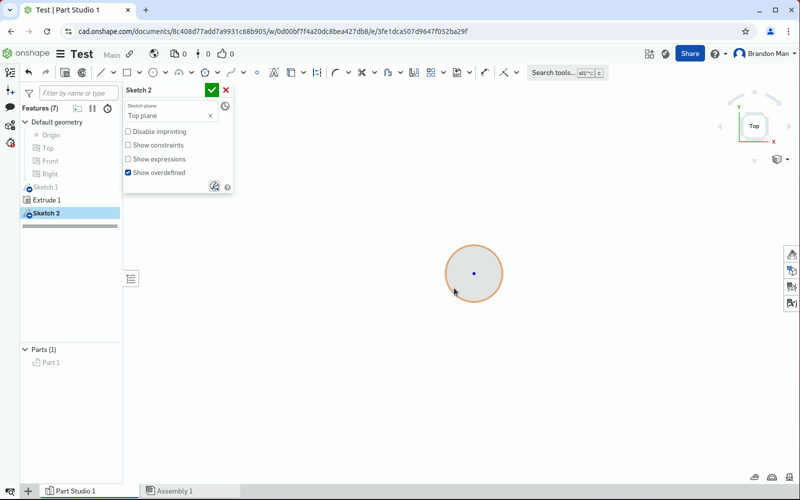
scroll(6)
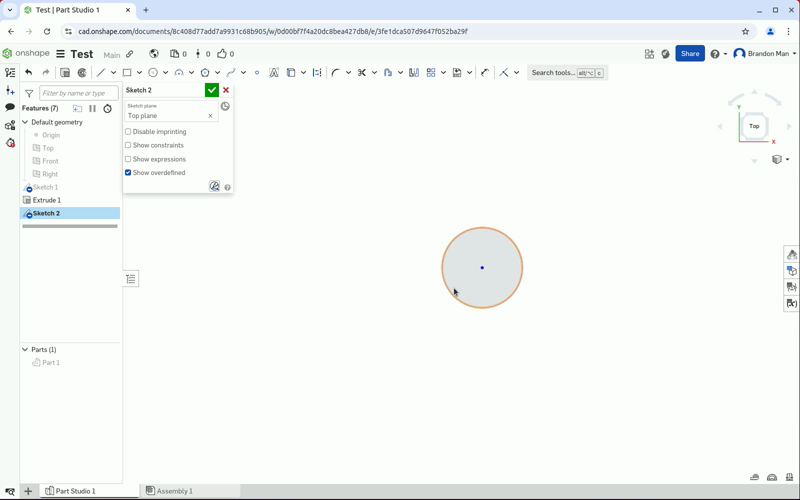
scroll(6)
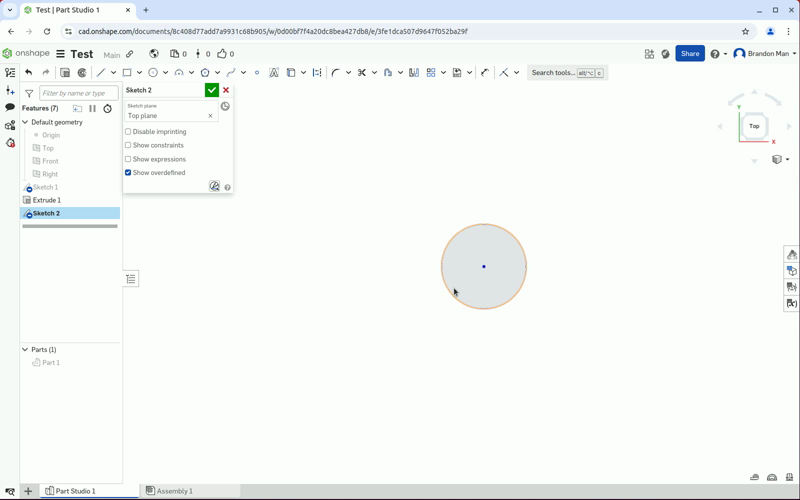
scroll(6)
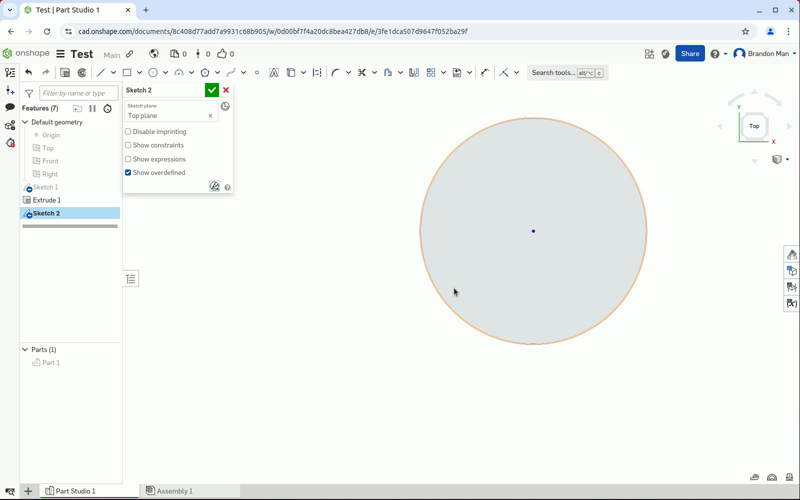
click(454, 287)
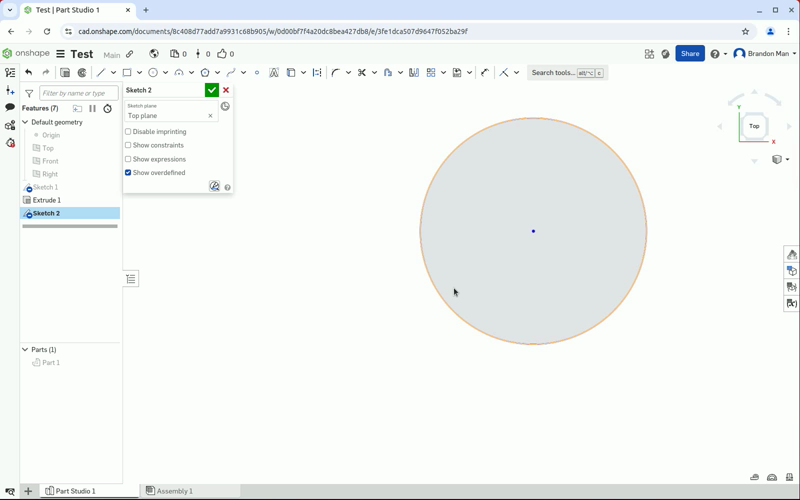
scroll(-6)
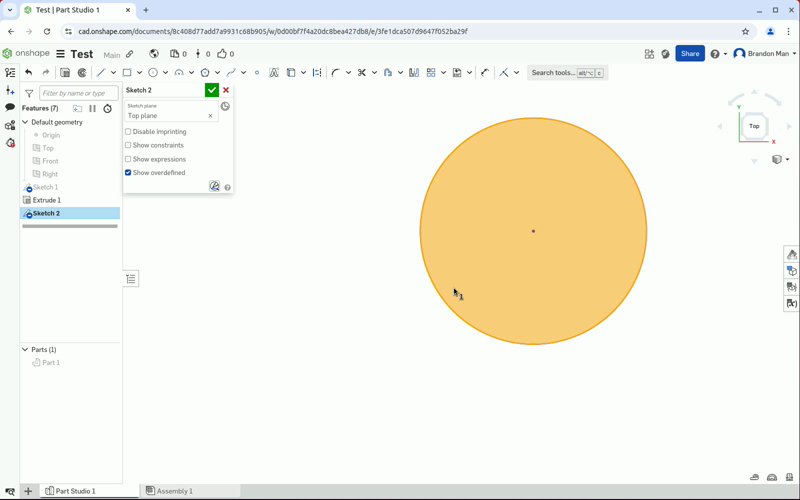
scroll(-6)
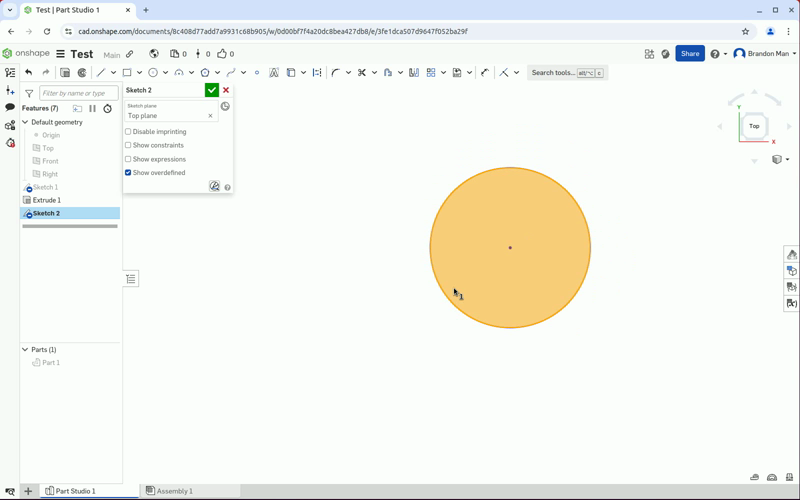
scroll(-6)
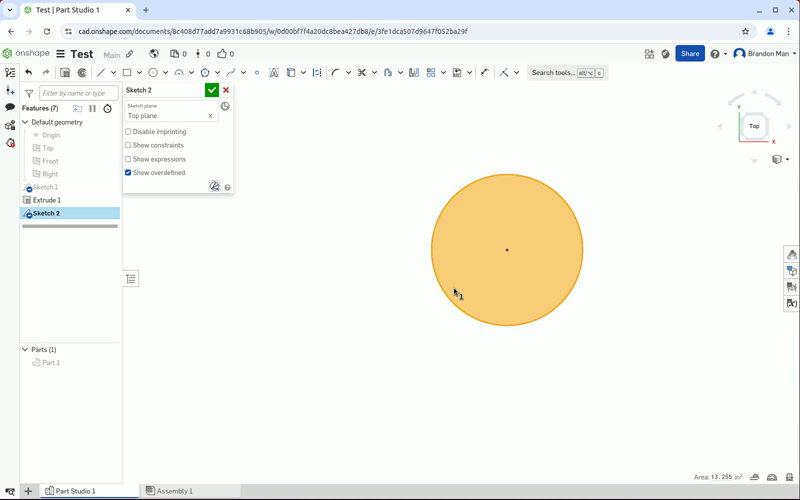
scroll(-6)
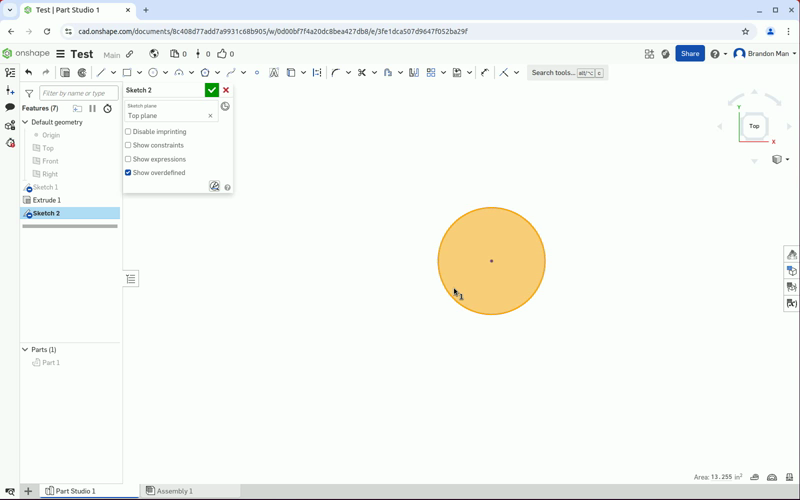
scroll(-6)
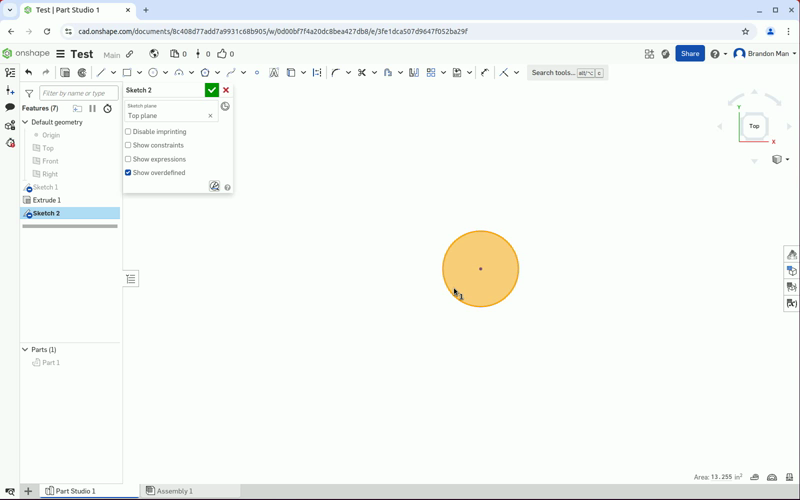
scroll(-6)
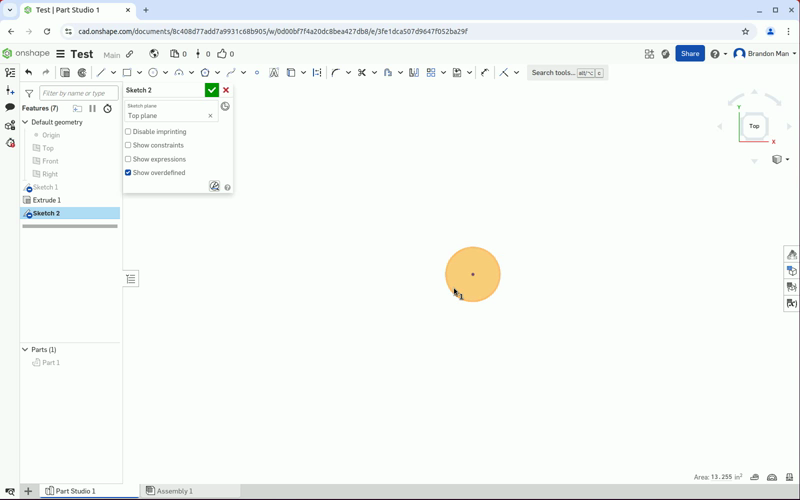
scroll(-6)
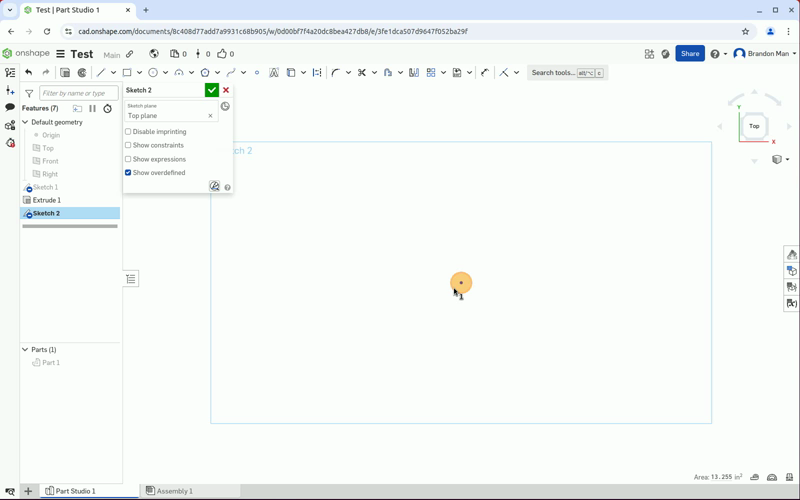
mouse_move(73, 352)
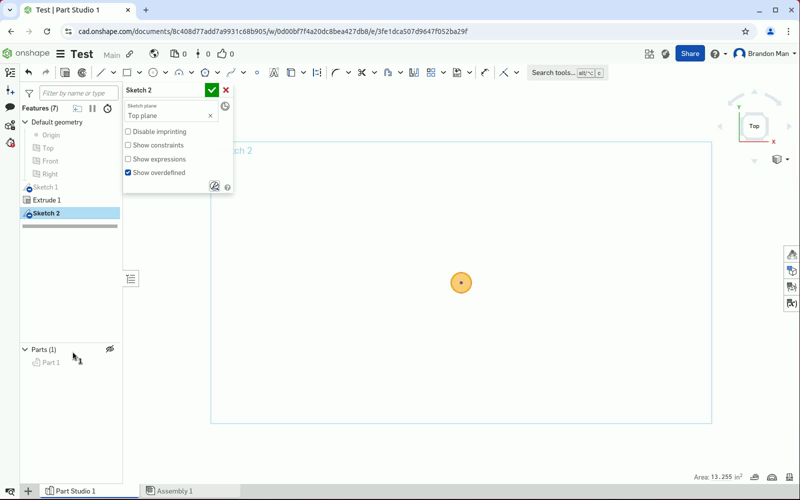
key(shift+y)
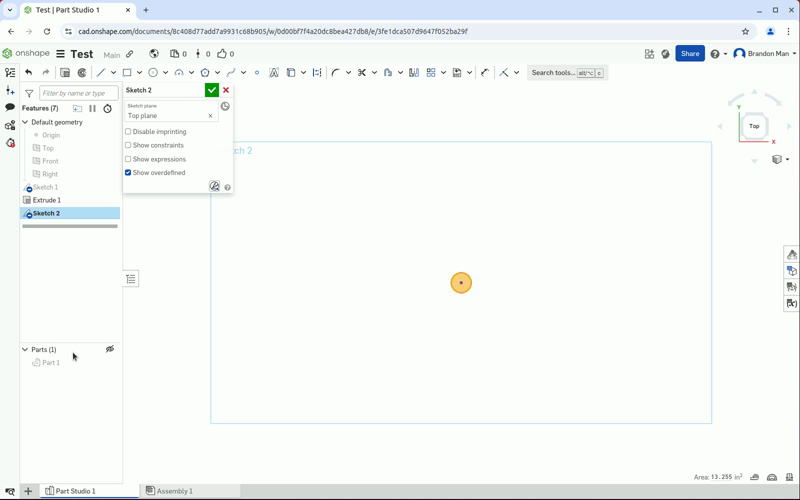
key(shift+e)
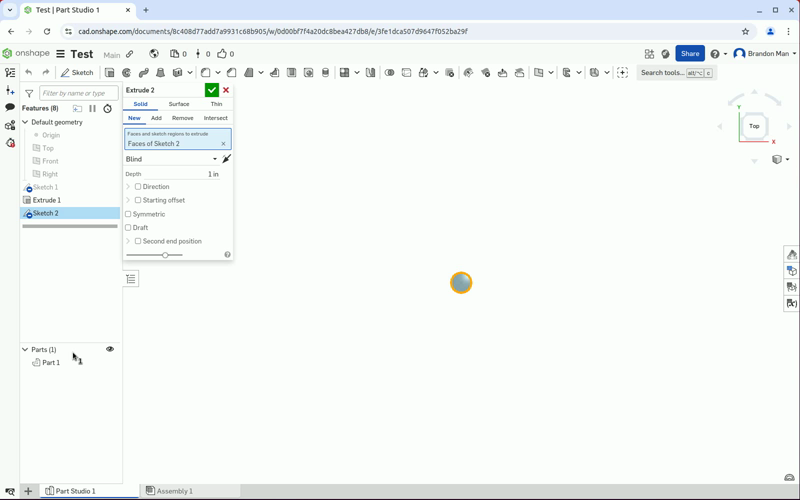
mouse_move(143, 106)
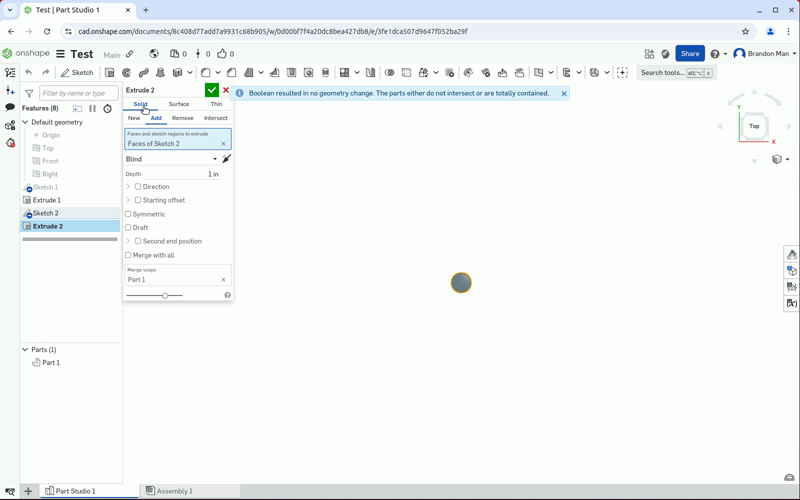
click(143, 106)
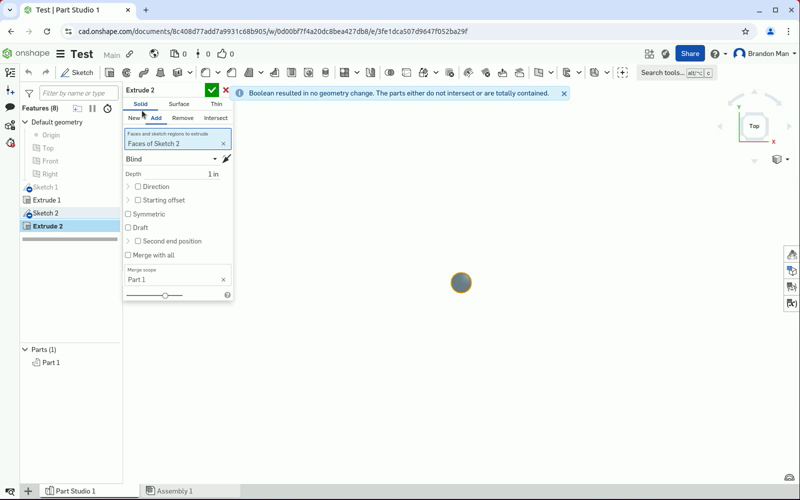
mouse_move(137, 120)
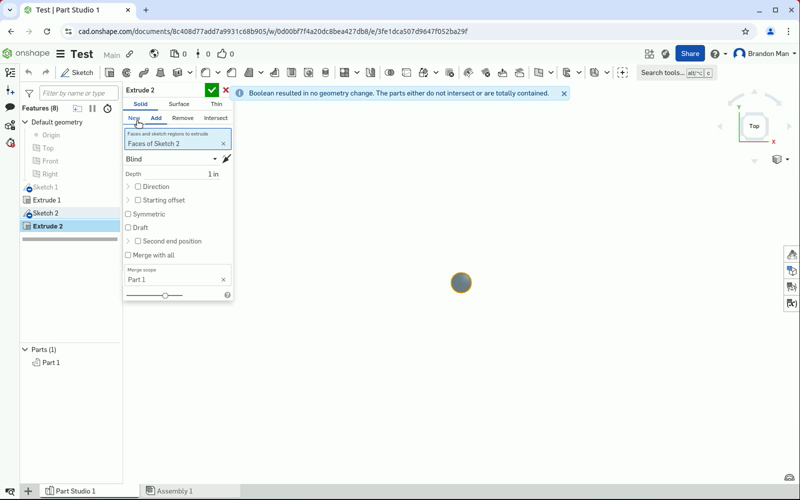
click(137, 120)
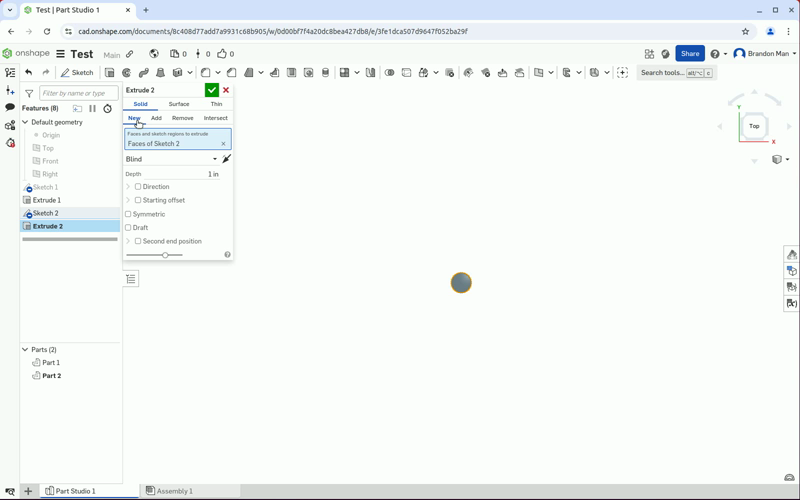
key(tab, 4)
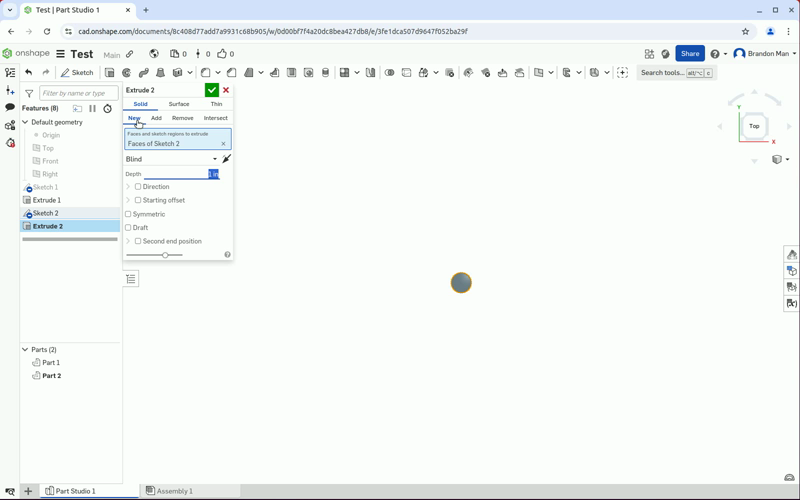
text(23.108)
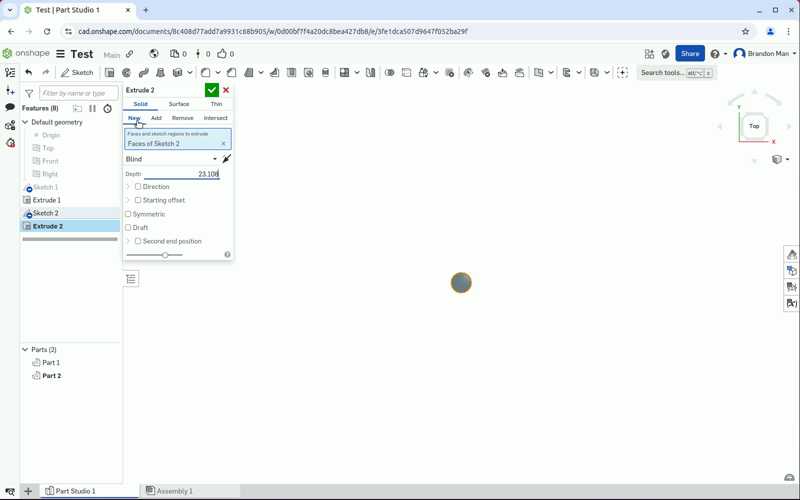
key(enter)
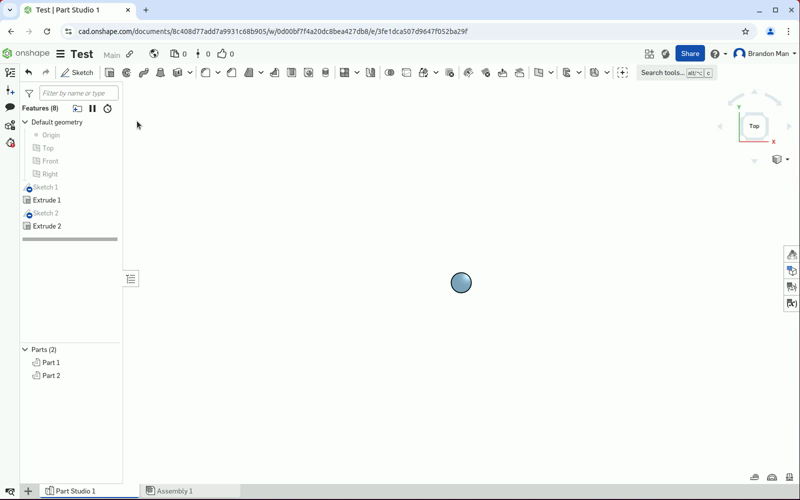
key(shift+h)
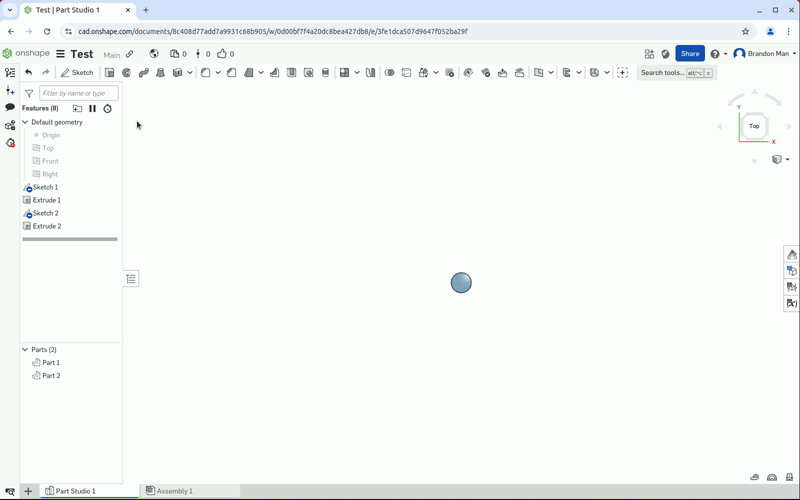
key(shift+h)
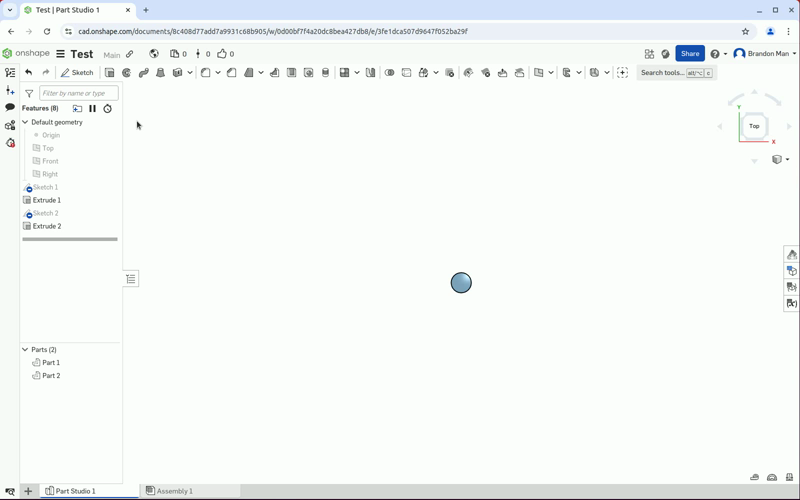
mouse_move(73, 189)
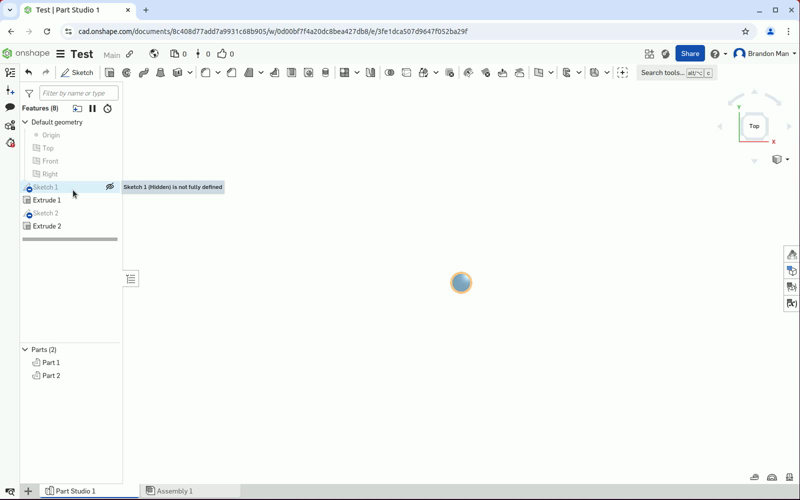
click(73, 189)
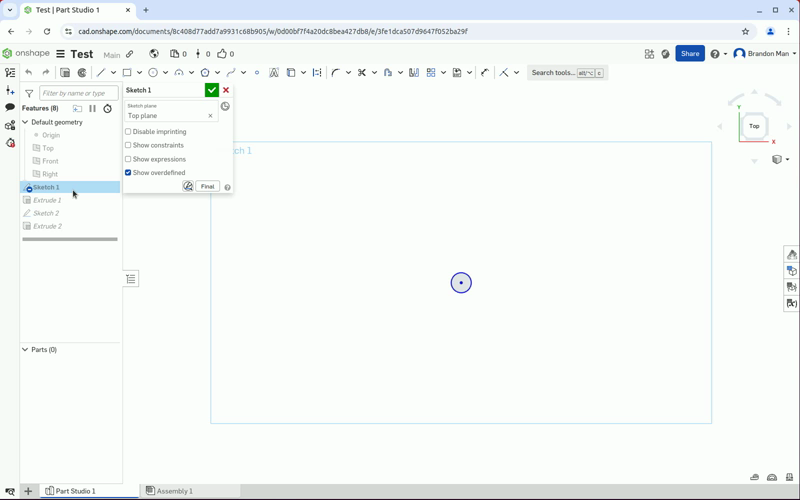
mouse_move(229, 92)
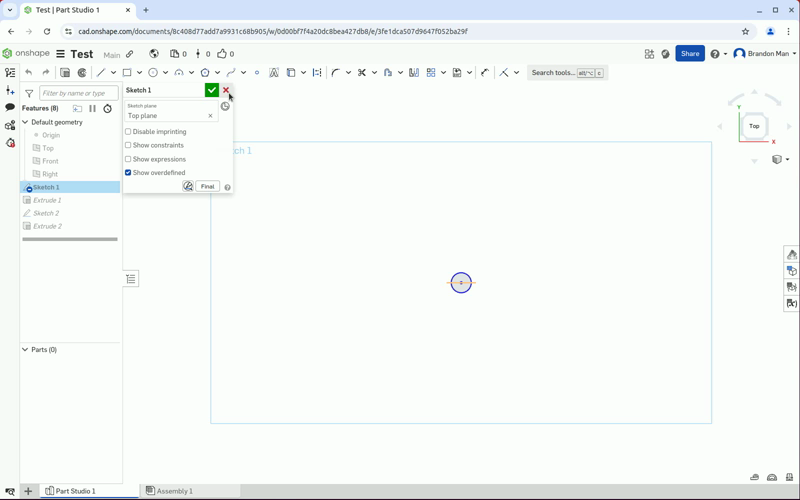
click(229, 92)
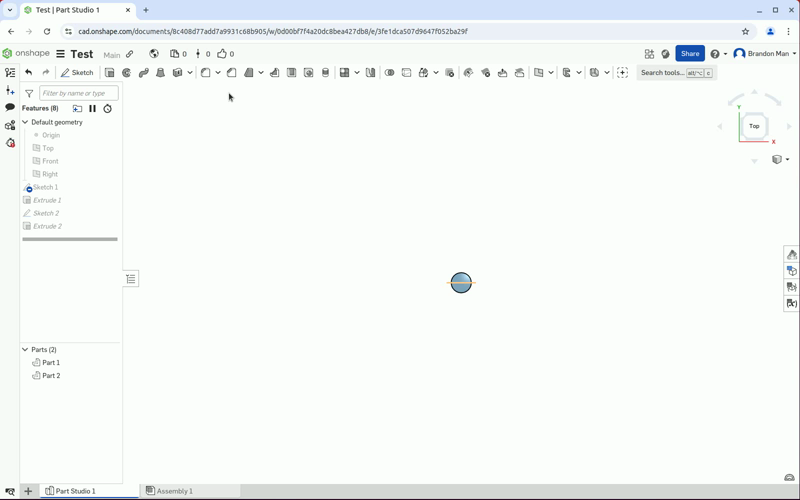
mouse_move(73, 352)
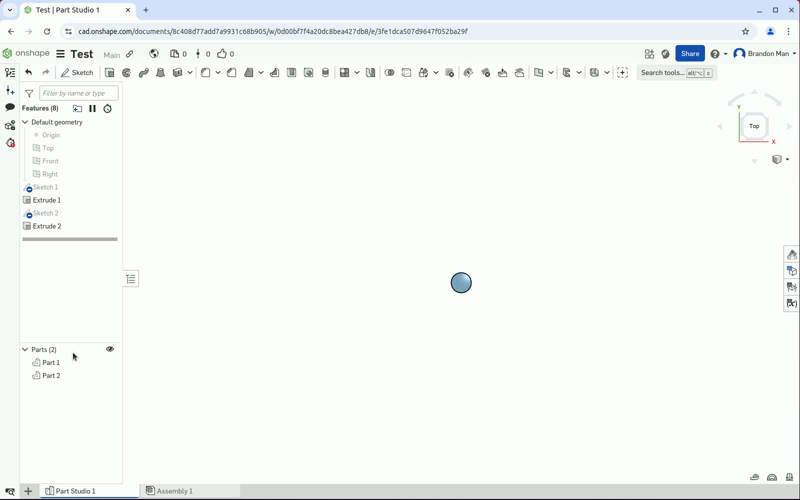
key(y)
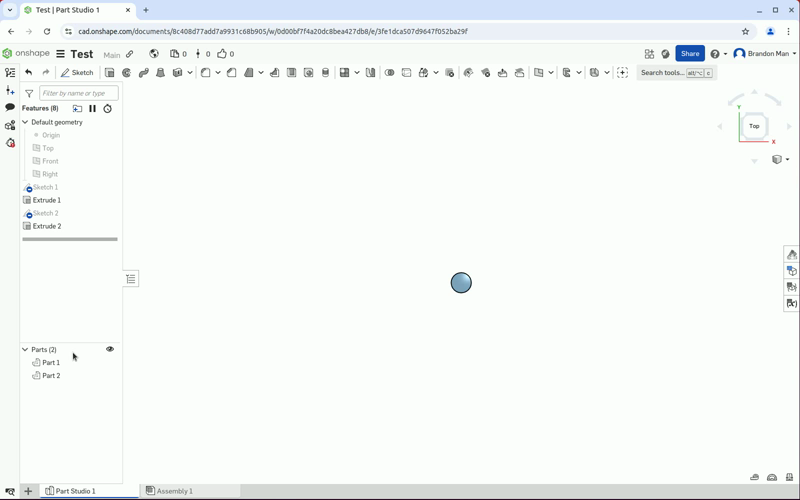
key(shift+p)
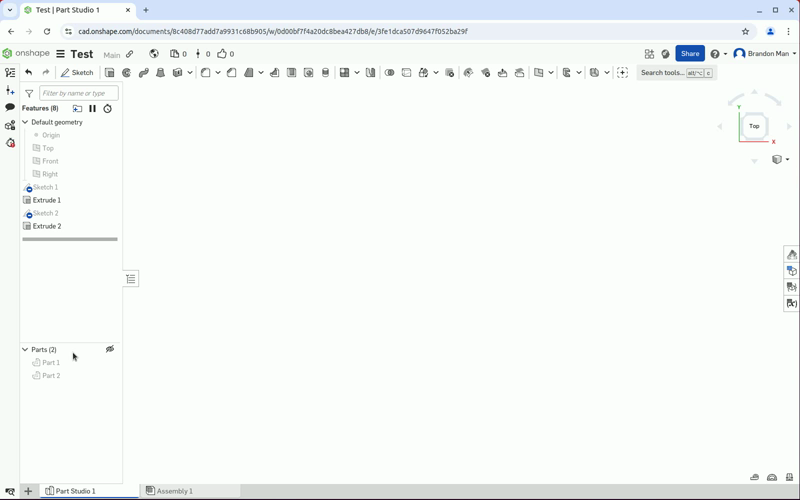
key(space)
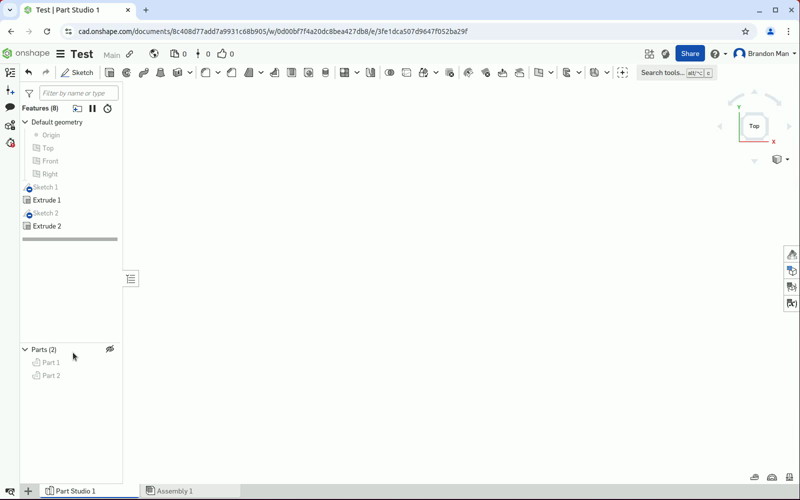
key_down(shift)
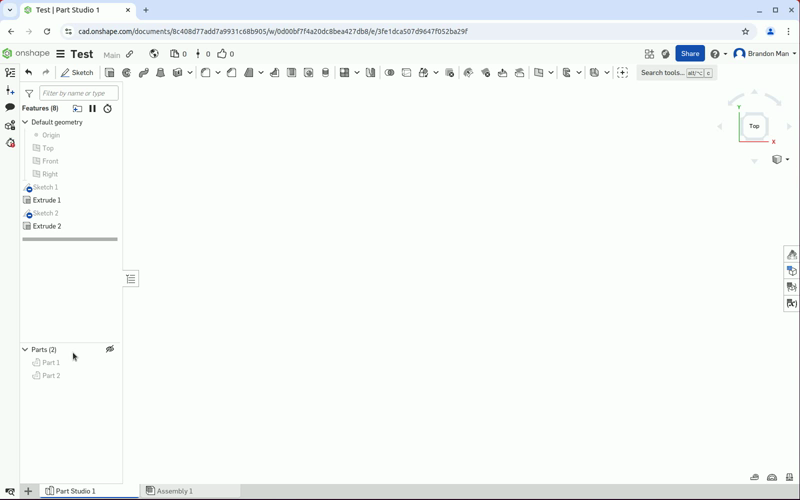
key(up)
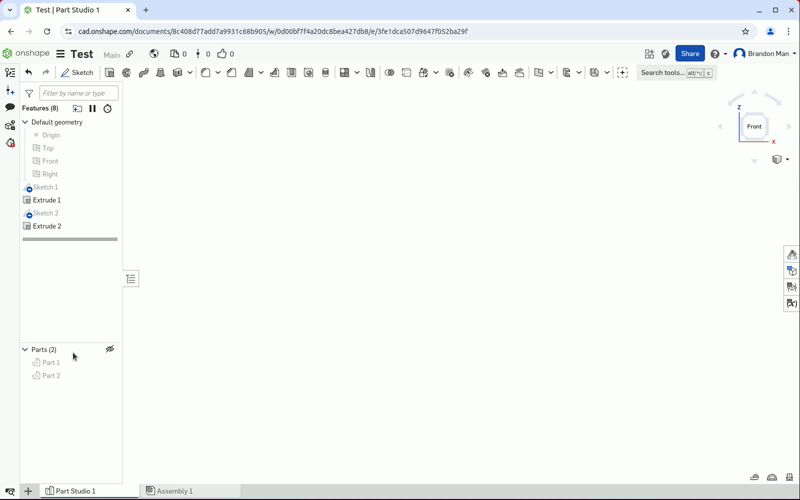
key_up(shift)
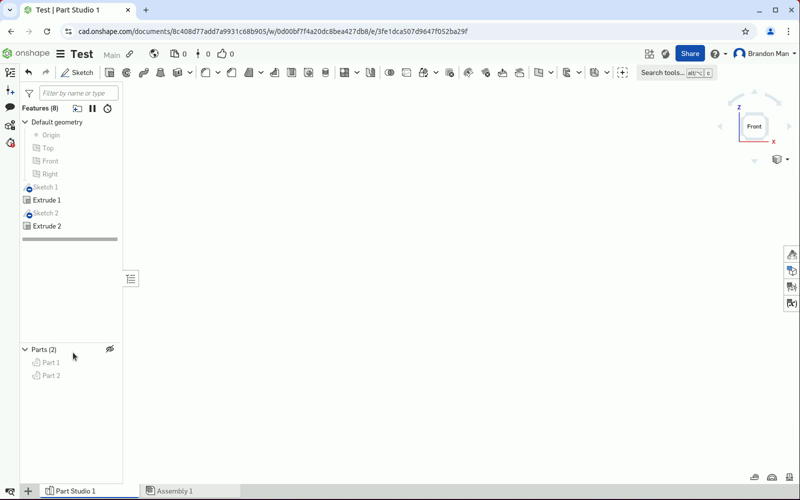
mouse_move(73, 352)
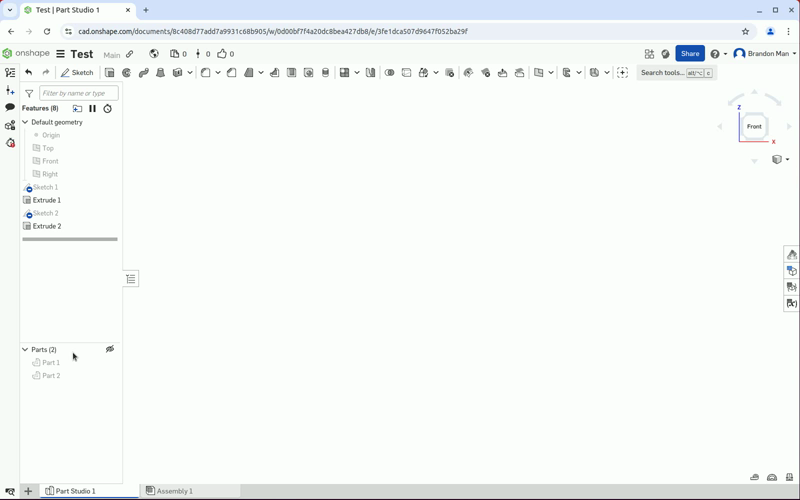
key(shift+y)
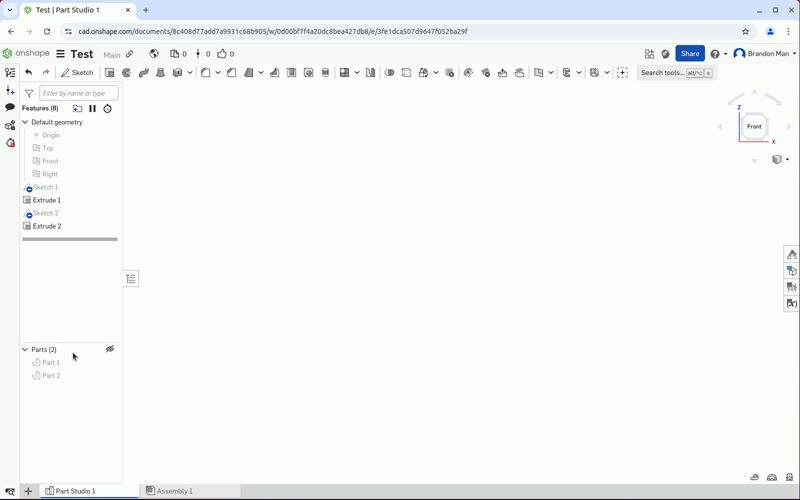
key(shift+s)
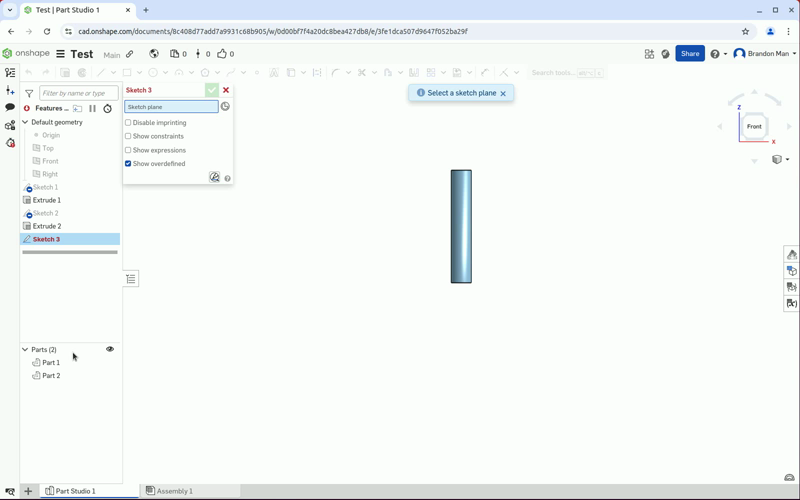
mouse_move(73, 163)
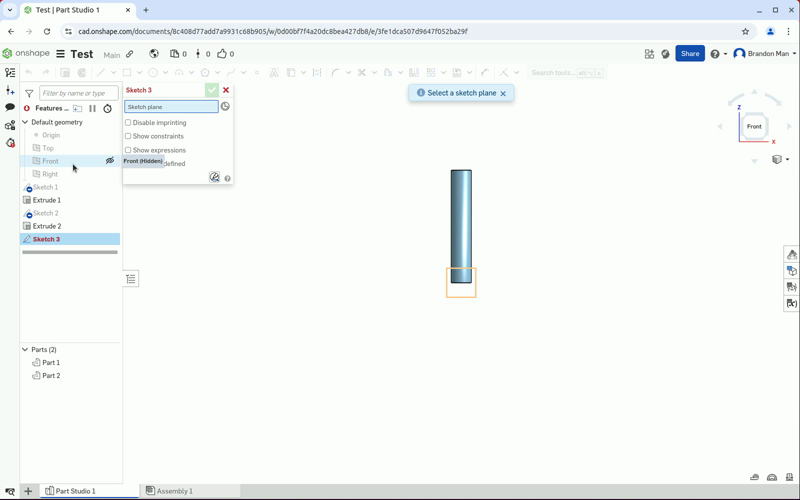
click(73, 163)
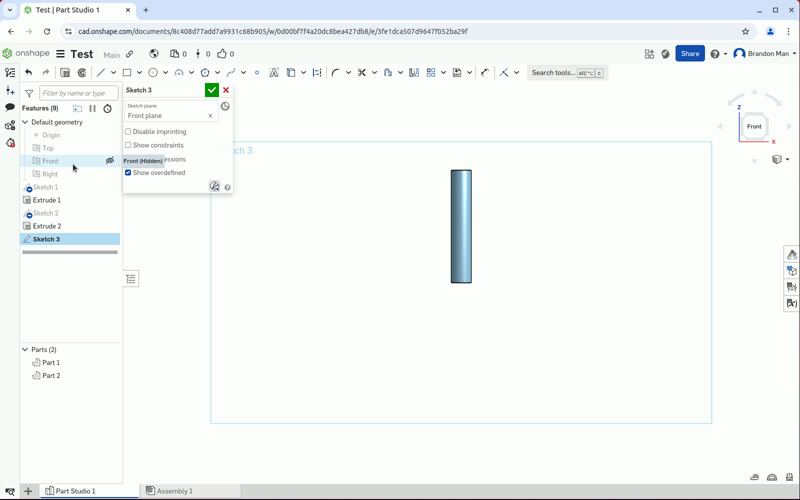
mouse_move(73, 352)
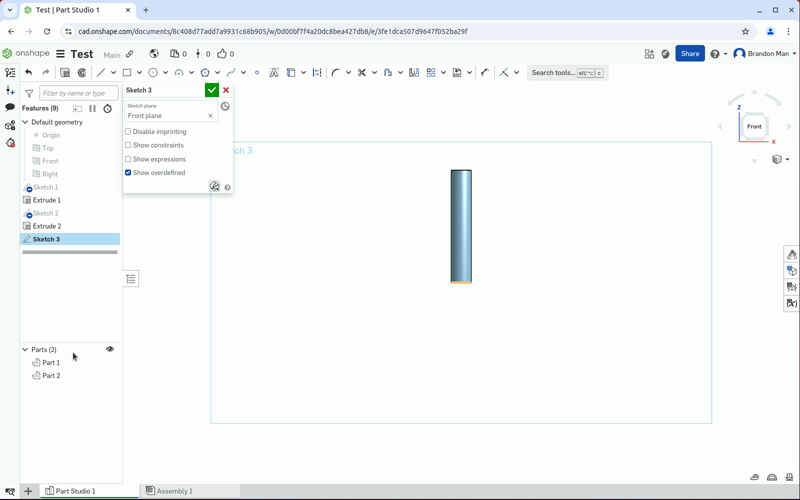
key(y)
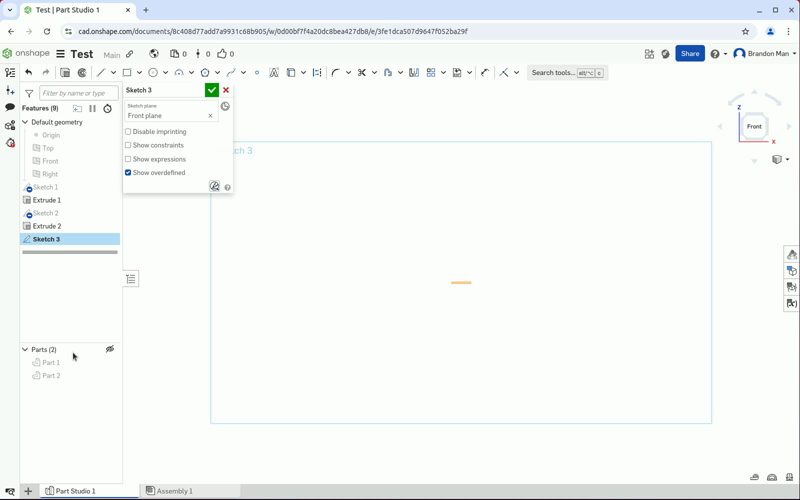
key(c)
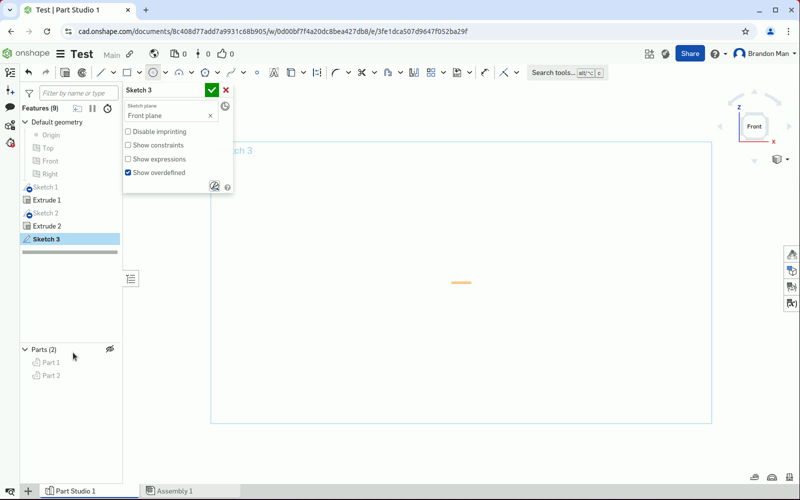
key_down(shift)
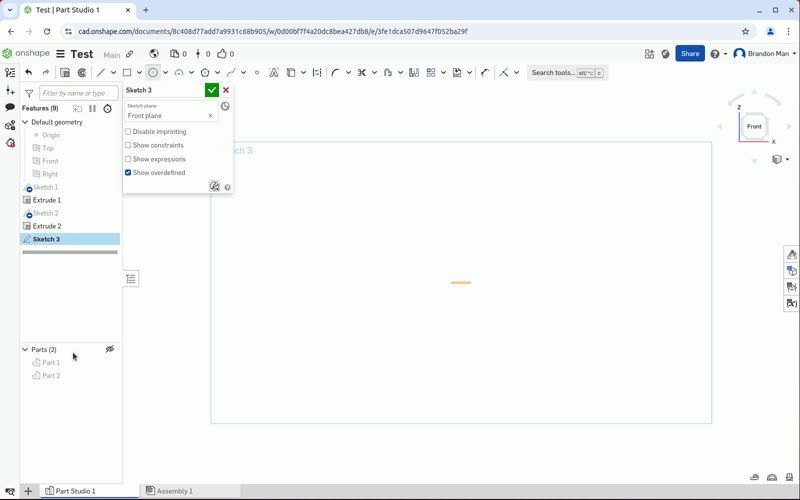
mouse_move(461, 253)
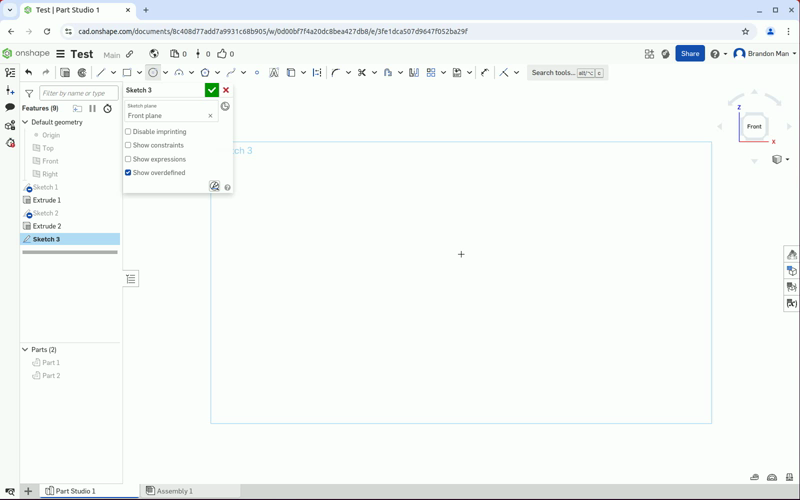
click(461, 253)
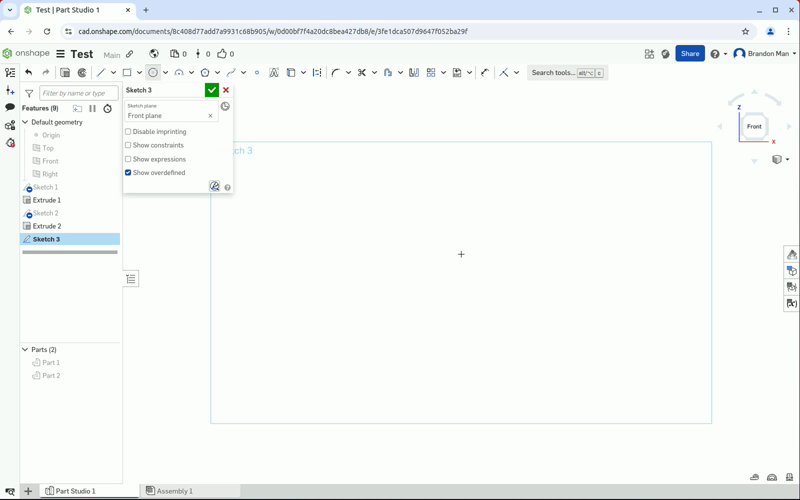
key_up(shift)
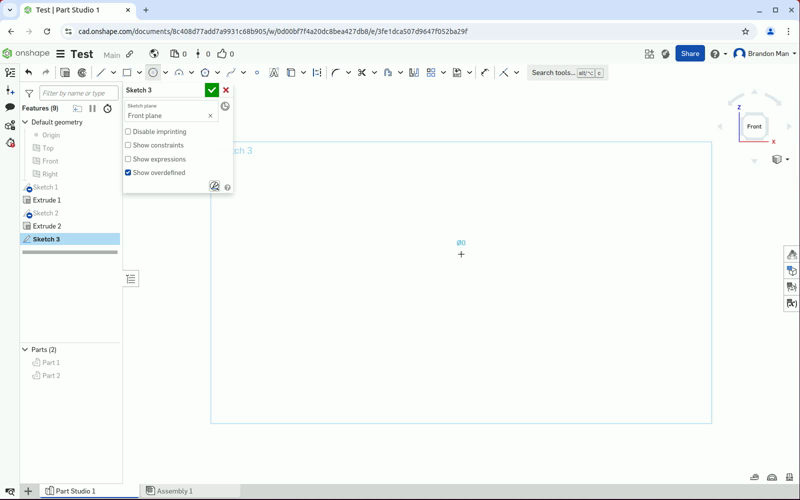
mouse_move(471, 253)
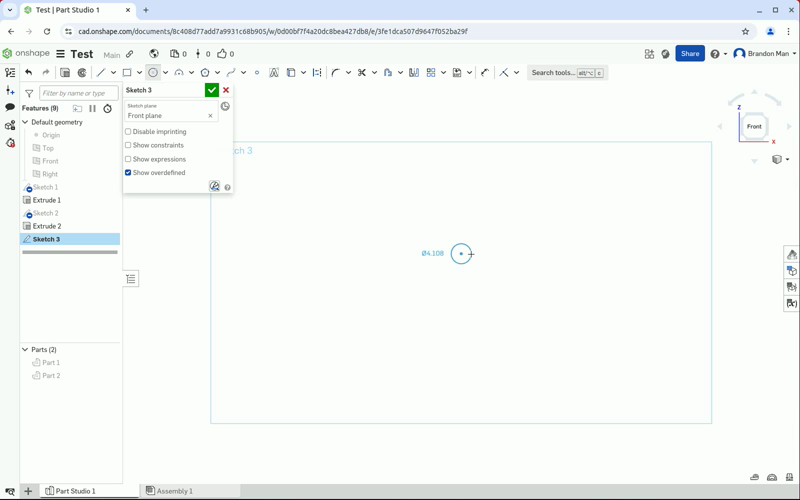
click(471, 253)
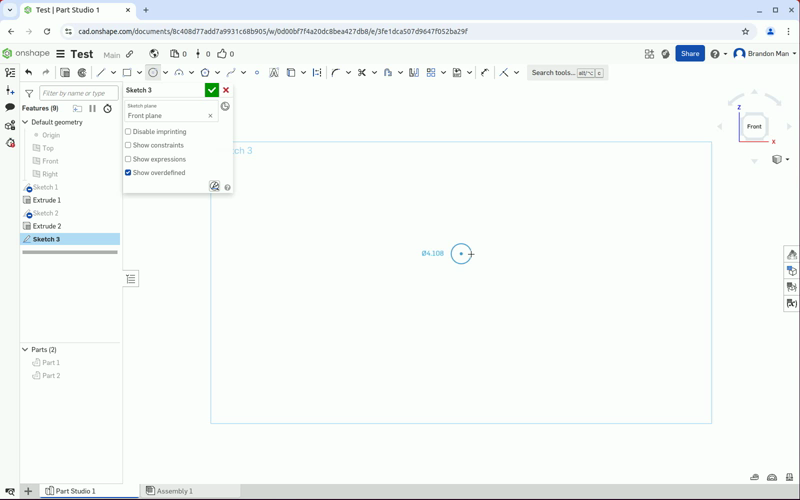
key(esc)
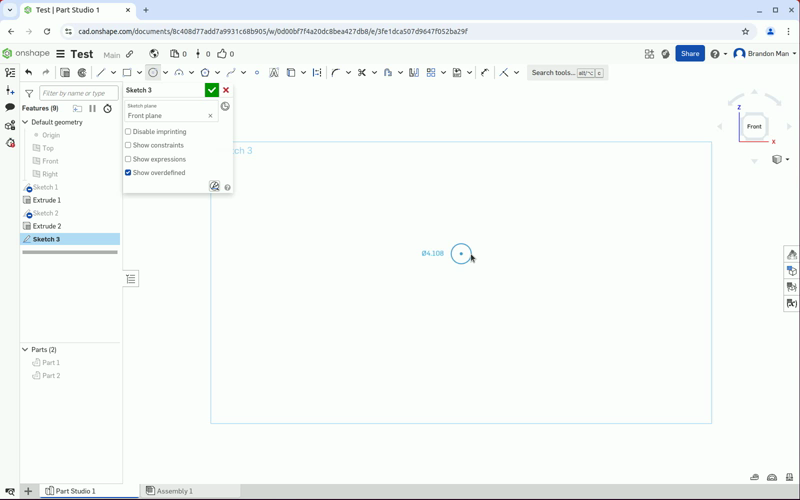
mouse_move(460, 259)
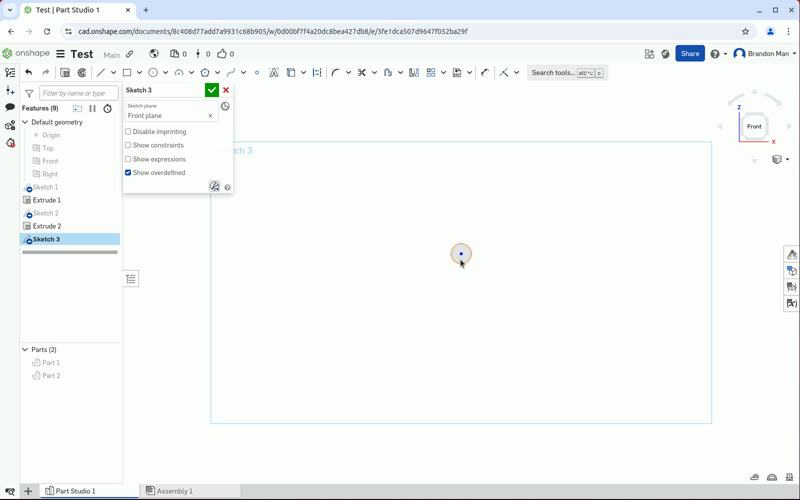
scroll(6)
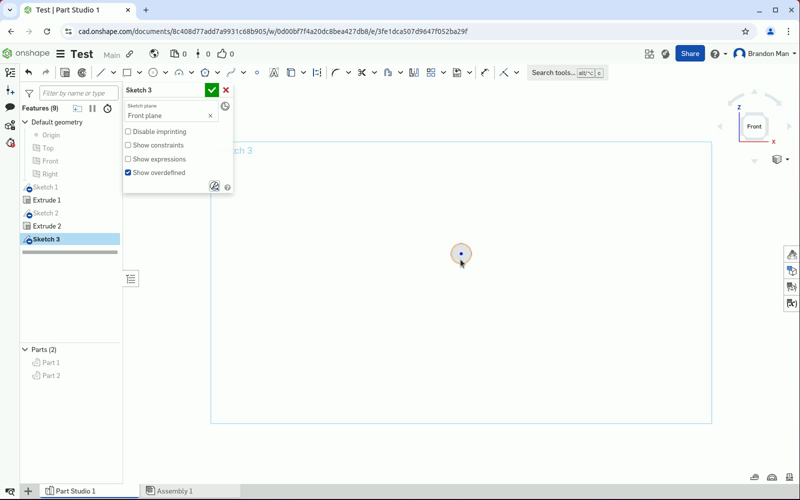
scroll(6)
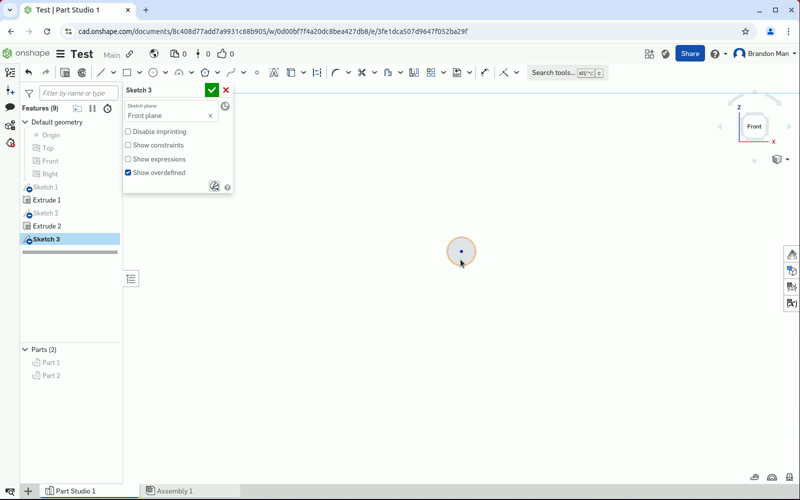
scroll(6)
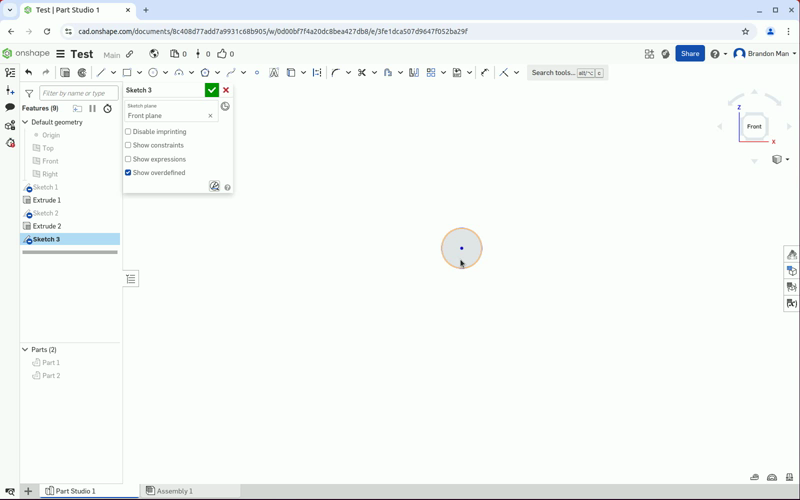
scroll(6)
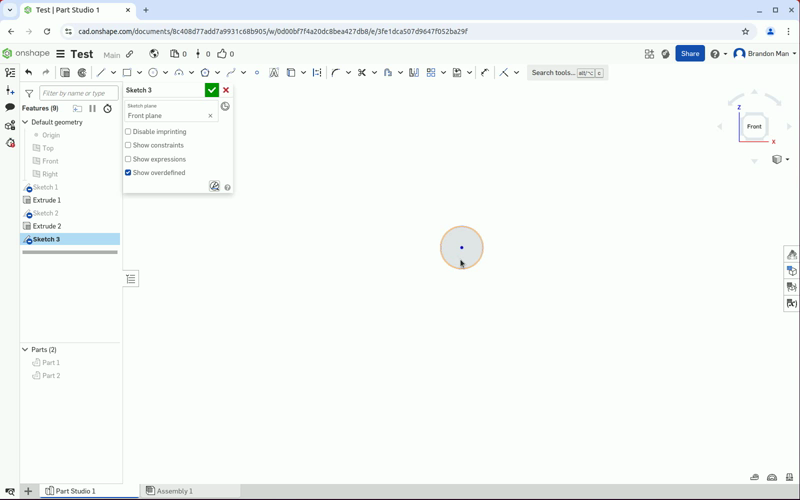
scroll(6)
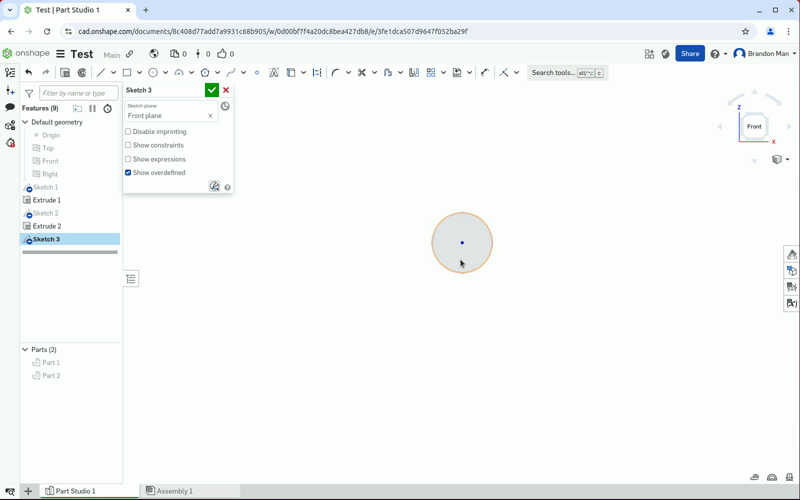
scroll(6)
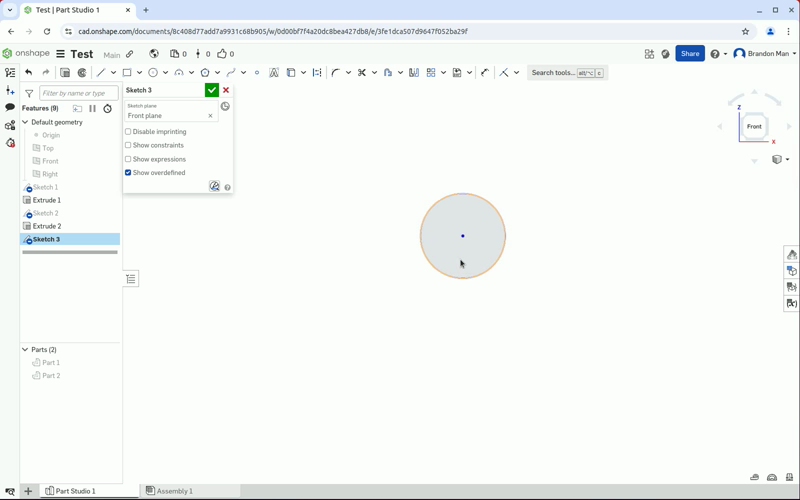
scroll(6)
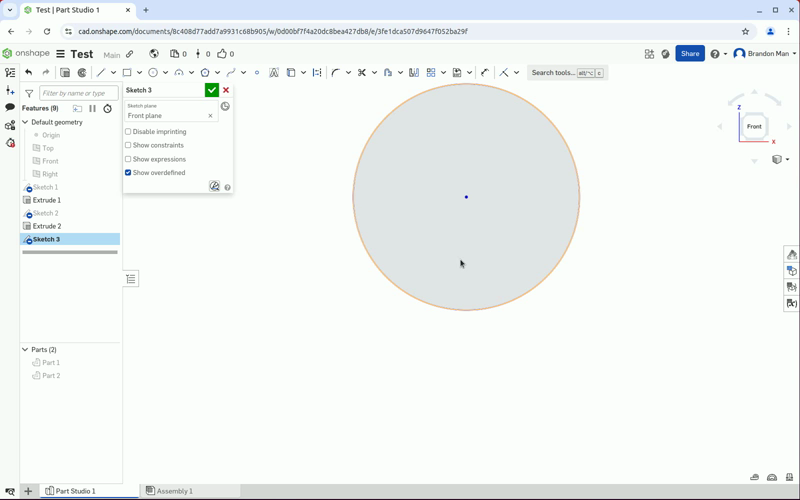
click(460, 259)
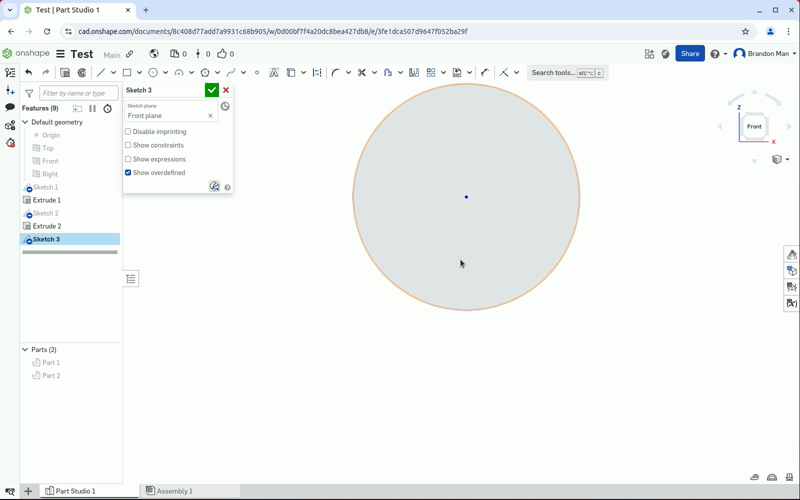
scroll(-6)
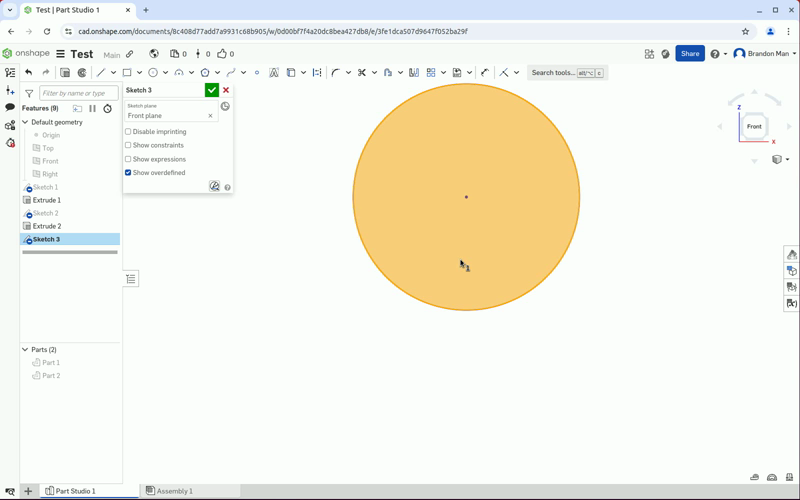
scroll(-6)
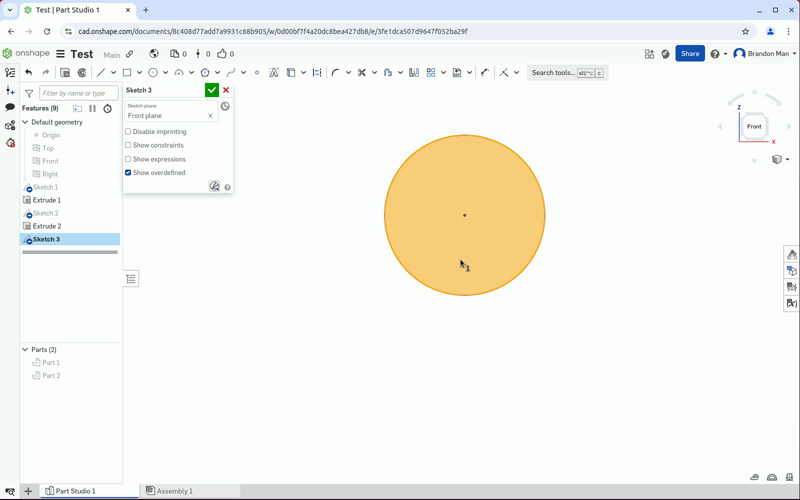
scroll(-6)
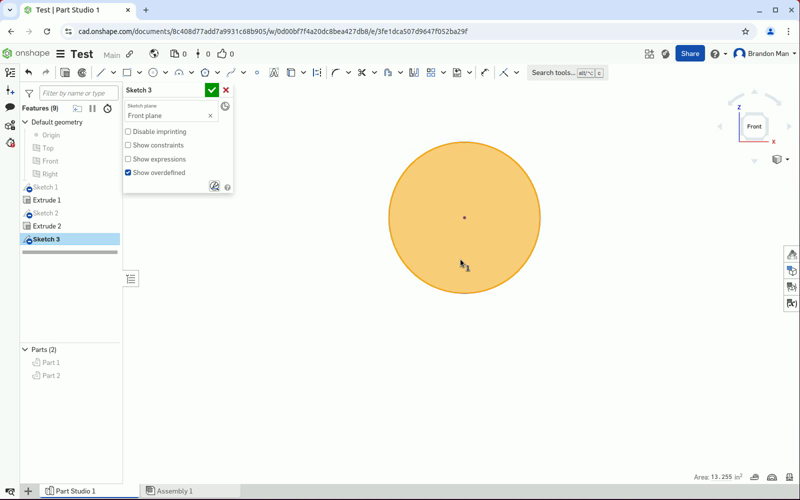
scroll(-6)
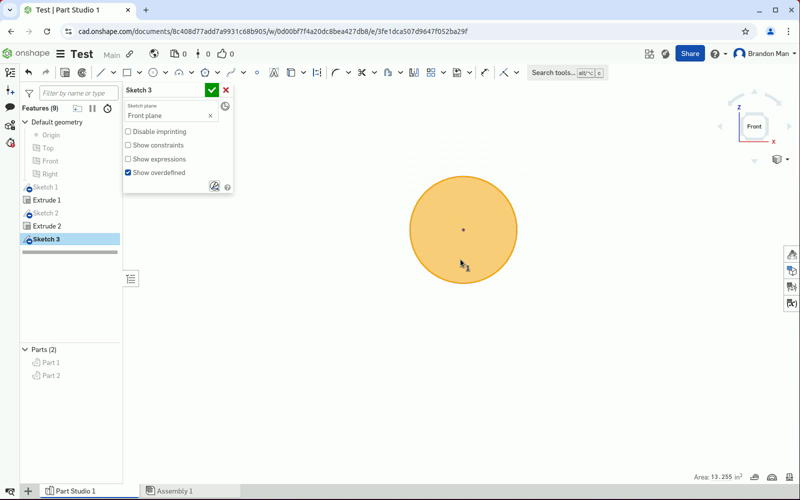
scroll(-6)
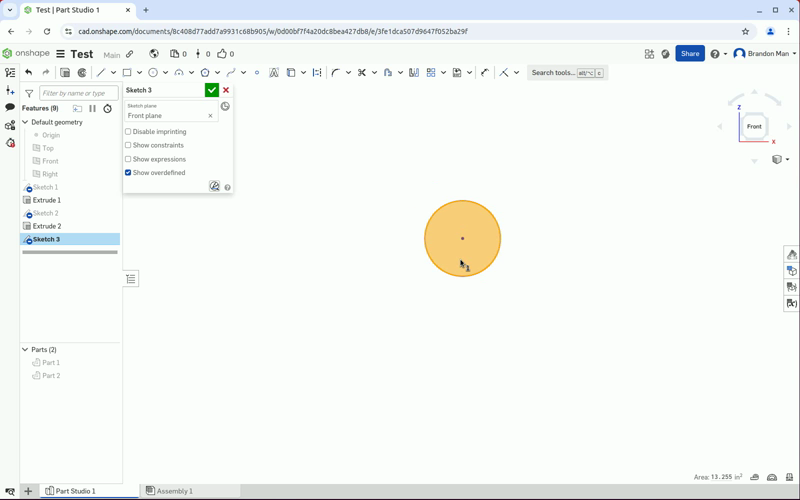
scroll(-6)
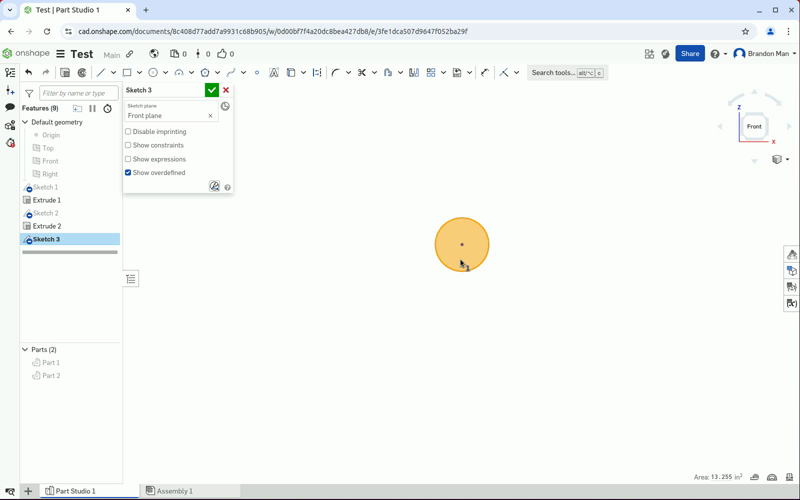
scroll(-6)
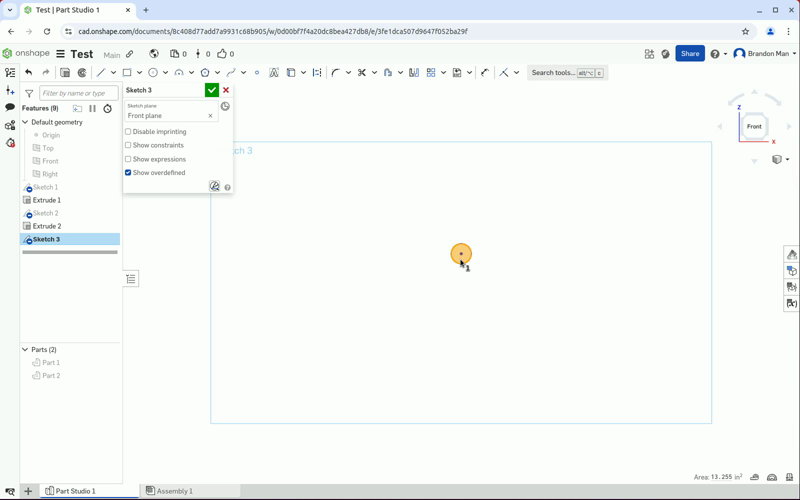
mouse_move(73, 352)
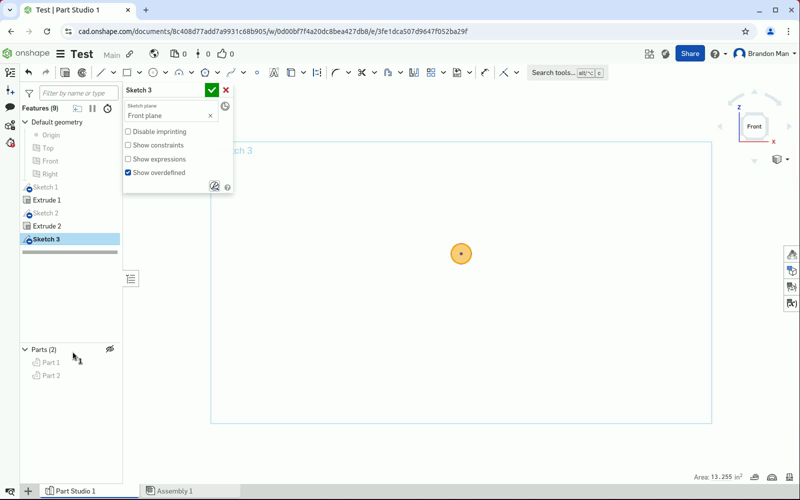
key(shift+y)
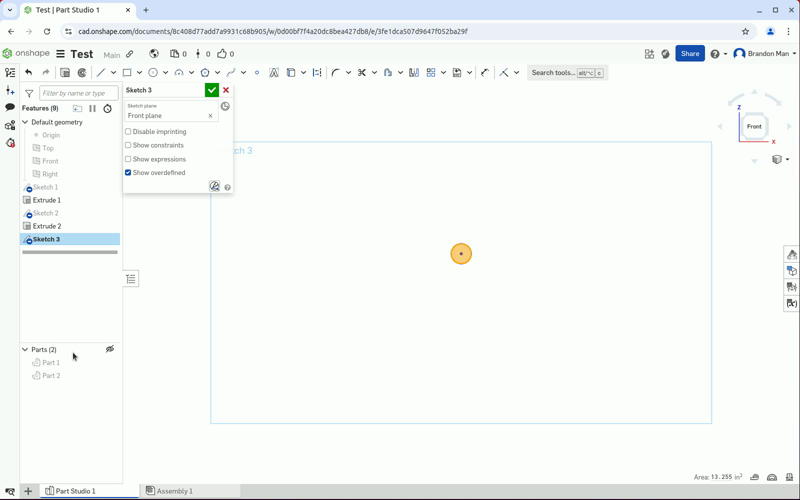
key(shift+e)
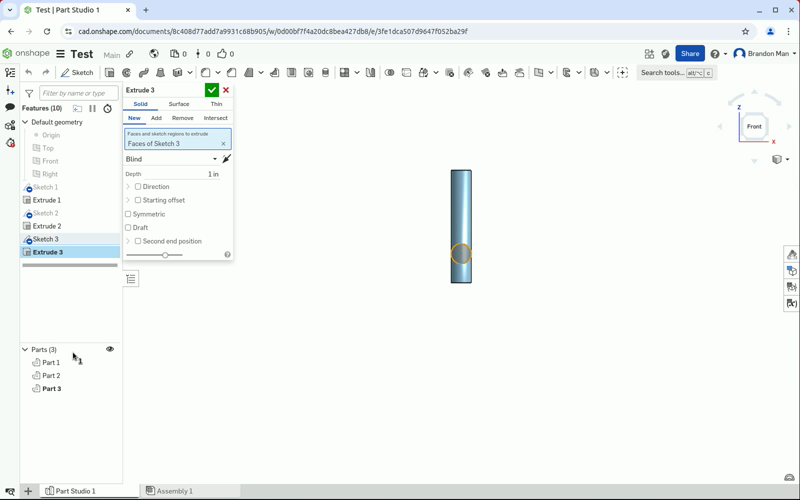
mouse_move(143, 106)
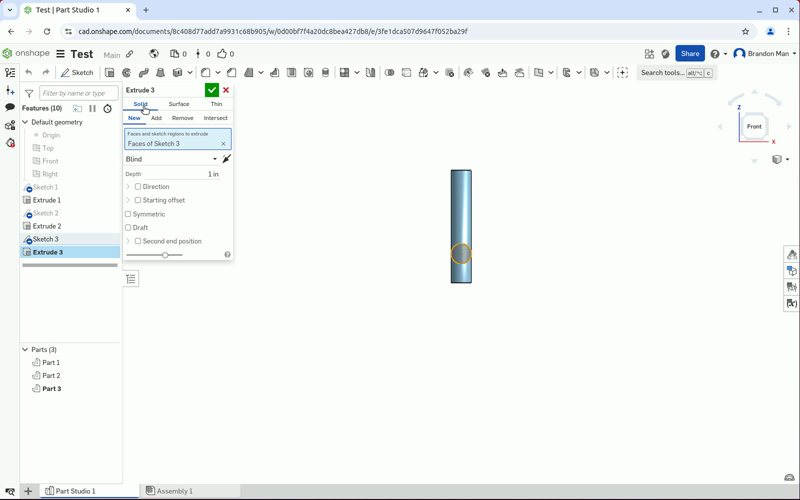
click(143, 106)
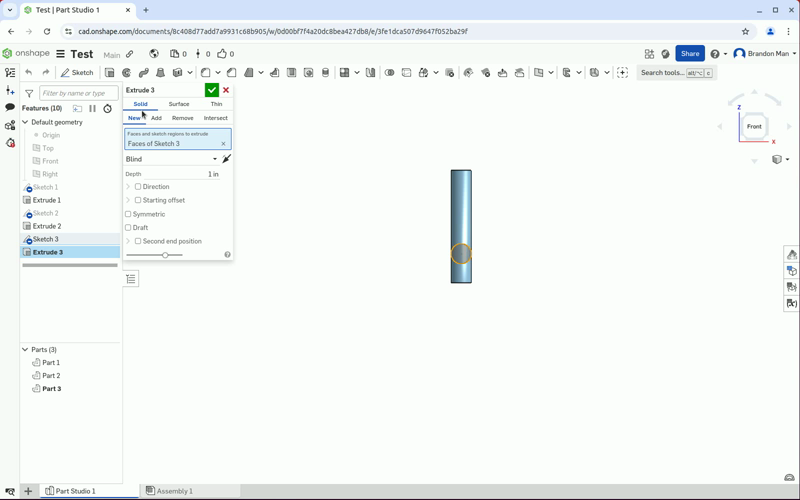
mouse_move(137, 120)
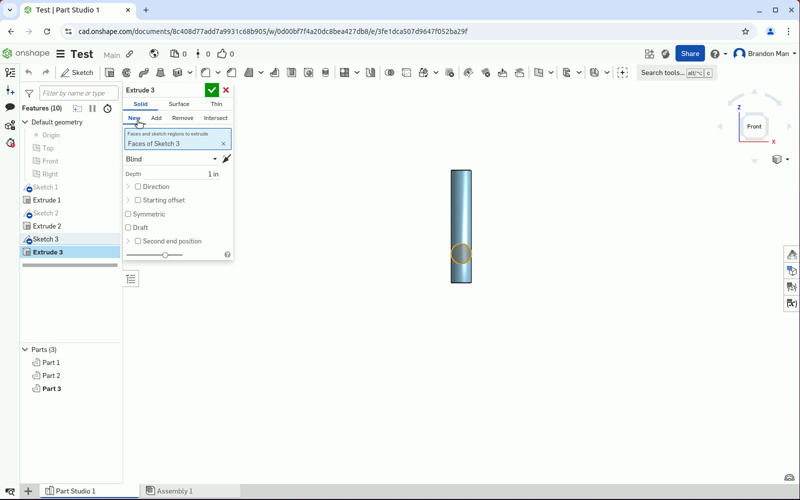
click(137, 120)
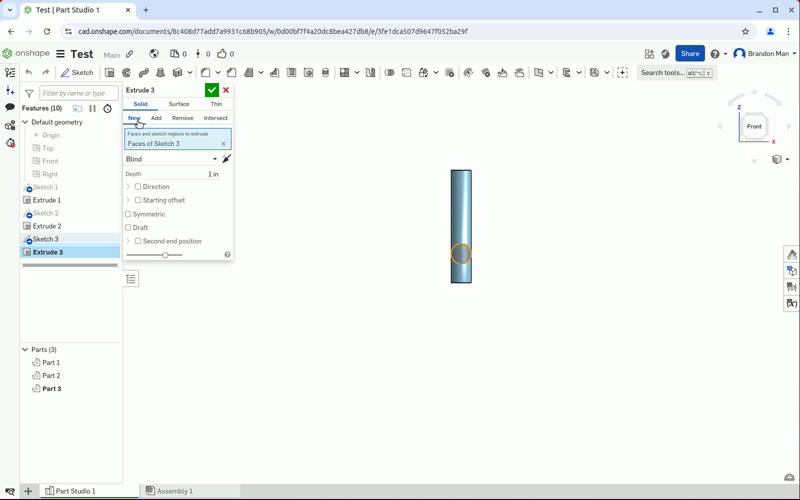
key(tab, 4)
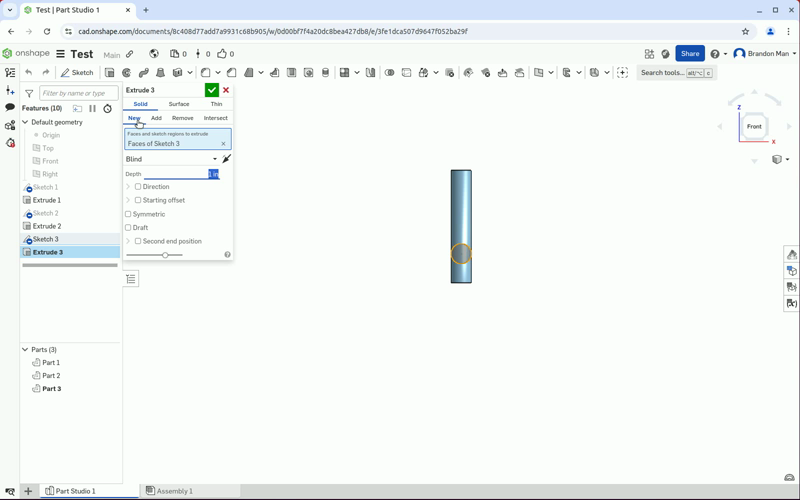
text(7.703)
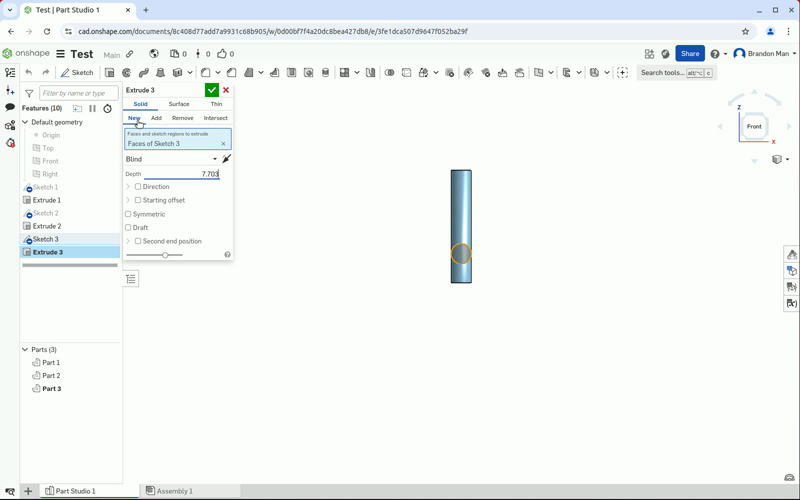
key(enter)
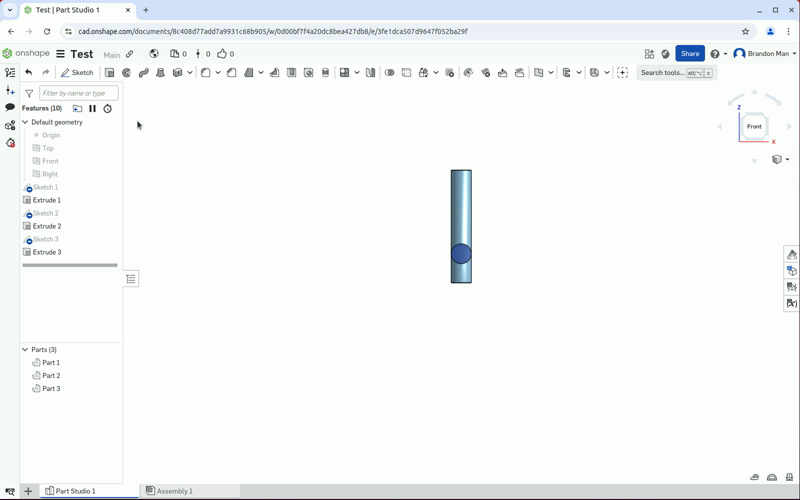
key(shift+h)
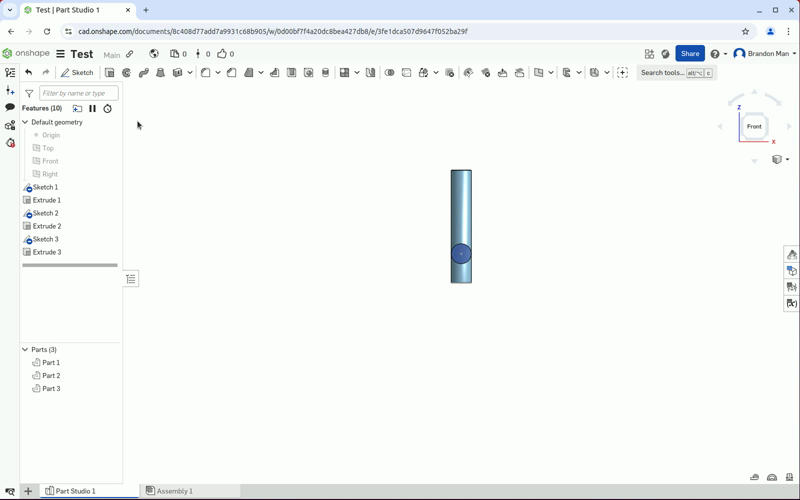
key(shift+h)
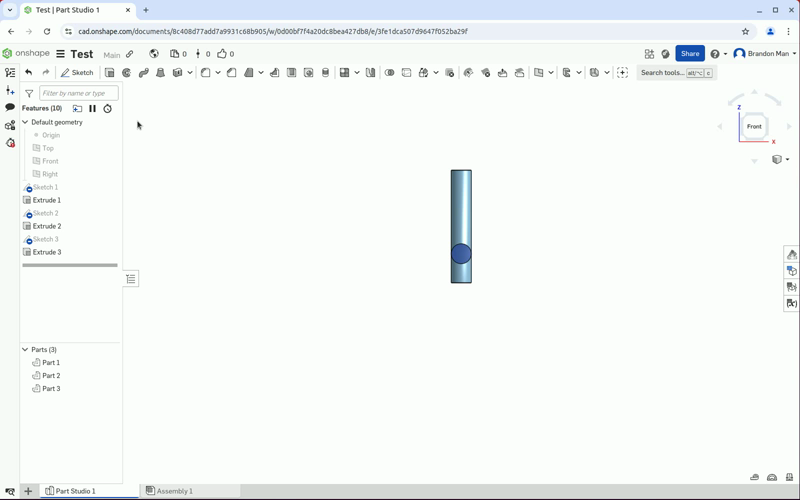
mouse_move(73, 189)
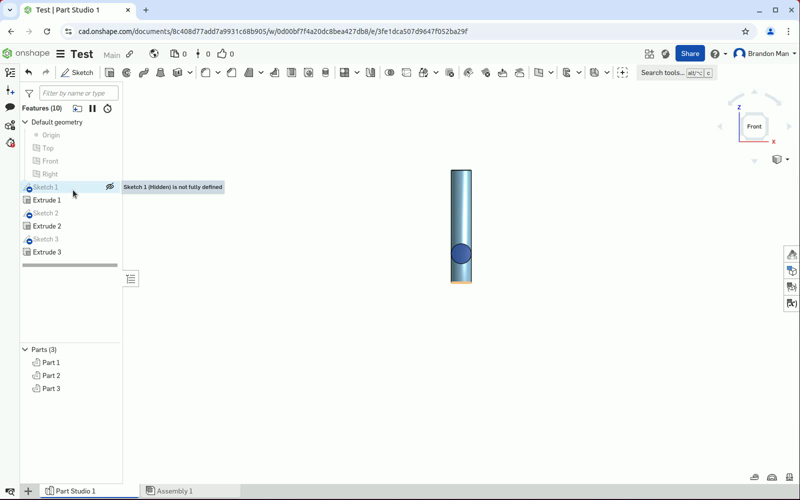
click(73, 189)
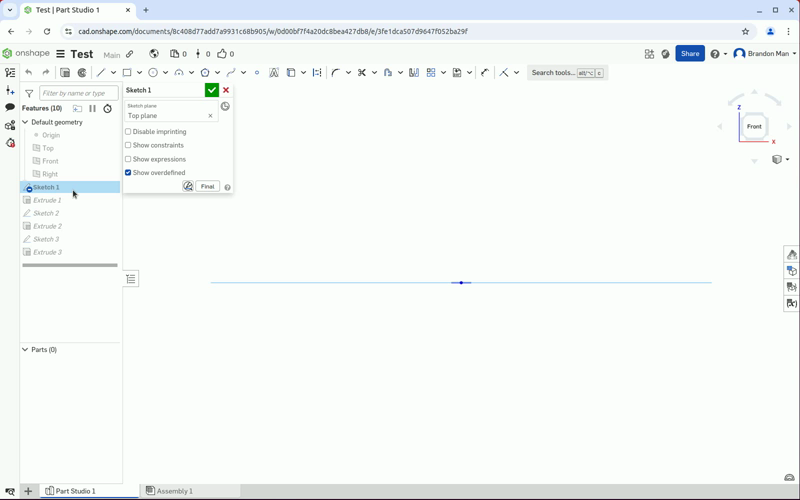
mouse_move(229, 92)
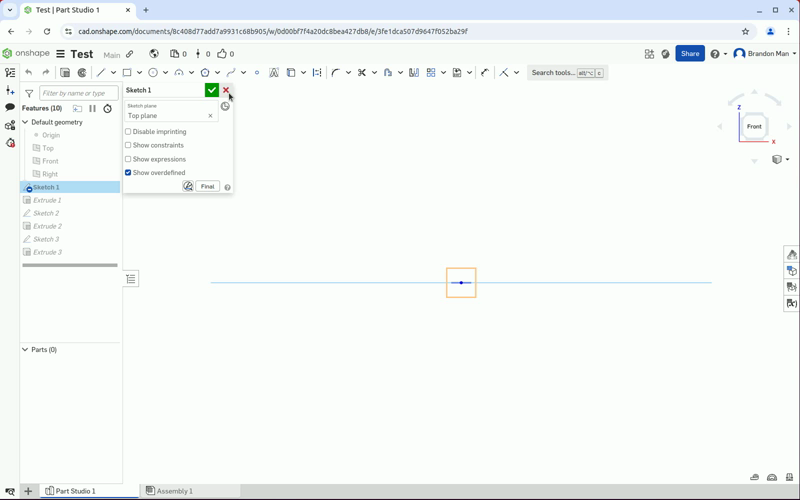
click(229, 92)
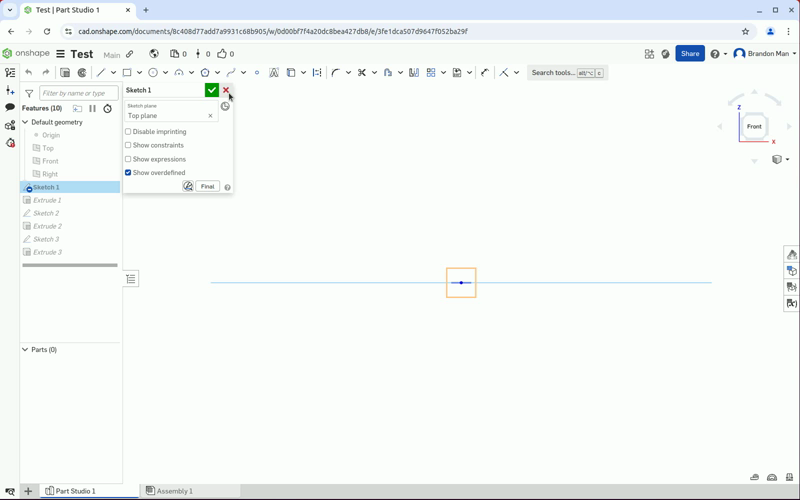
key(shift+s)
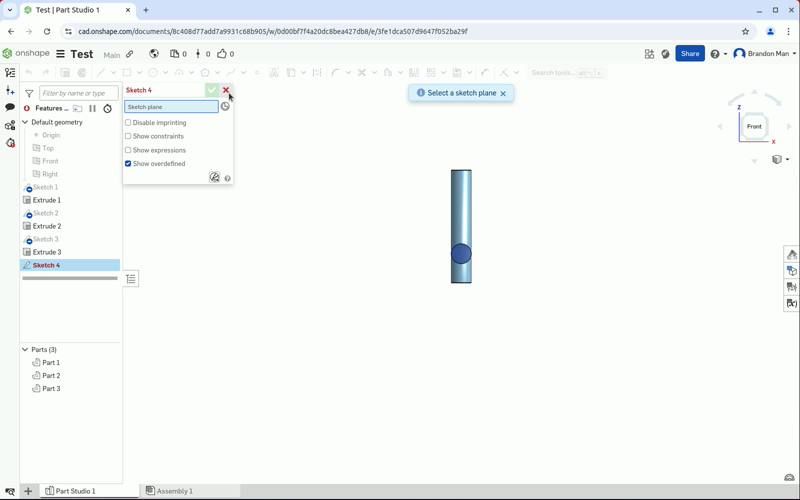
mouse_move(73, 163)
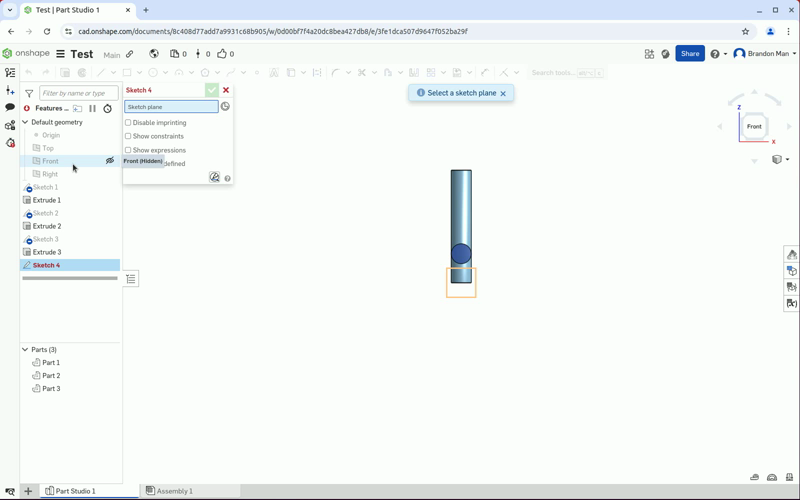
click(73, 163)
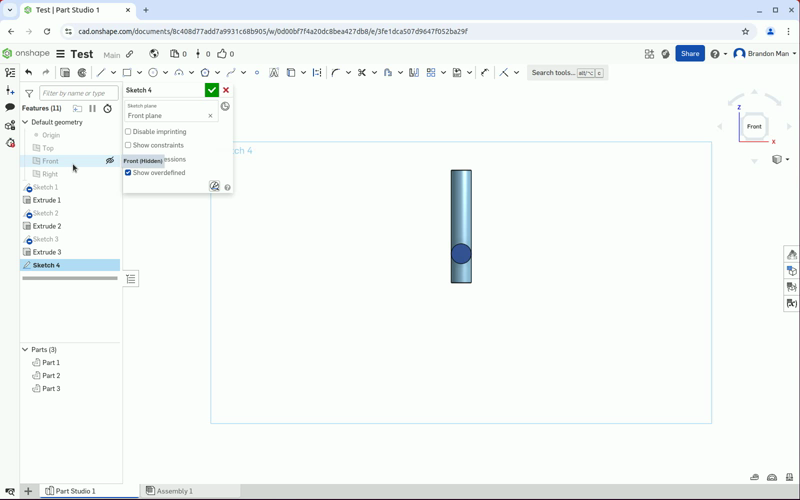
mouse_move(73, 352)
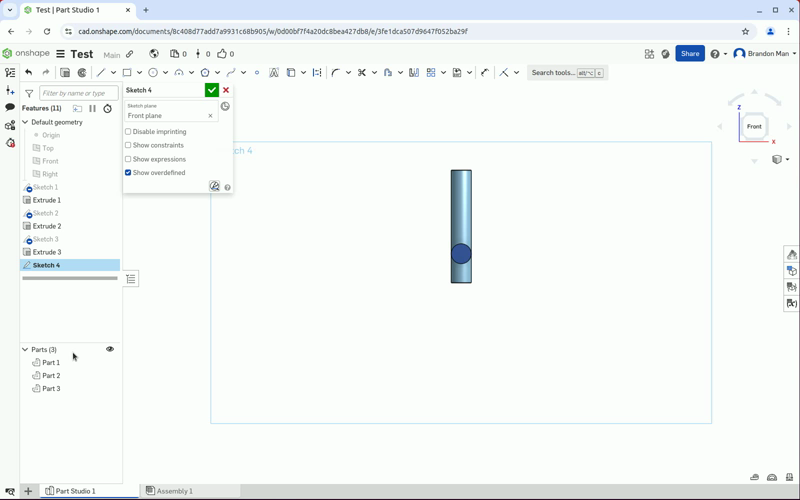
key(y)
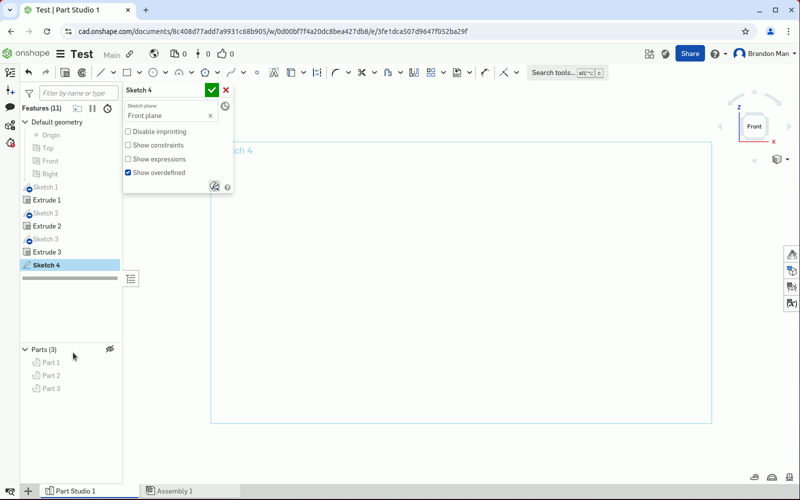
key(l)
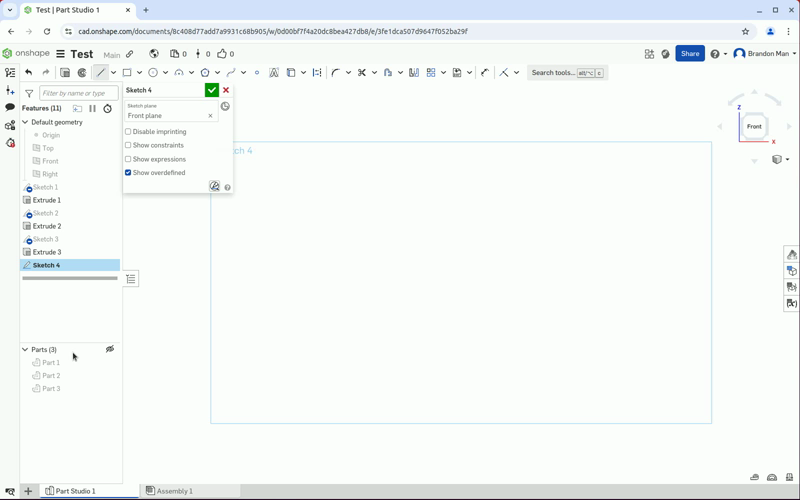
key_down(shift)
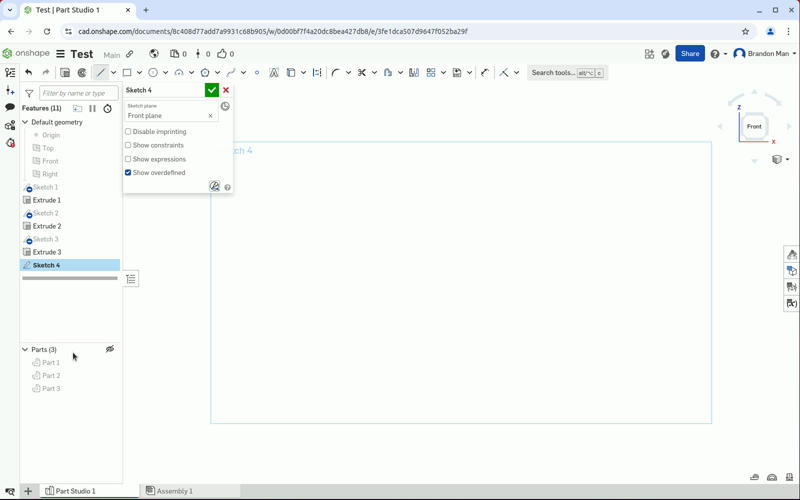
mouse_move(451, 244)
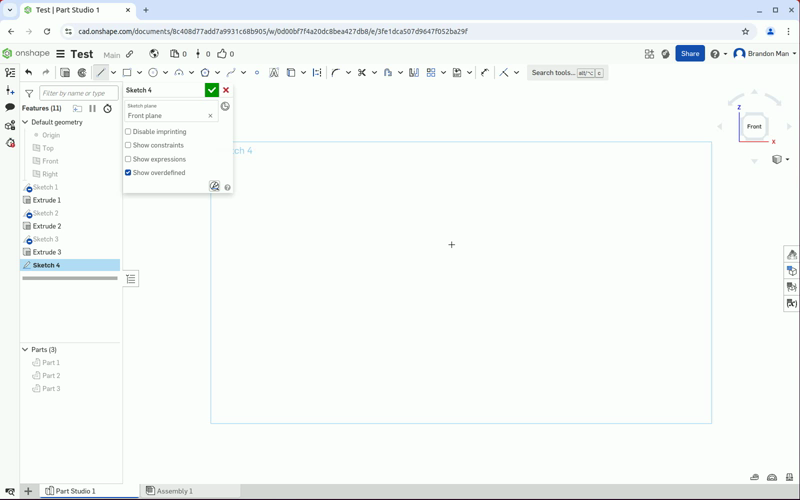
click(451, 244)
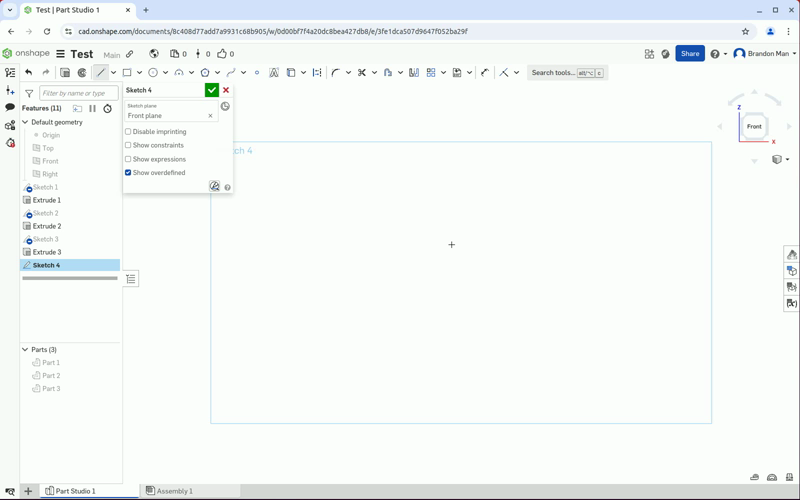
key_up(shift)
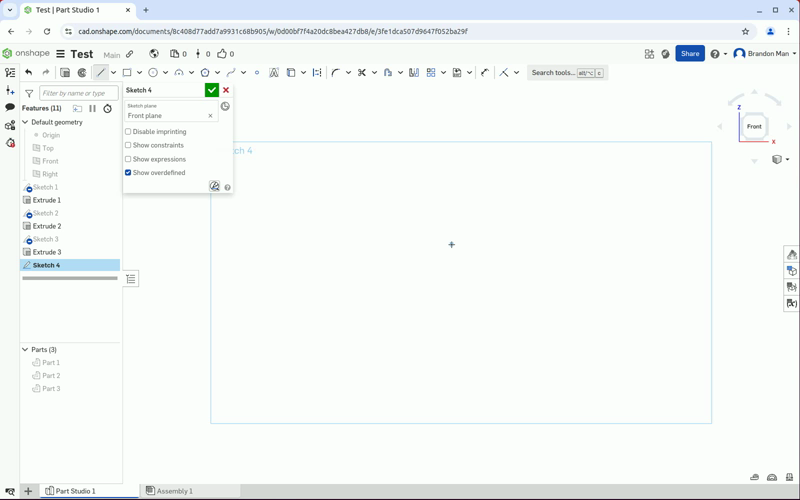
key_down(shift)
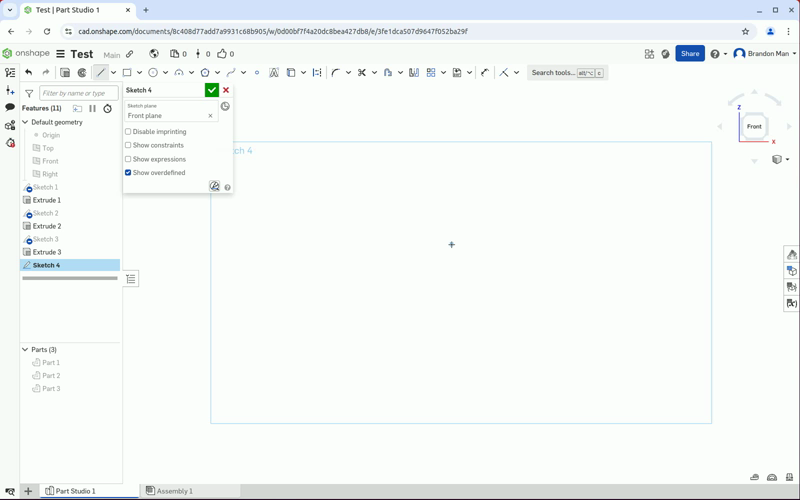
mouse_move(481, 244)
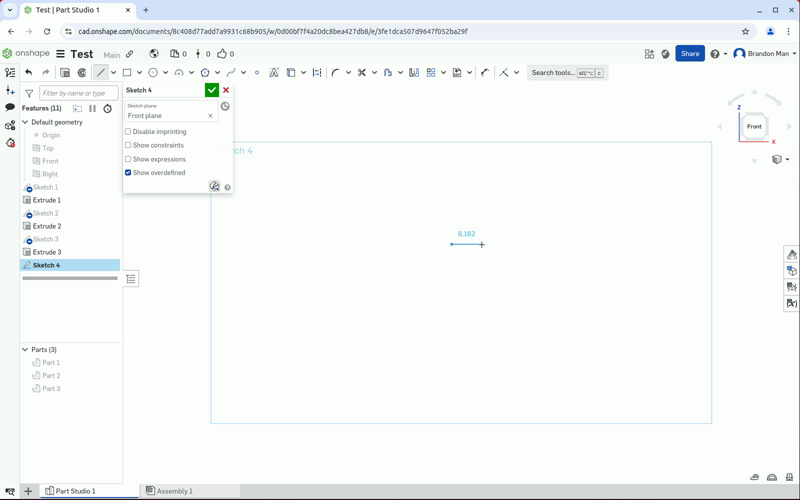
mouse_move(471, 244)
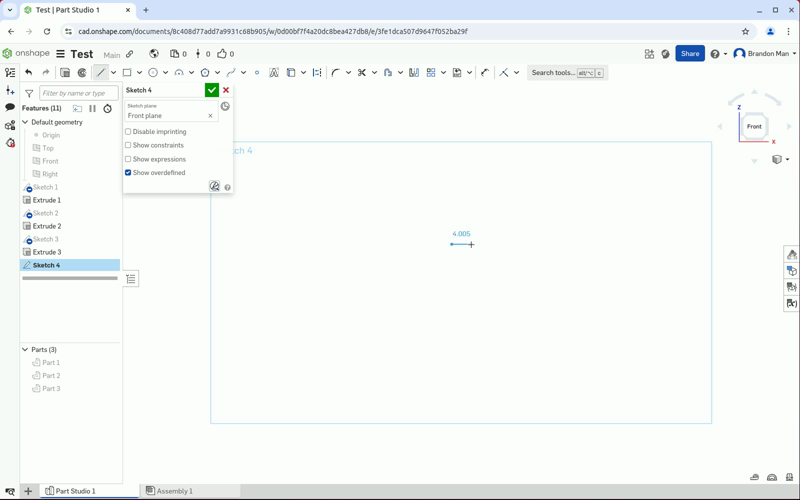
click(471, 244)
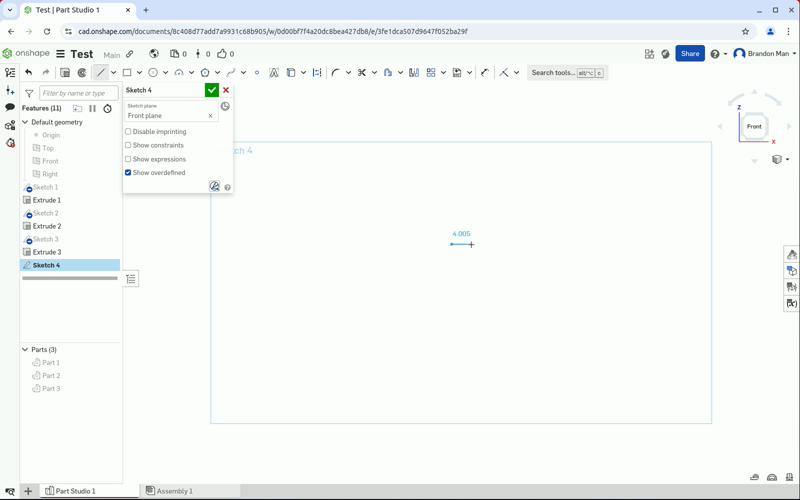
key_up(shift)
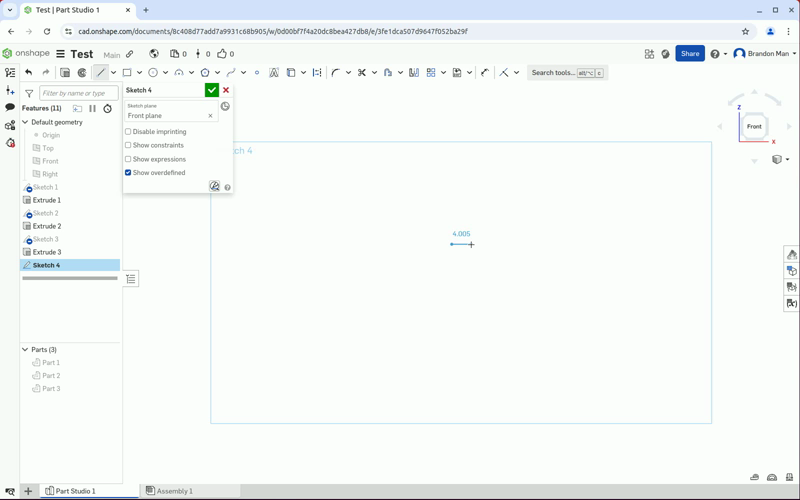
key_down(shift)
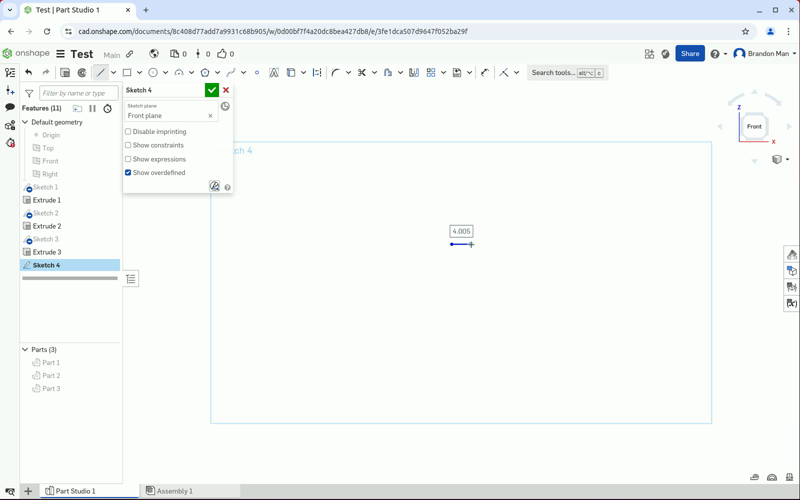
mouse_move(501, 244)
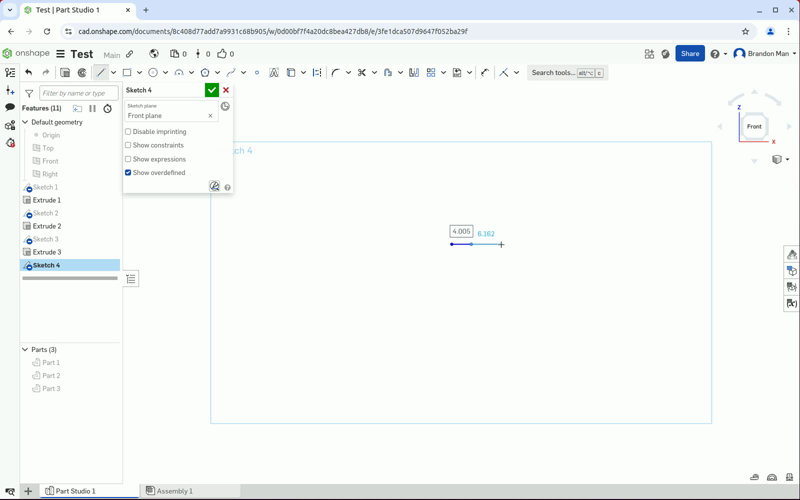
mouse_move(471, 236)
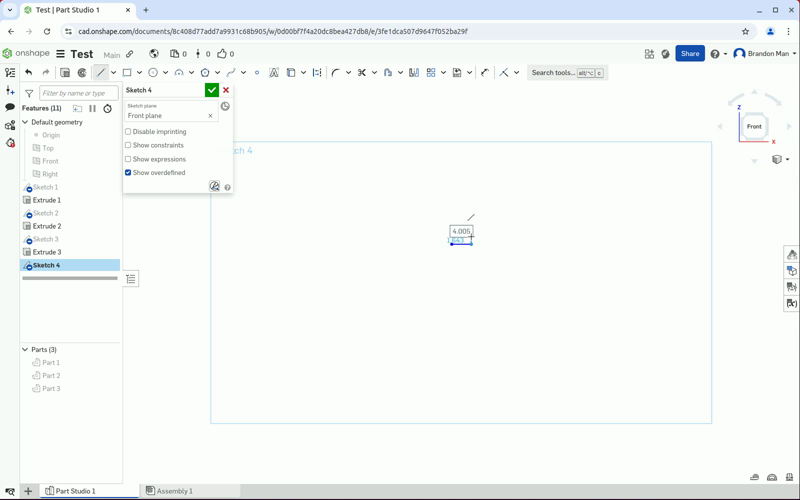
click(471, 236)
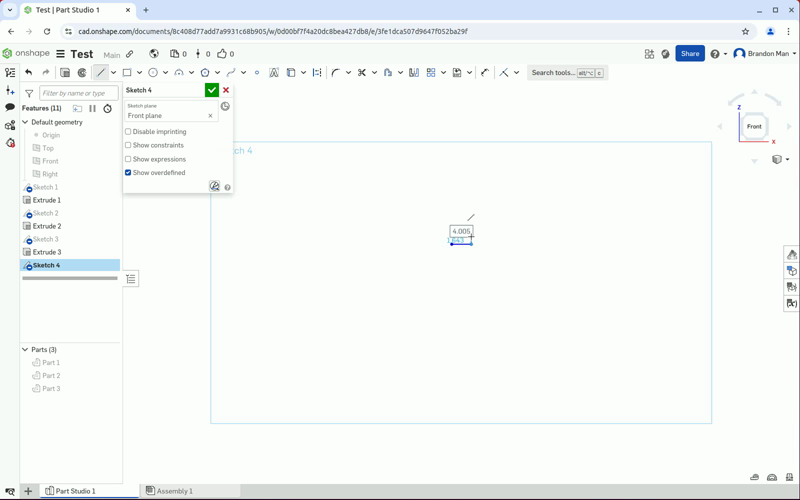
key_up(shift)
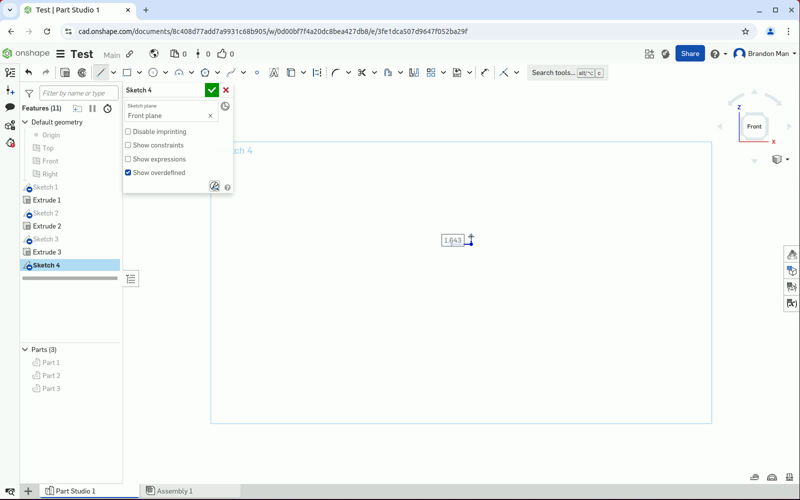
key_down(shift)
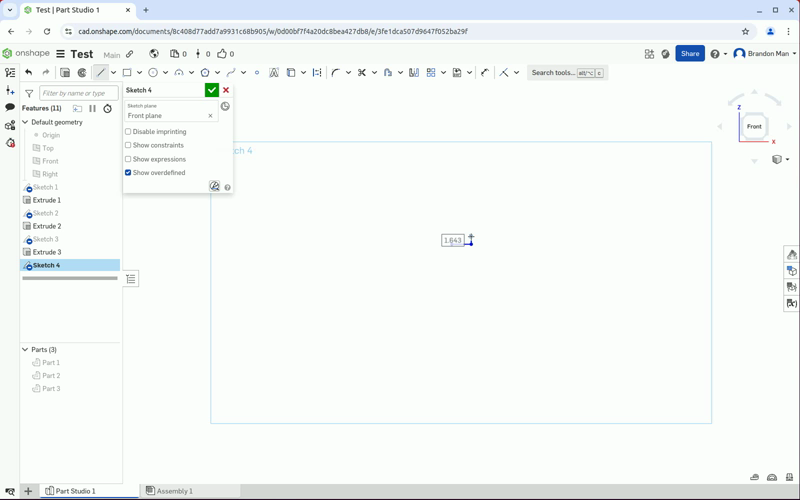
mouse_move(501, 236)
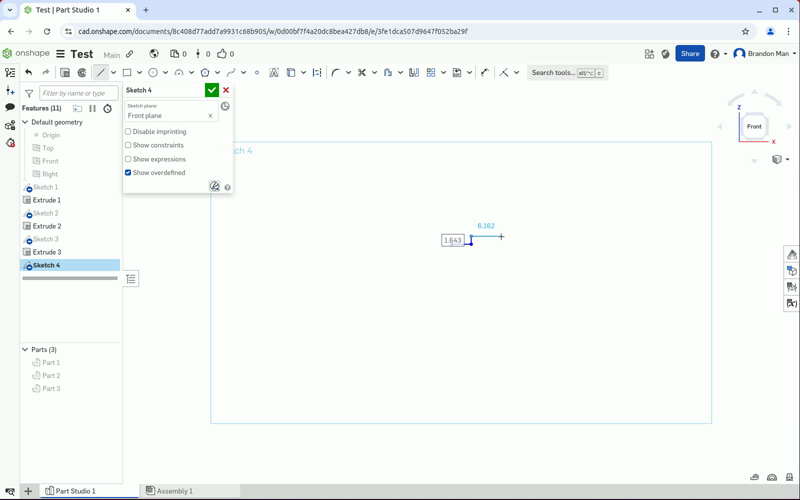
mouse_move(451, 236)
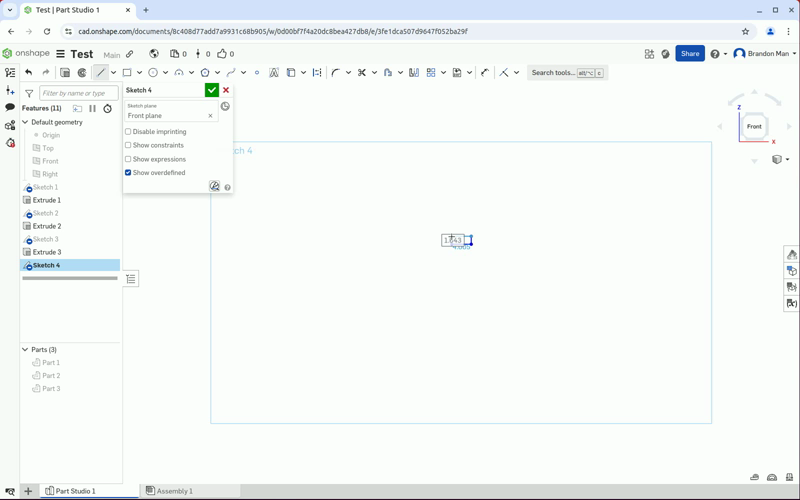
click(451, 236)
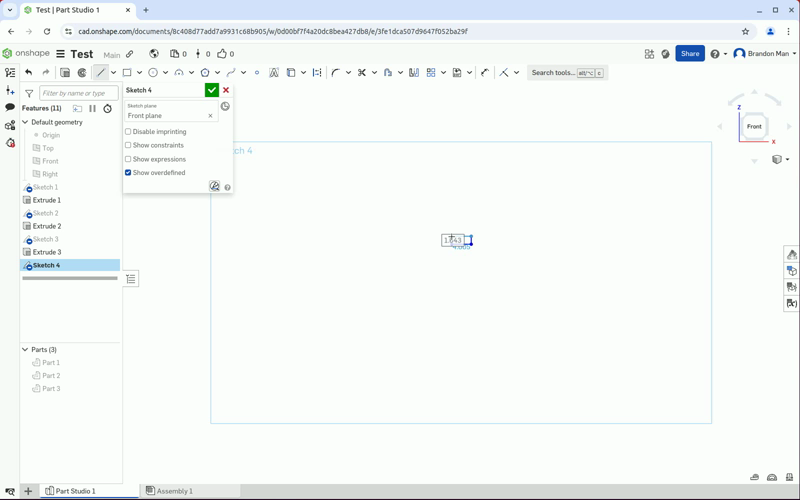
key_up(shift)
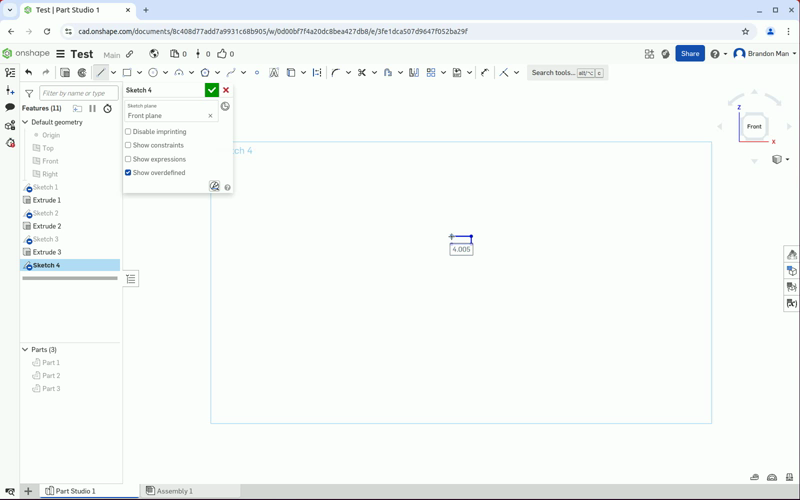
mouse_move(481, 236)
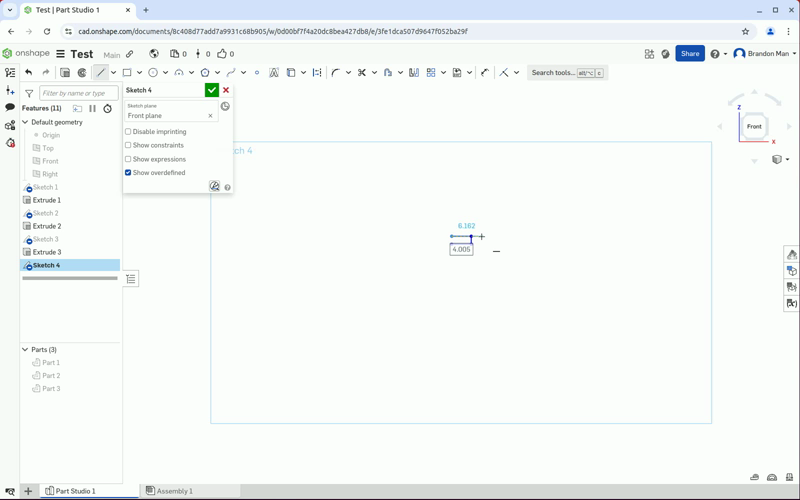
key_down(shift)
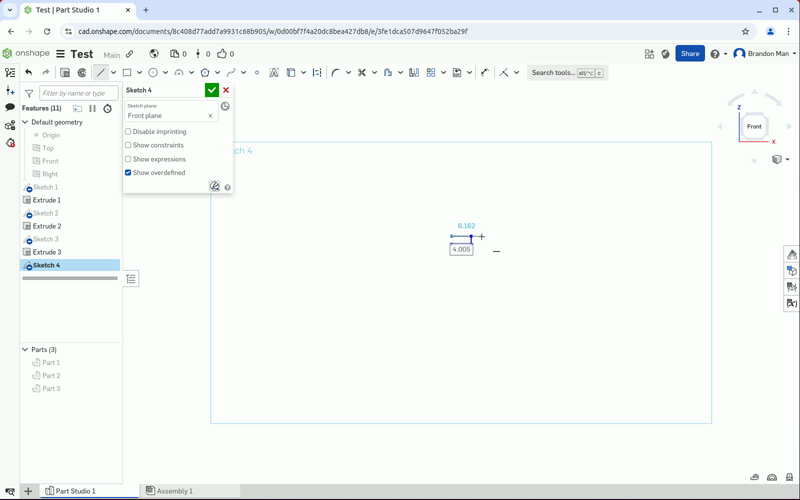
mouse_move(451, 244)
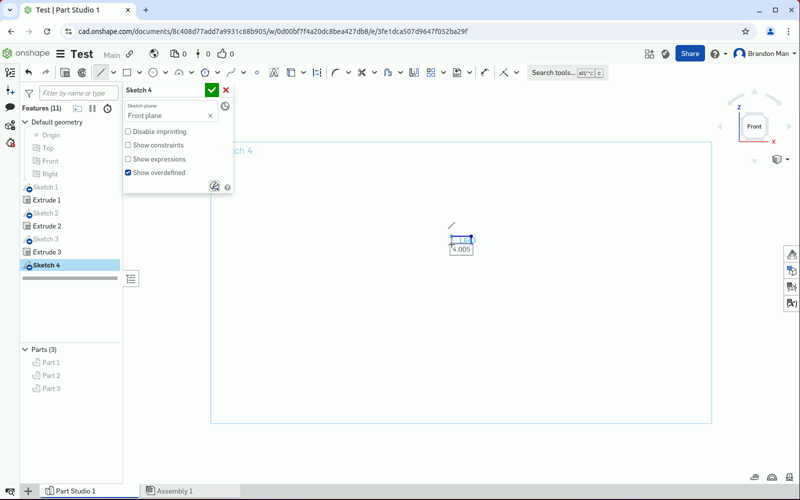
key_up(shift)
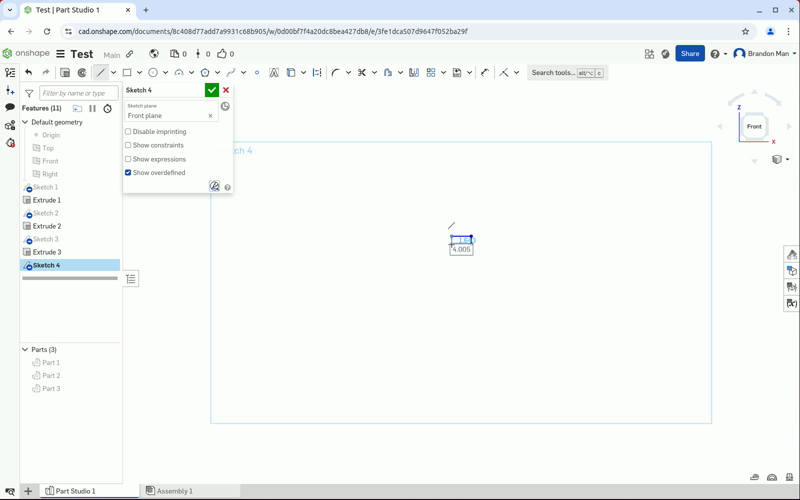
click(451, 244)
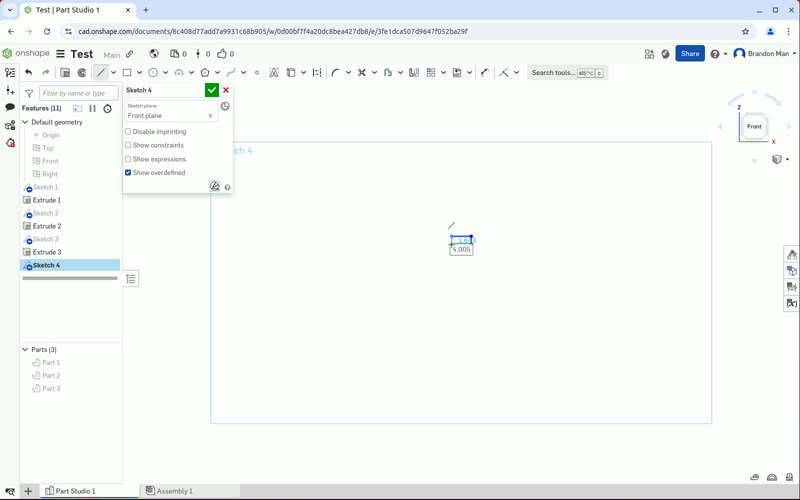
key(esc)
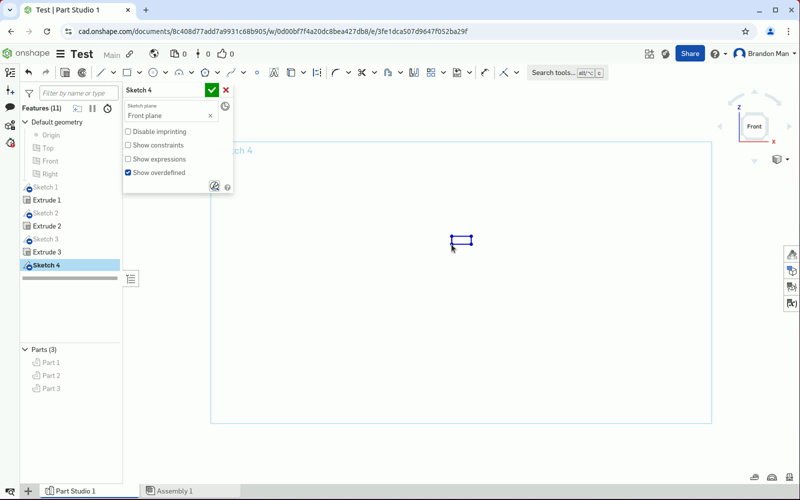
mouse_move(466, 243)
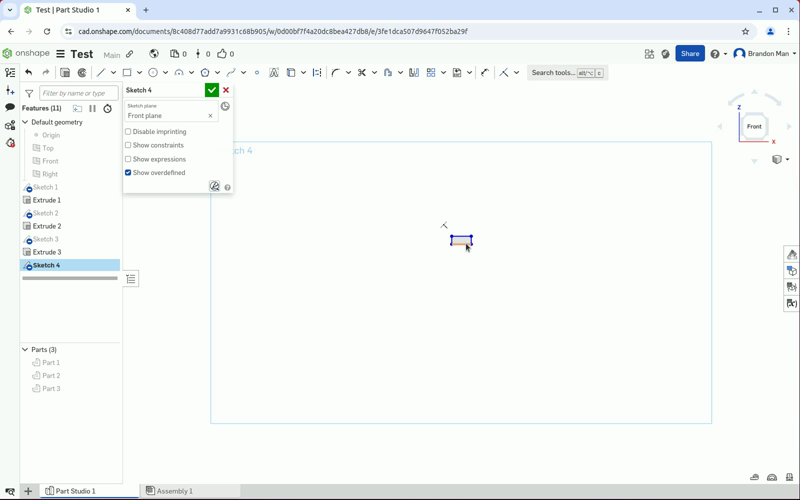
scroll(6)
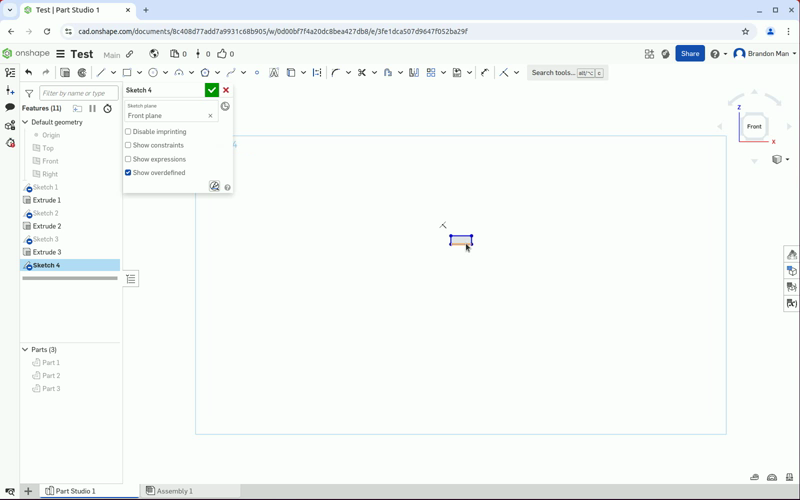
scroll(6)
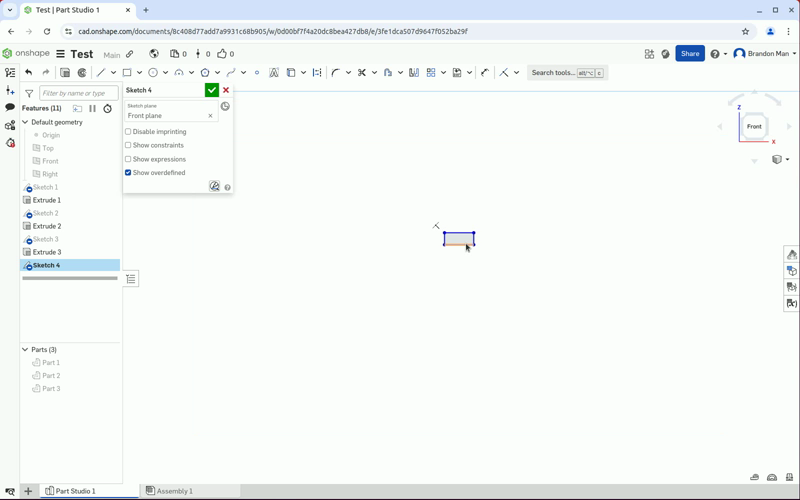
scroll(6)
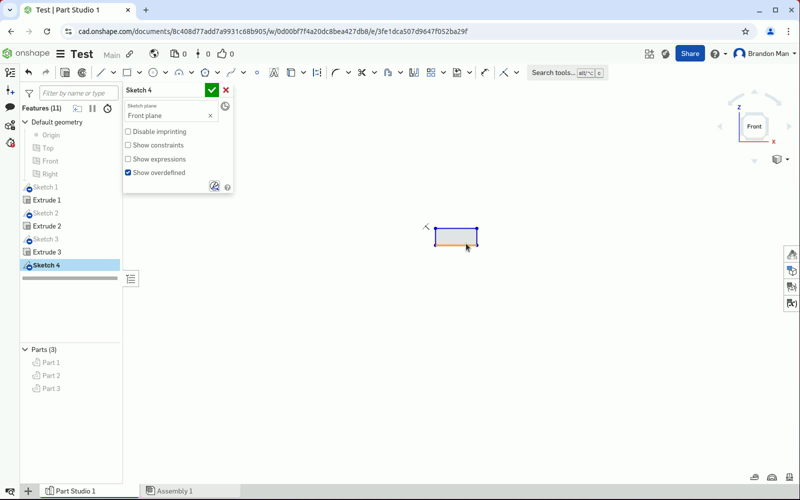
scroll(6)
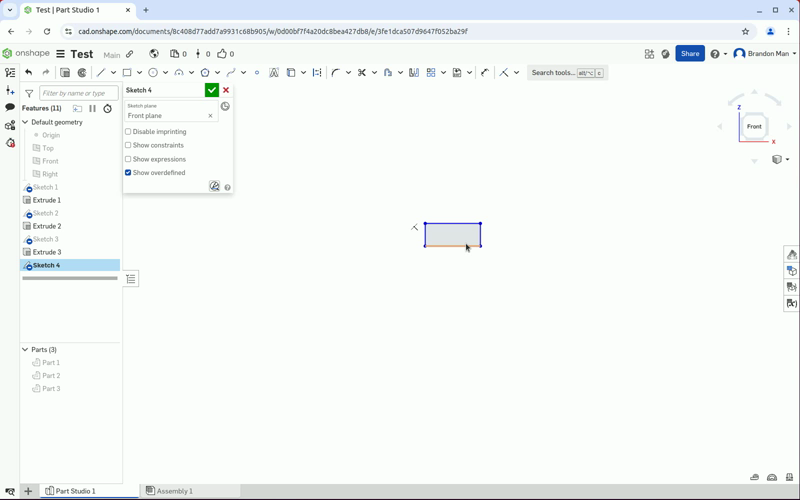
scroll(6)
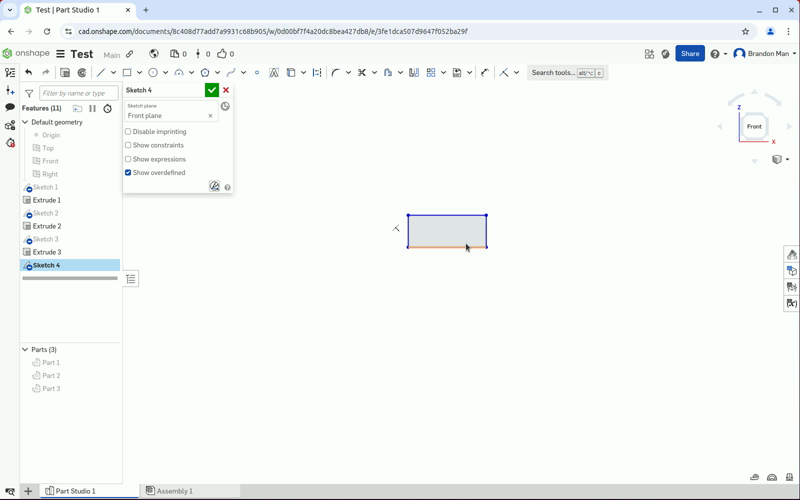
scroll(6)
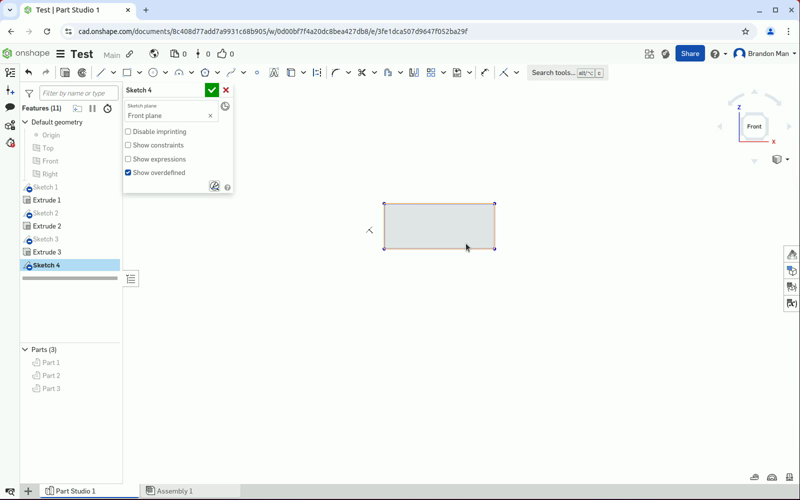
scroll(6)
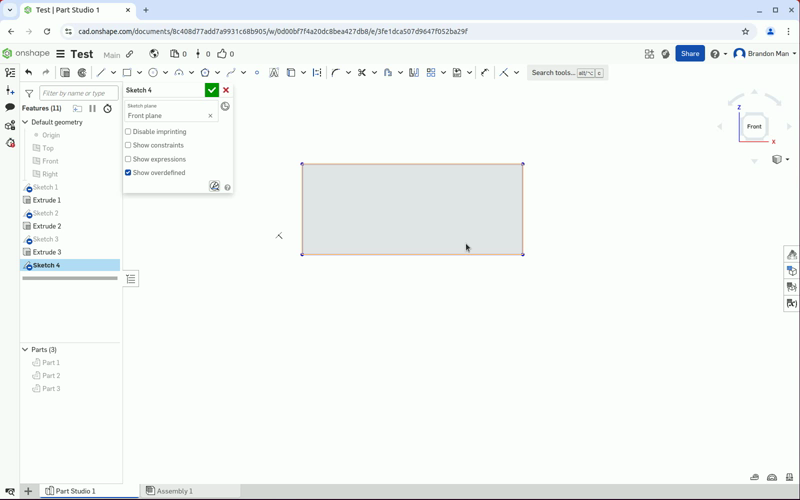
click(466, 243)
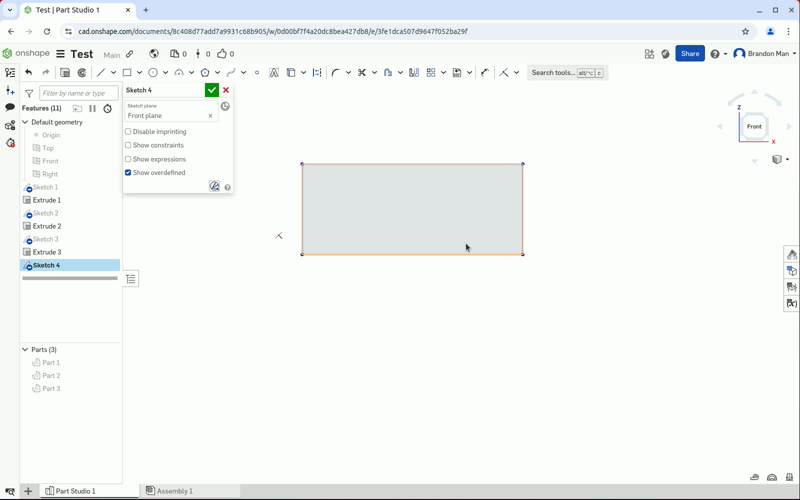
scroll(-6)
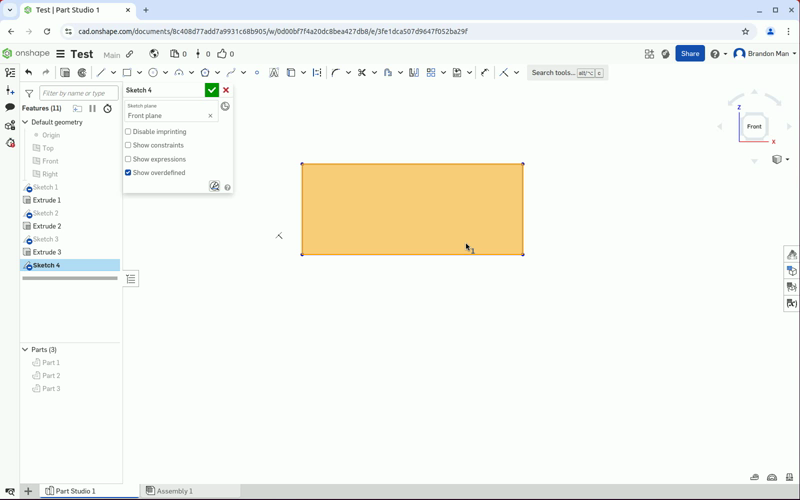
scroll(-6)
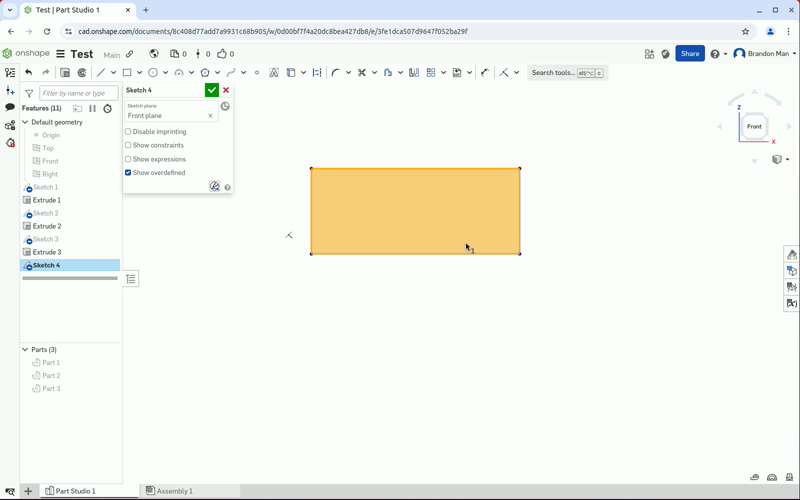
scroll(-6)
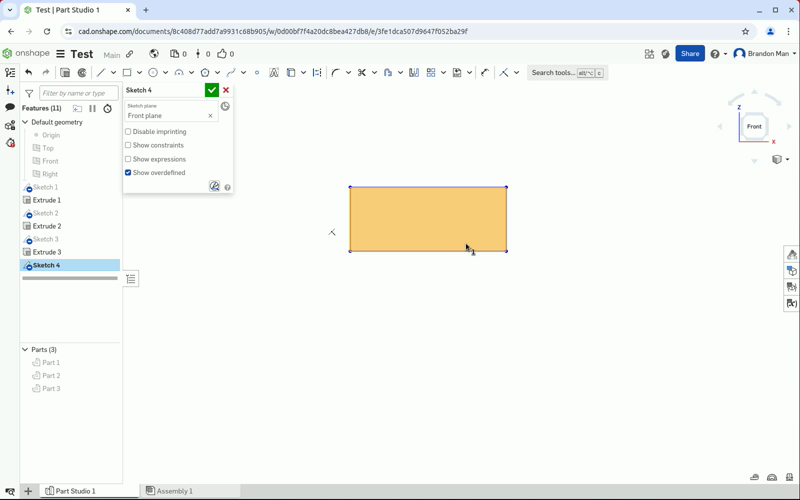
scroll(-6)
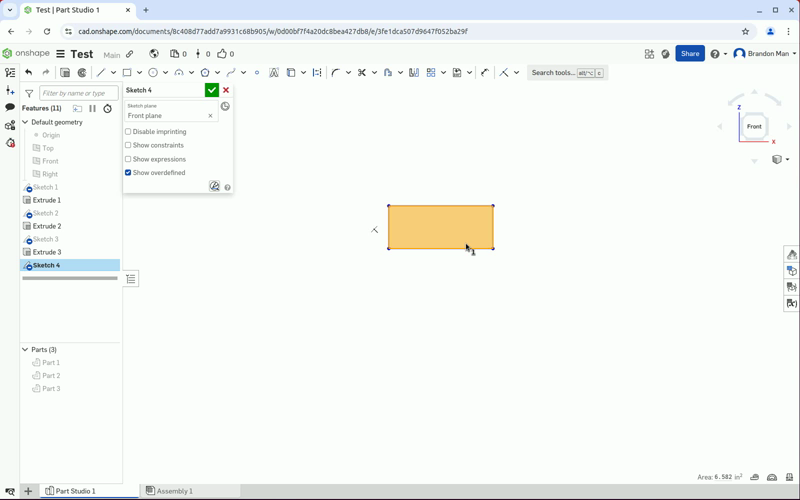
scroll(-6)
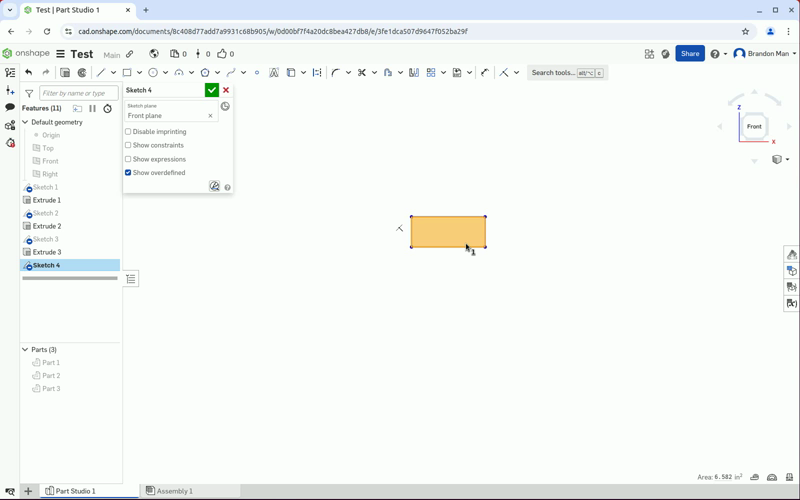
scroll(-6)
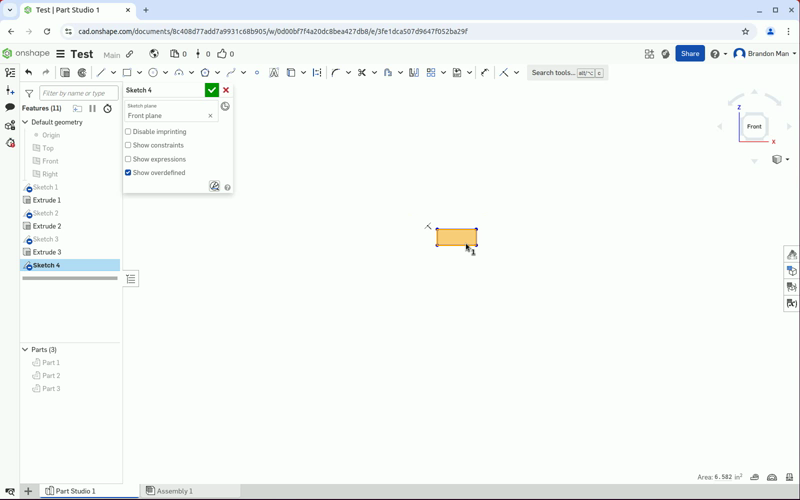
scroll(-6)
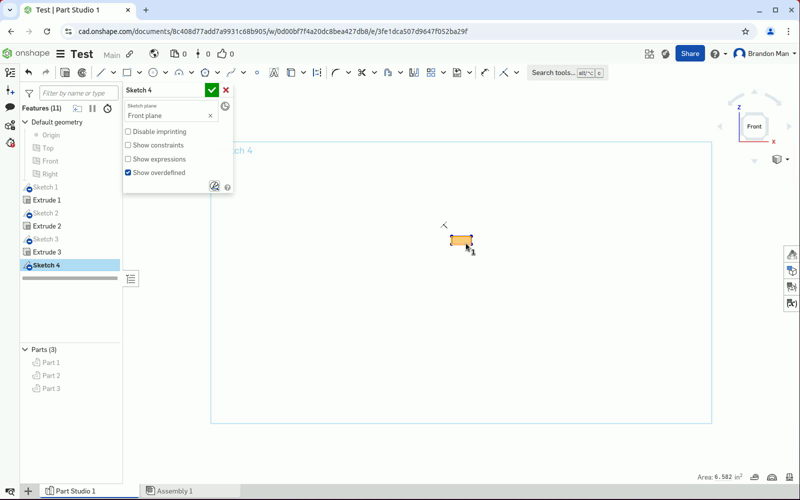
mouse_move(73, 352)
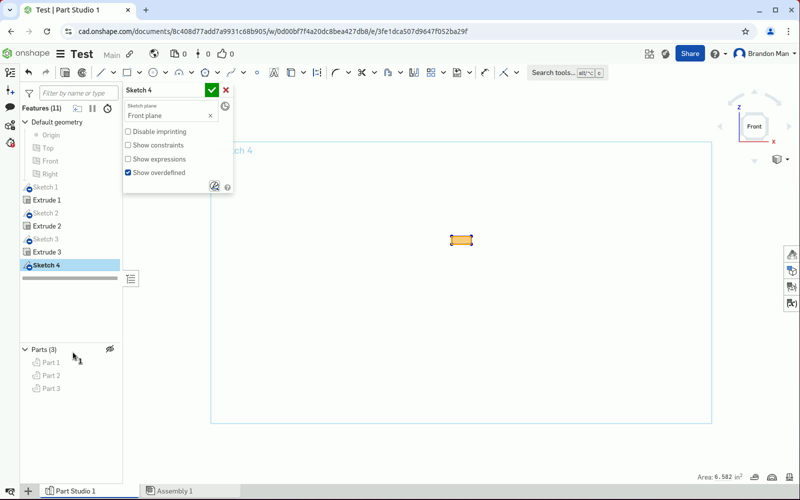
key(shift+y)
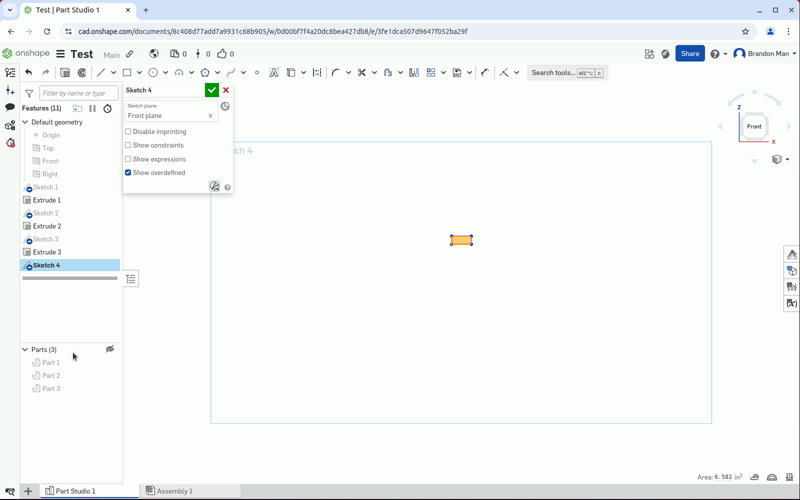
key(shift+e)
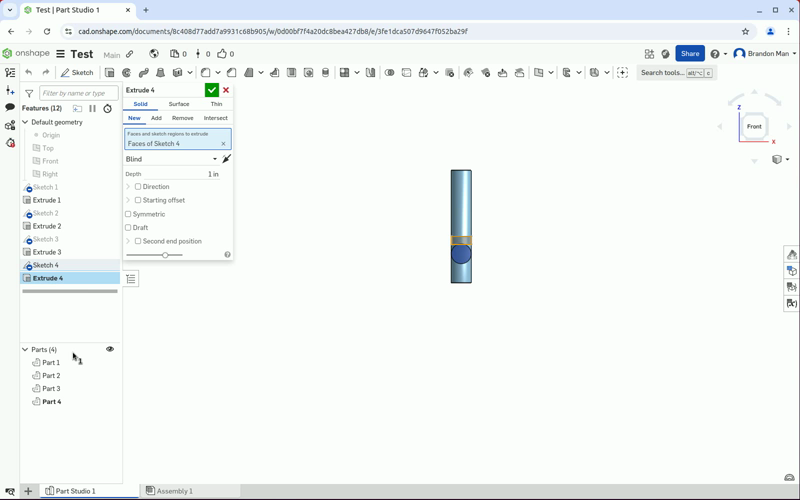
mouse_move(143, 106)
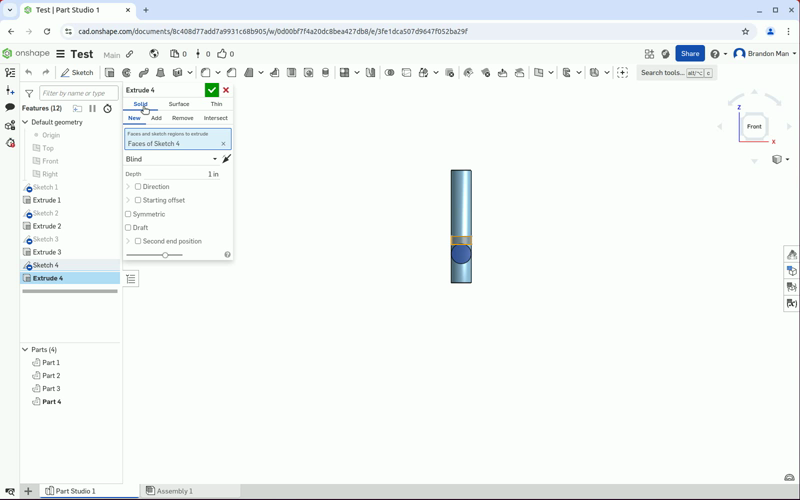
click(143, 106)
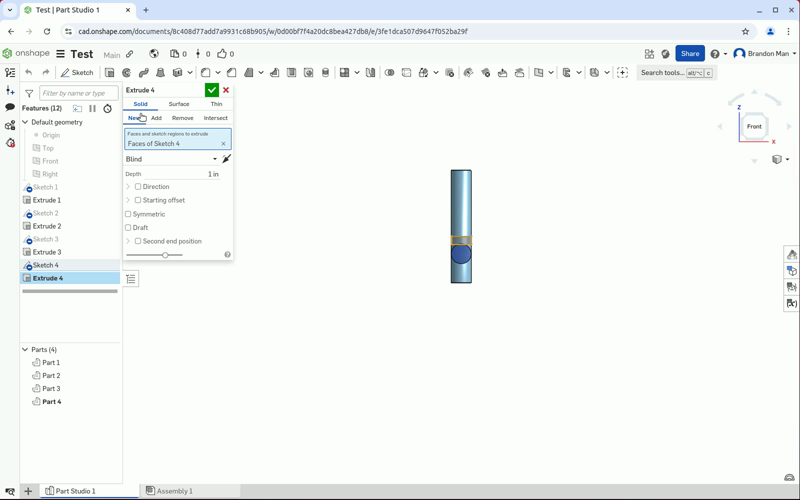
mouse_move(137, 120)
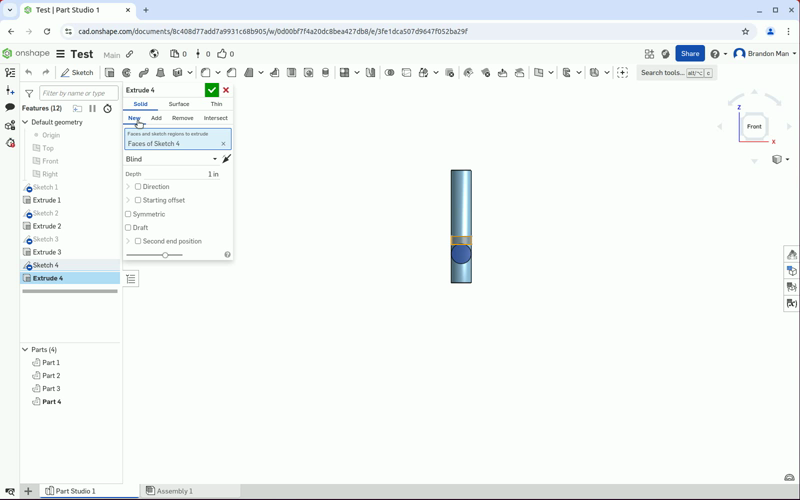
click(137, 120)
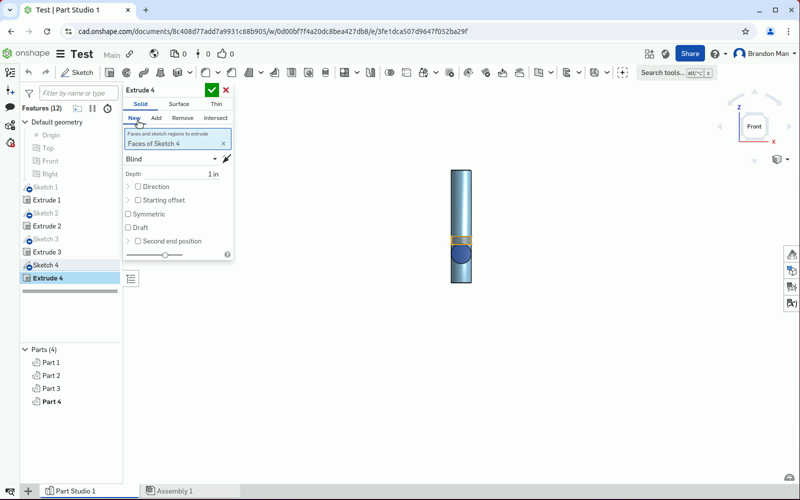
key(tab, 4)
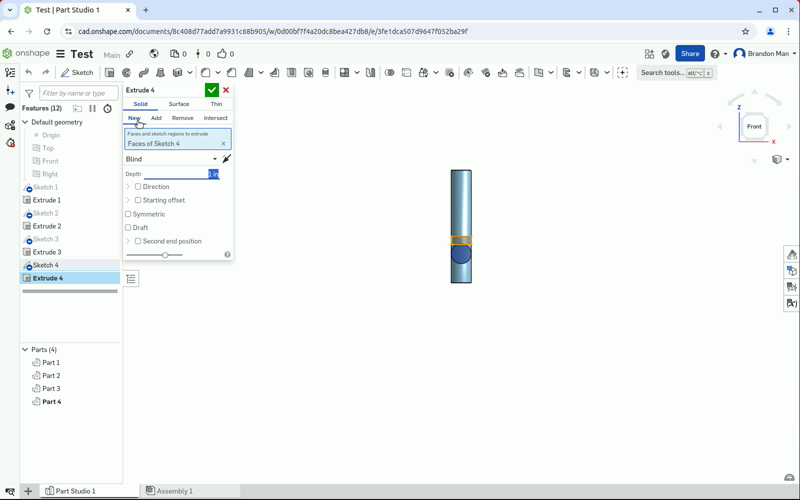
text(-5.055)
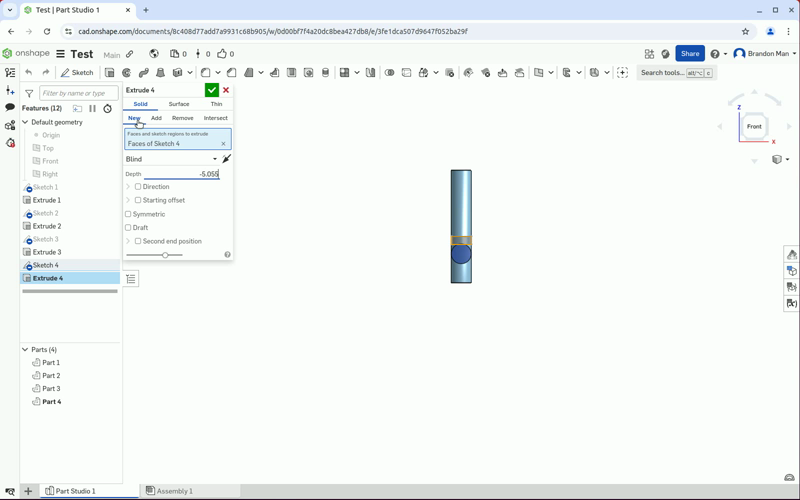
key(enter)
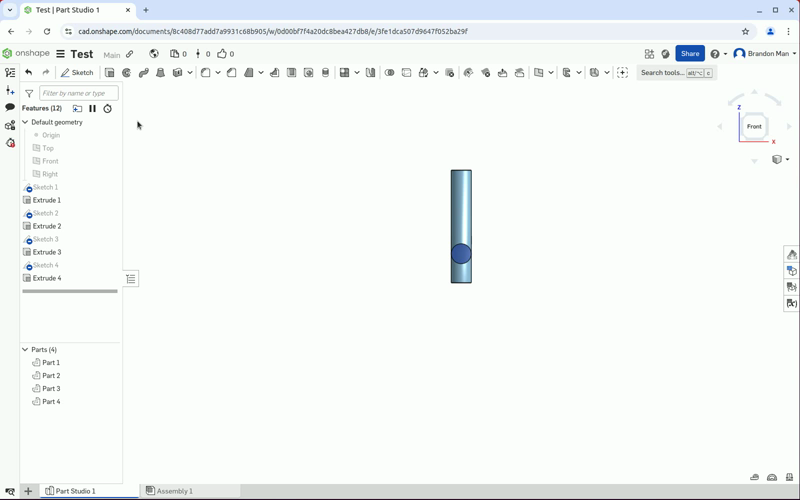
key(shift+h)
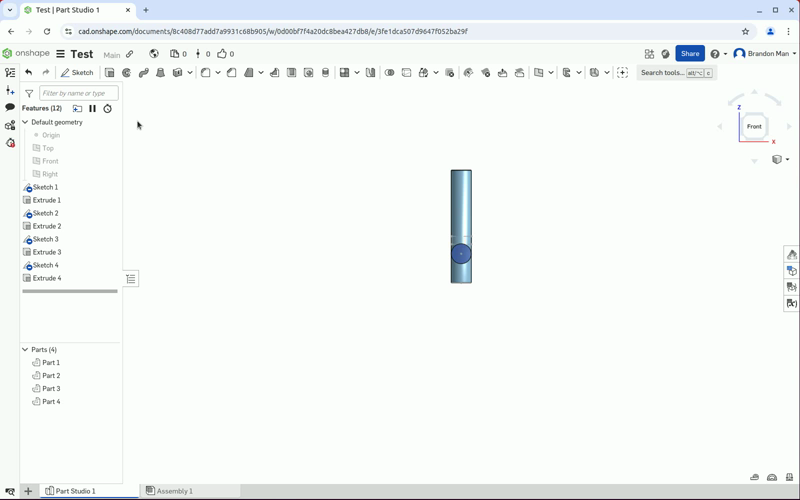
key(shift+h)
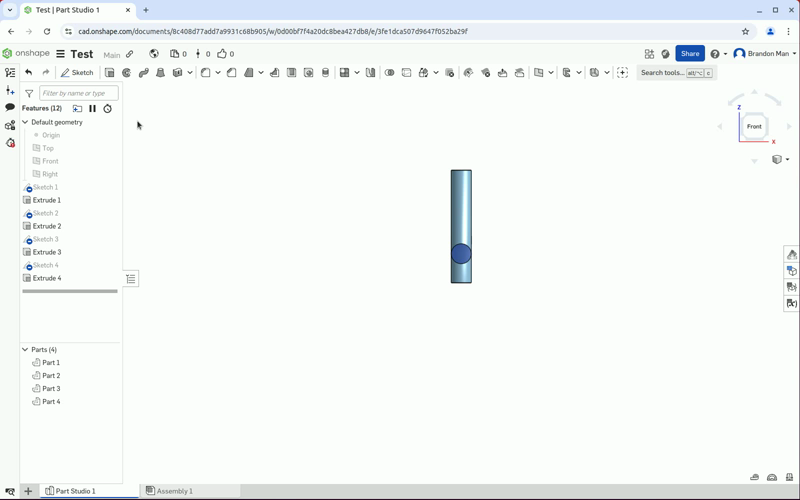
mouse_move(73, 189)
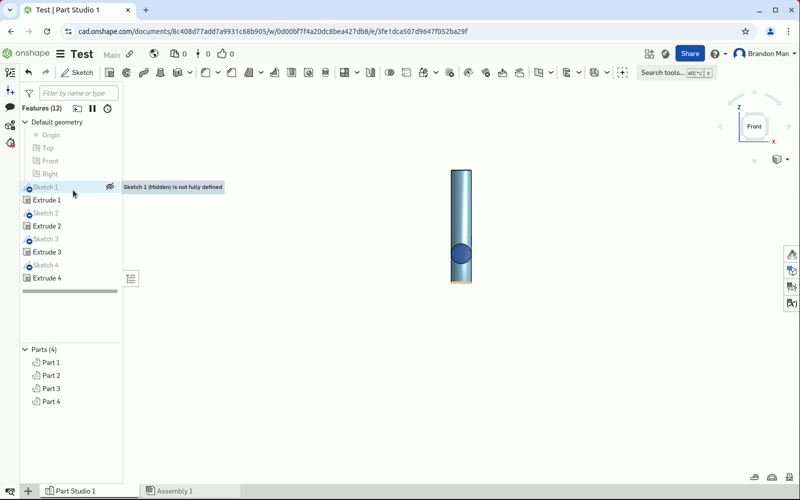
click(73, 189)
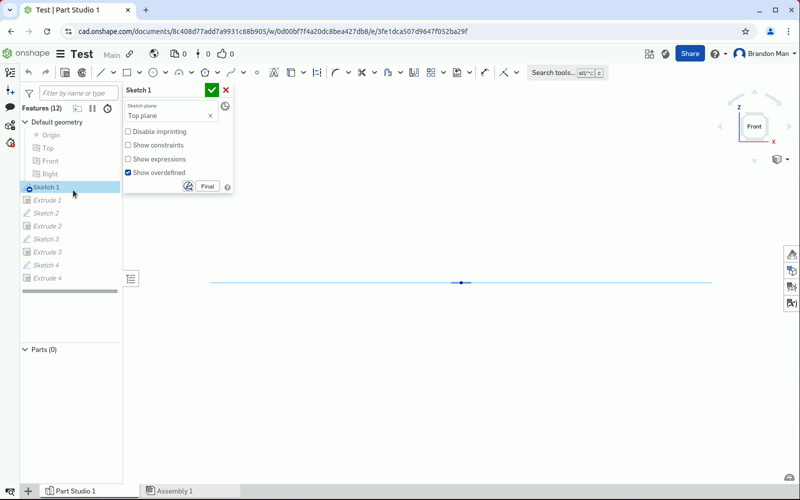
mouse_move(229, 92)
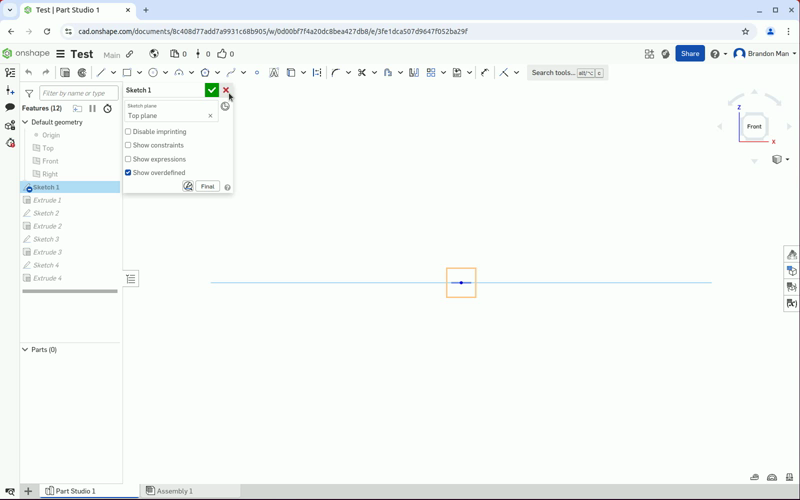
click(229, 92)
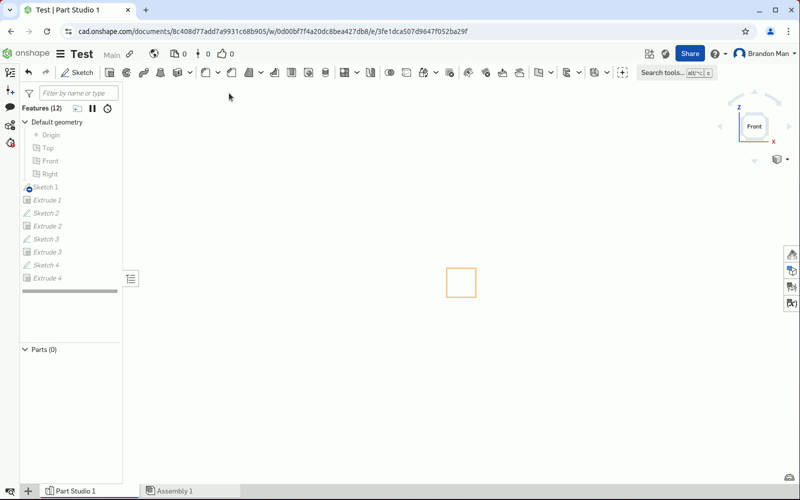
mouse_move(73, 352)
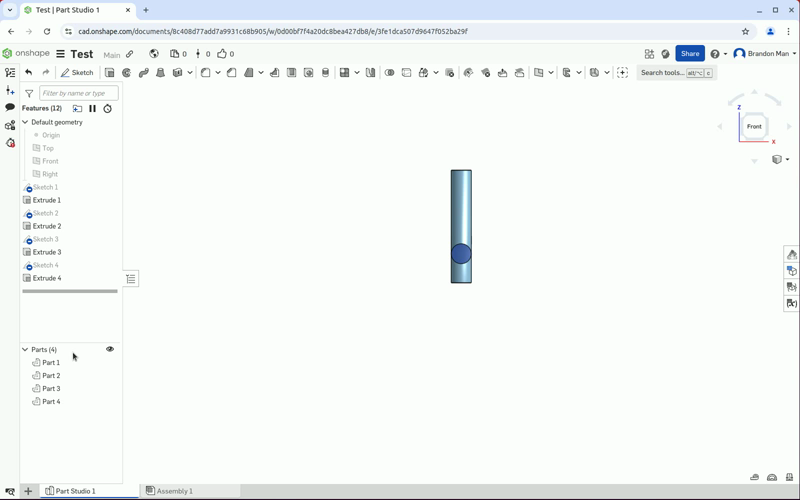
key(y)
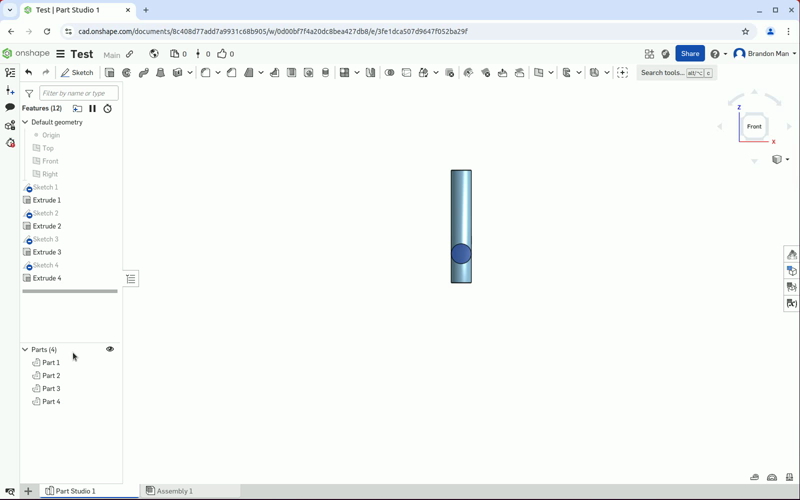
key(shift+p)
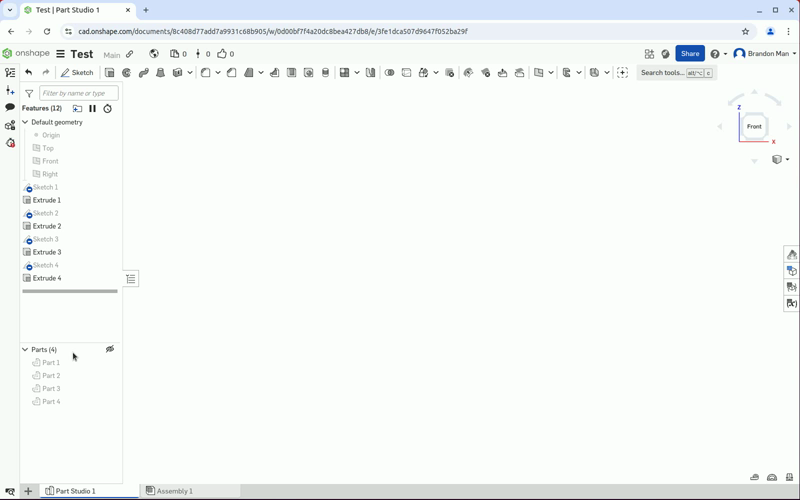
key(space)
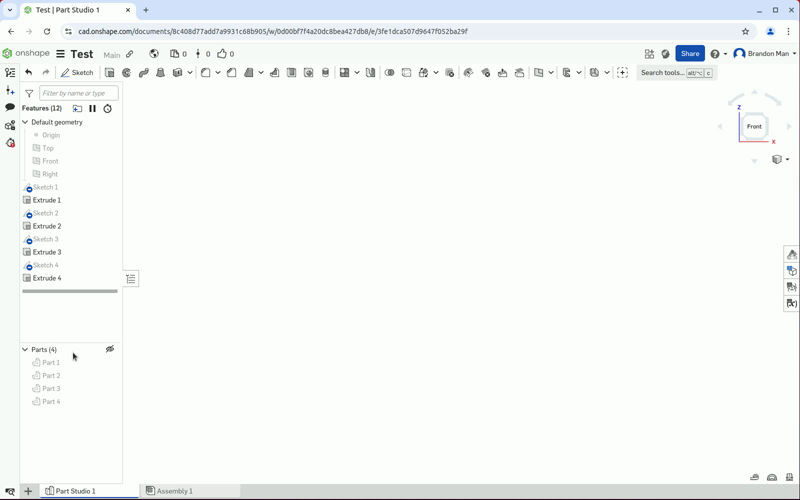
key_down(shift)
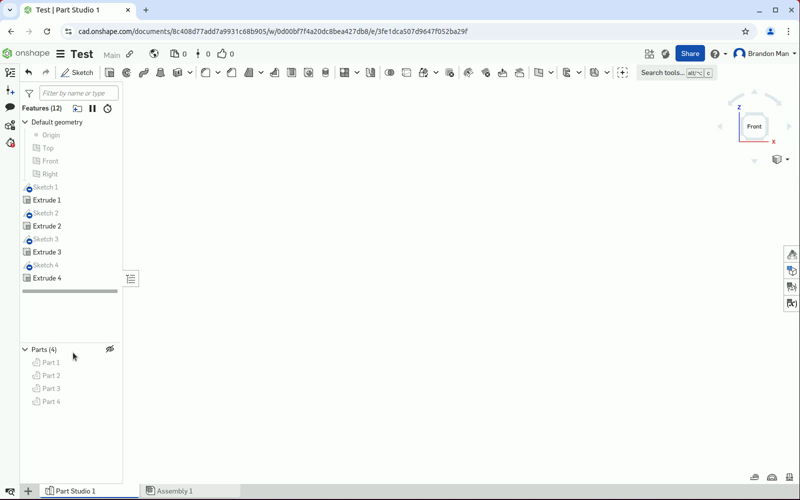
key(down)
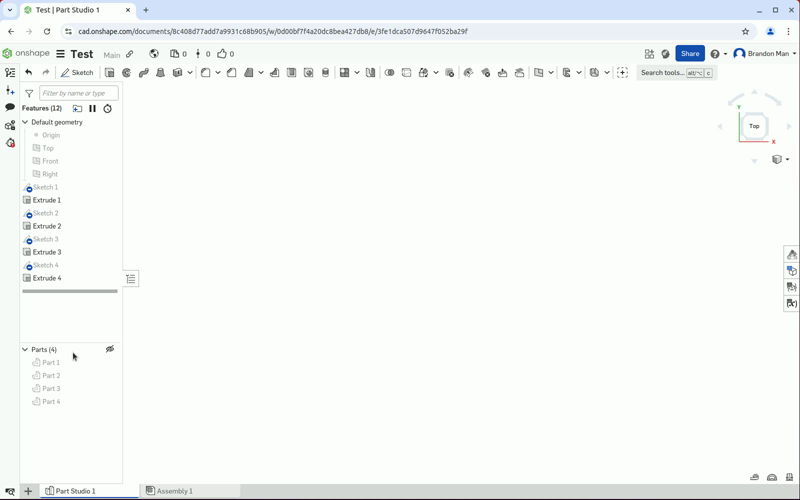
key_up(shift)
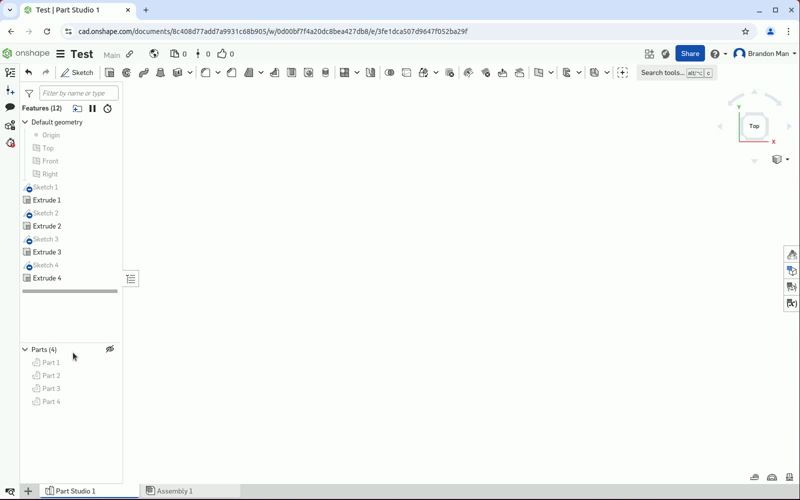
mouse_move(73, 352)
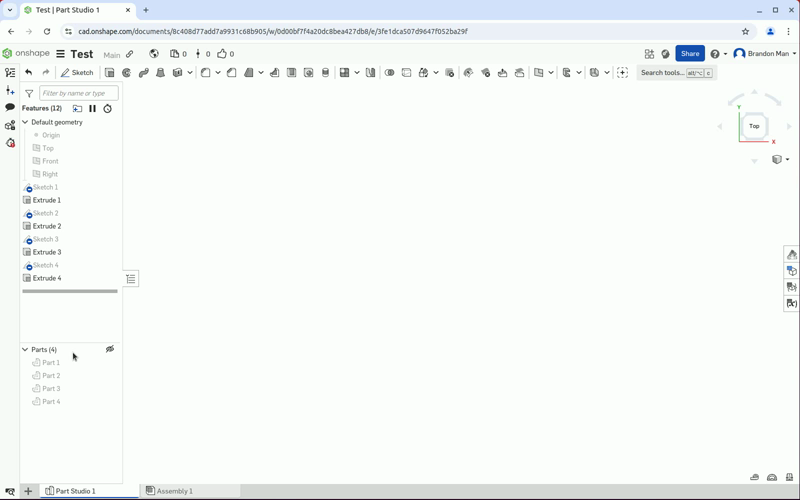
key(shift+y)
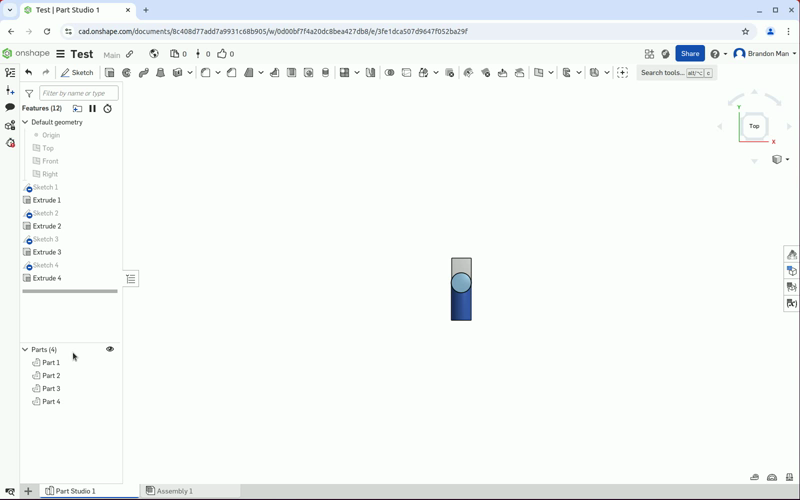
mouse_move(541, 75)
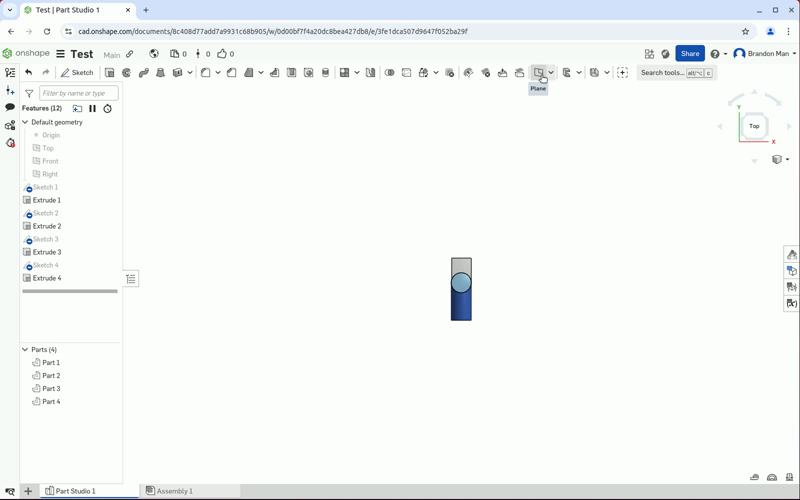
click(541, 75)
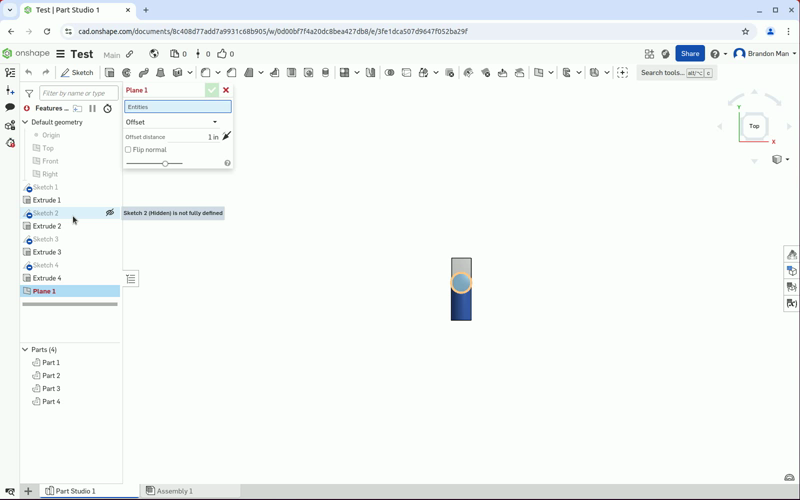
scroll(3)
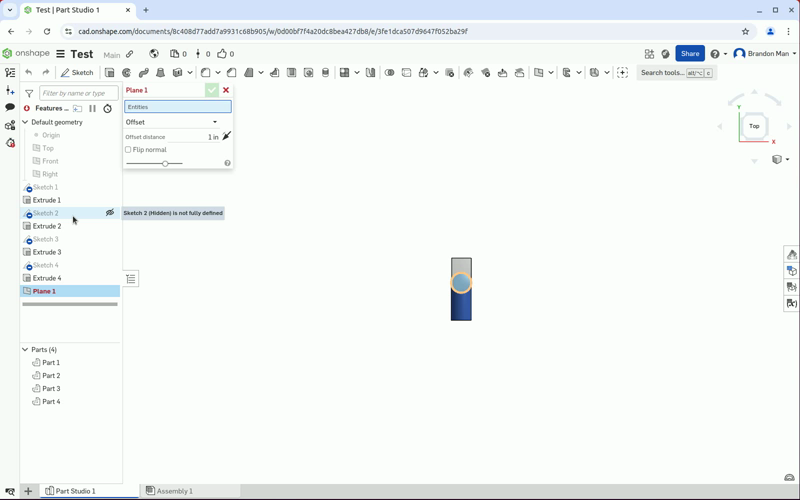
mouse_move(73, 150)
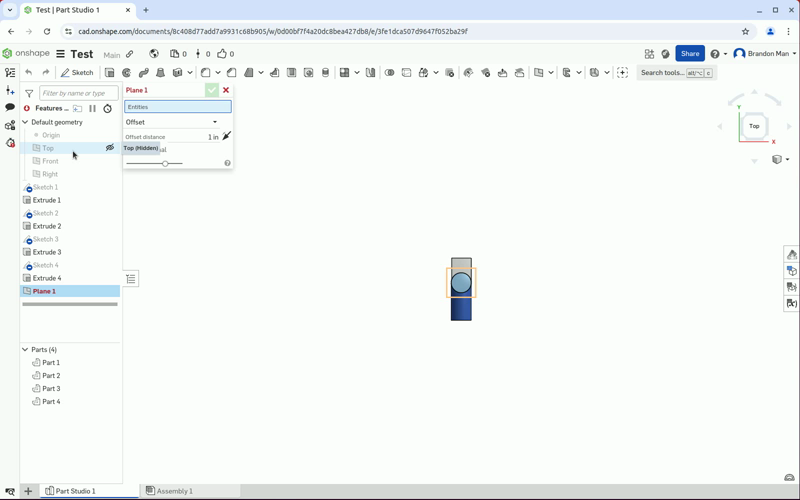
click(73, 150)
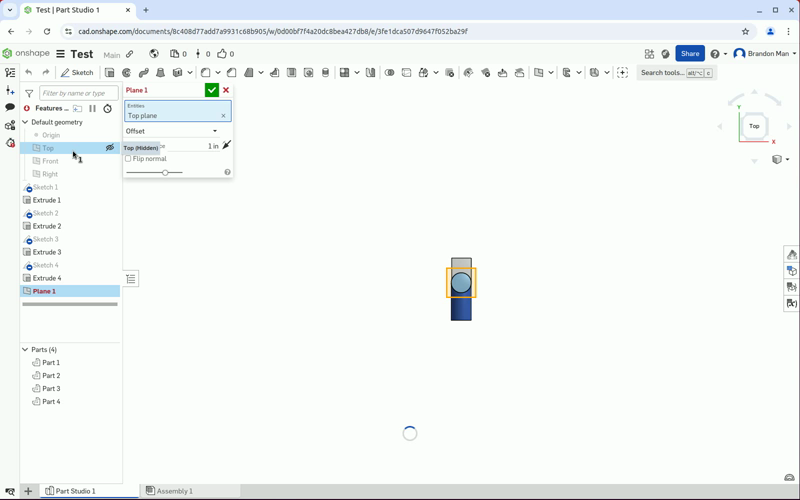
key(tab, 2)
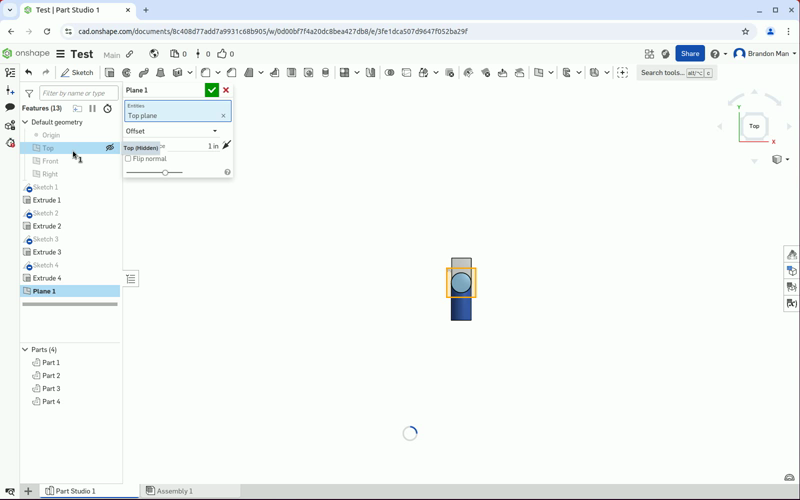
text(9.397)
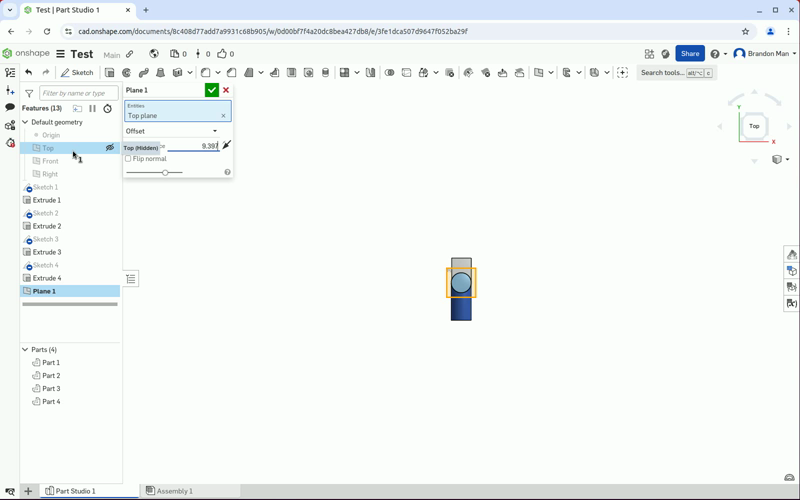
key(enter, 2)
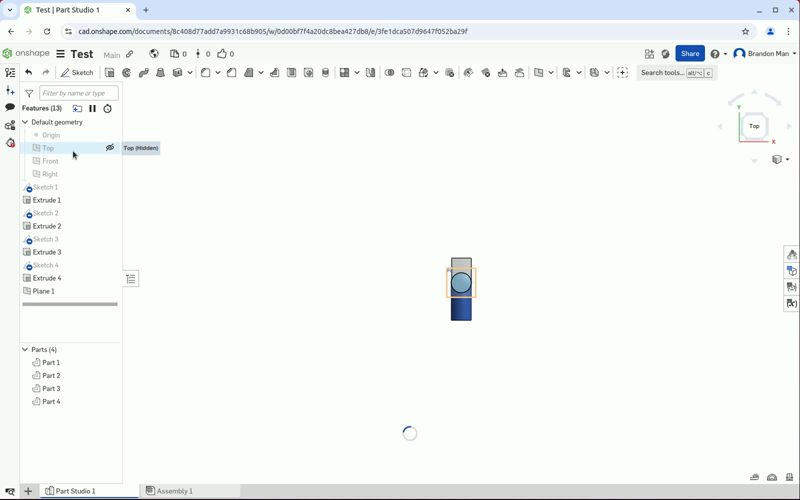
key(shift+s)
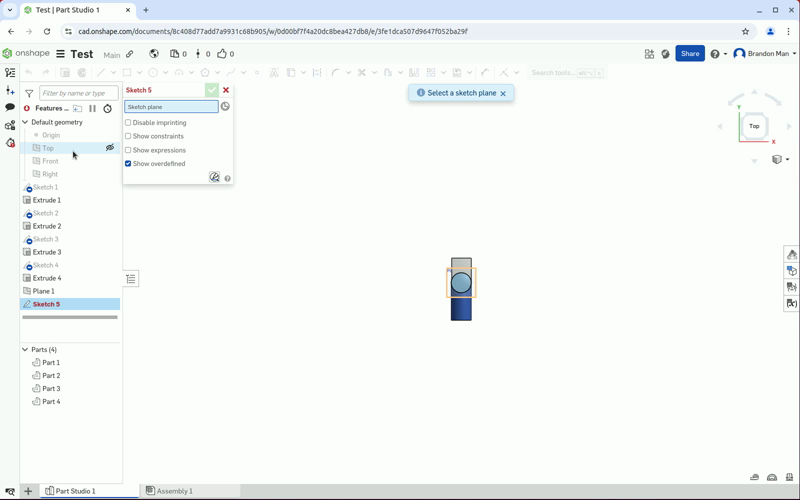
mouse_move(73, 293)
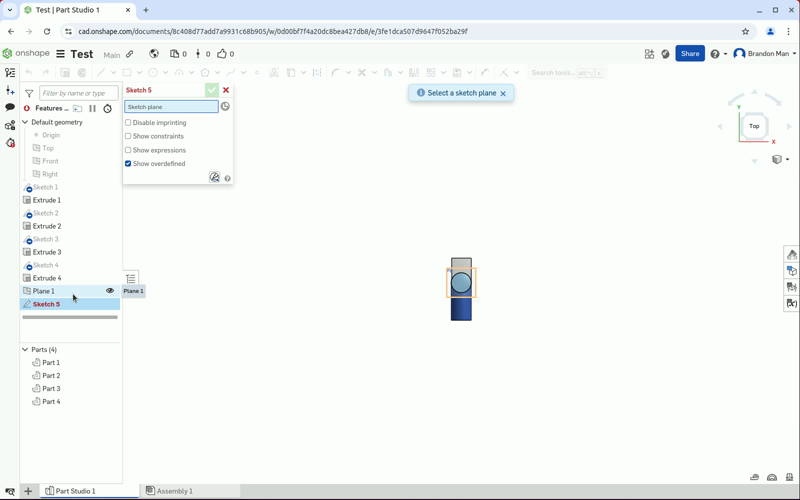
click(73, 293)
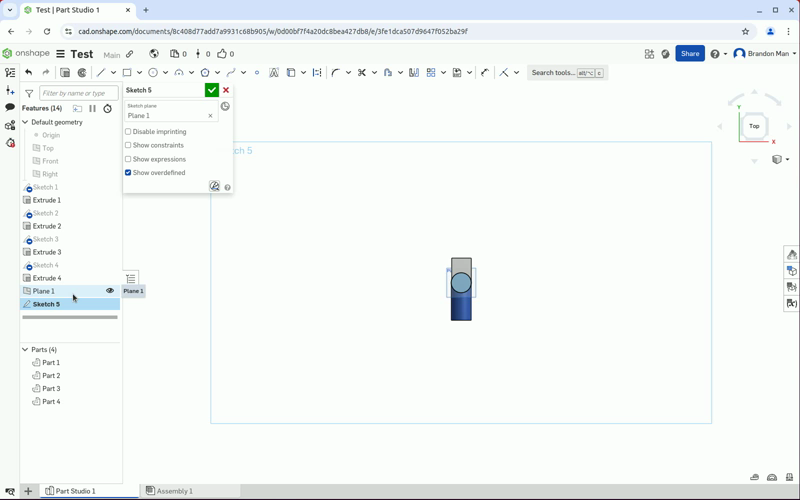
mouse_move(73, 352)
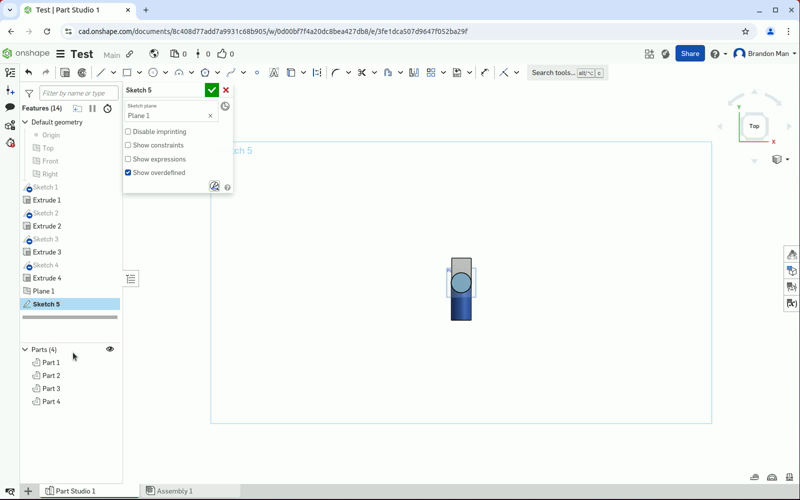
key(y)
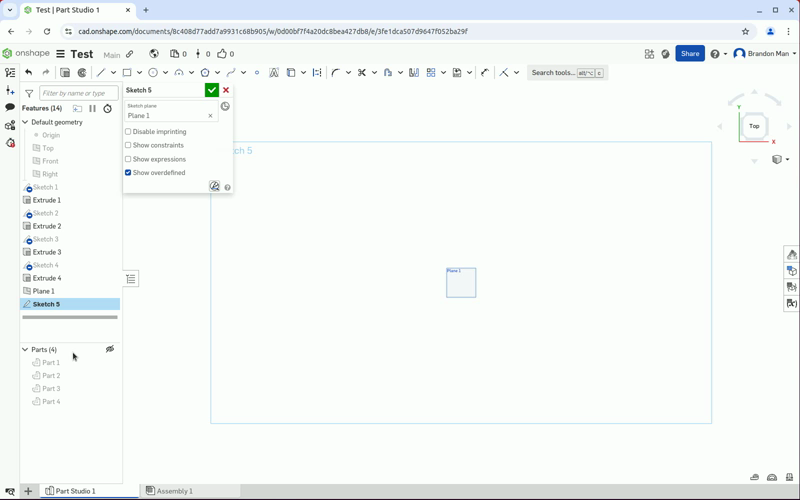
key(l)
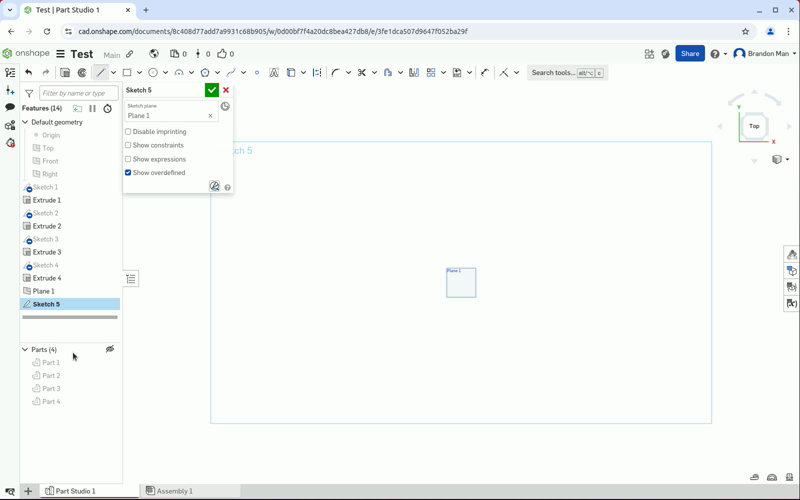
key_down(shift)
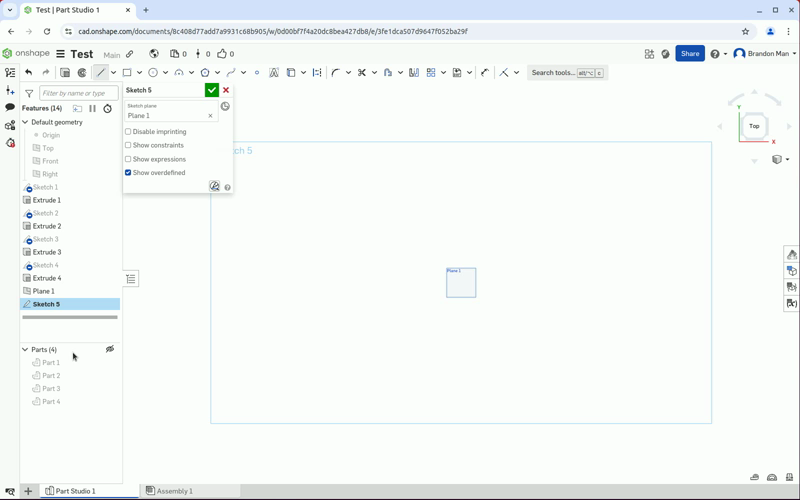
mouse_move(454, 270)
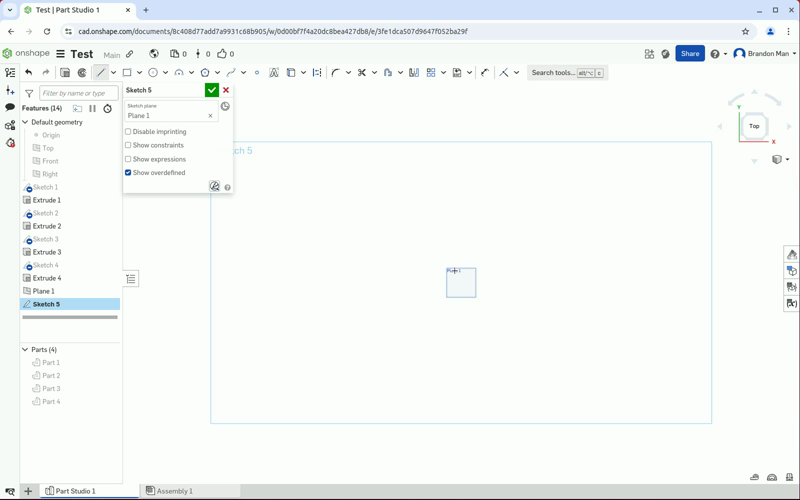
click(454, 270)
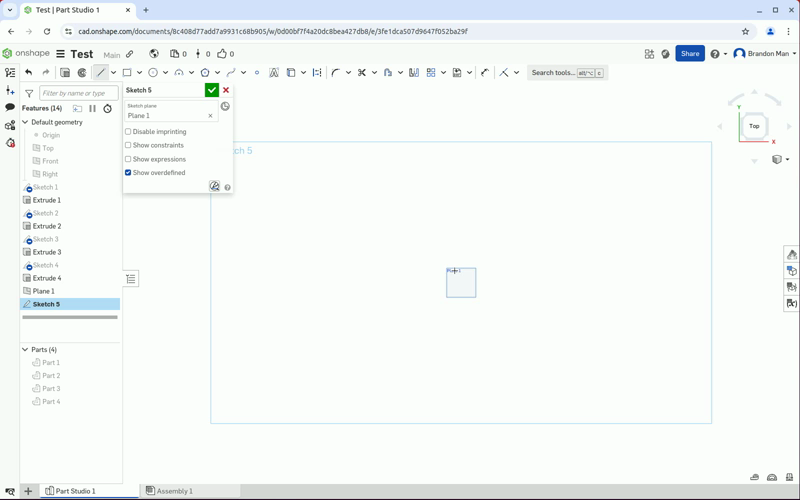
key_up(shift)
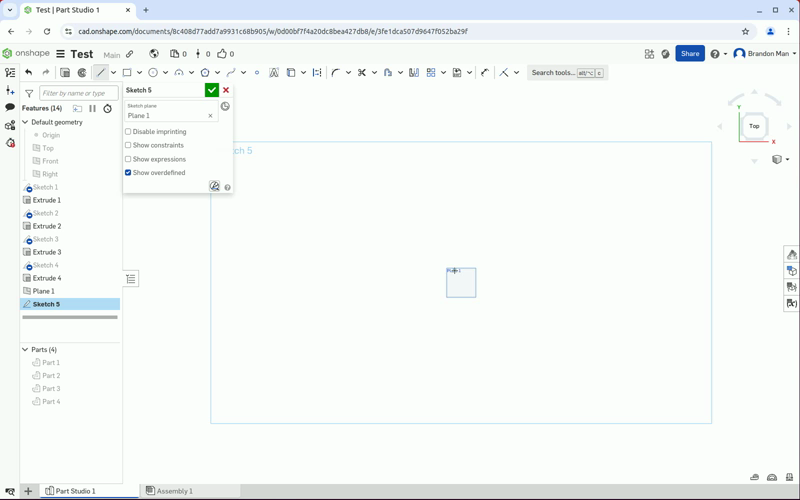
key_down(shift)
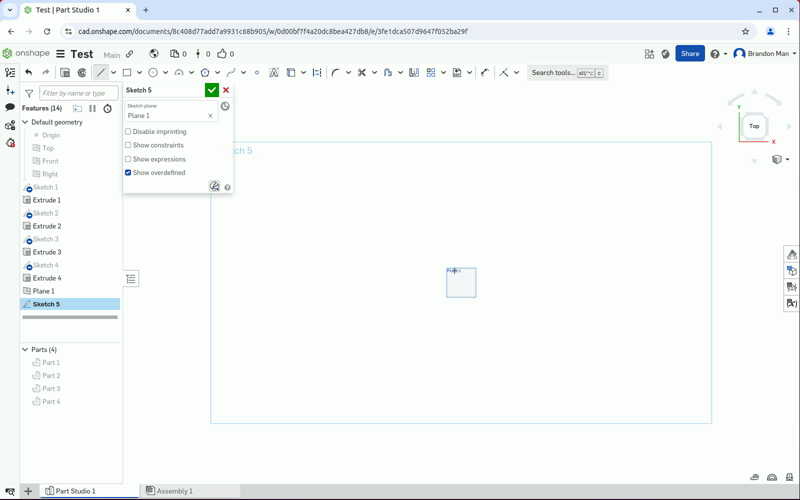
mouse_move(484, 270)
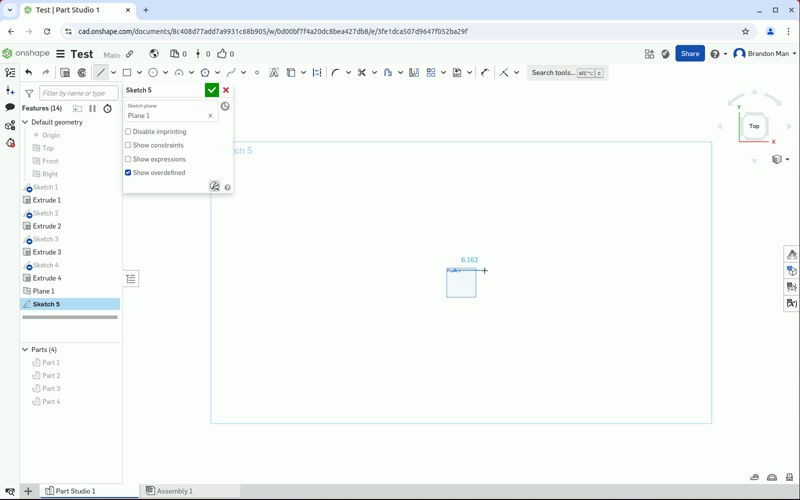
mouse_move(468, 270)
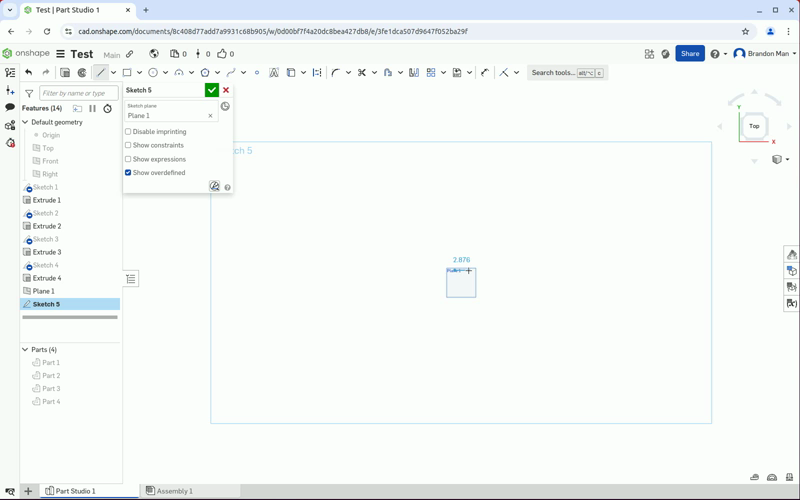
click(468, 270)
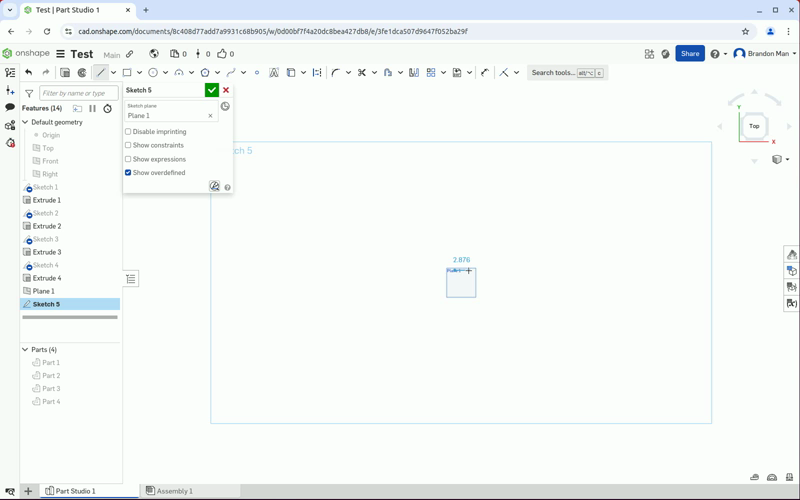
key_up(shift)
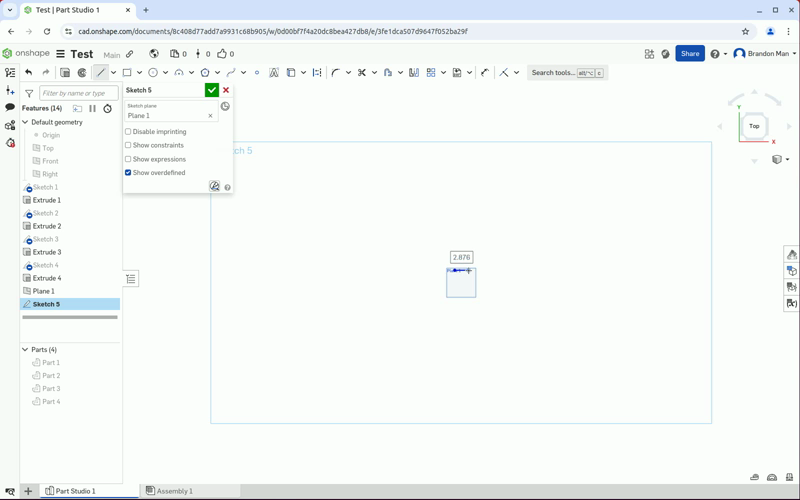
key_down(shift)
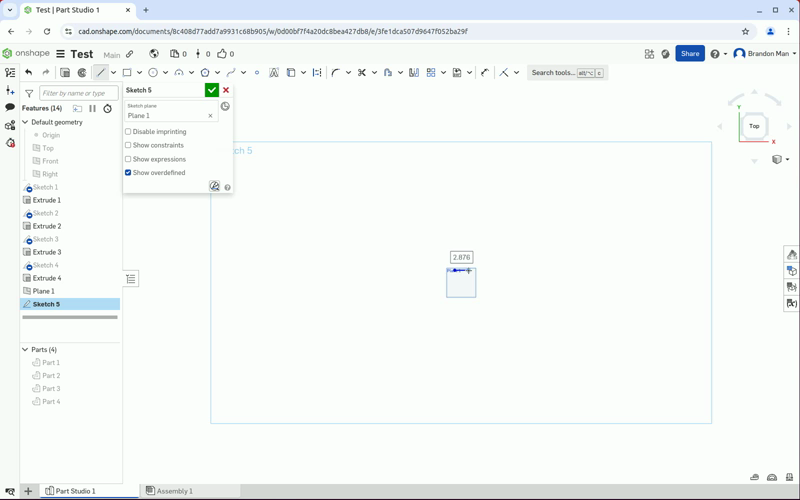
mouse_move(498, 270)
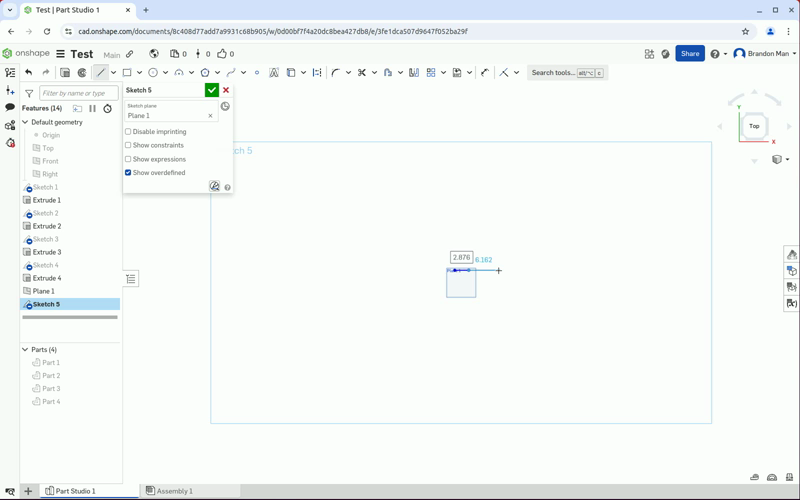
mouse_move(468, 259)
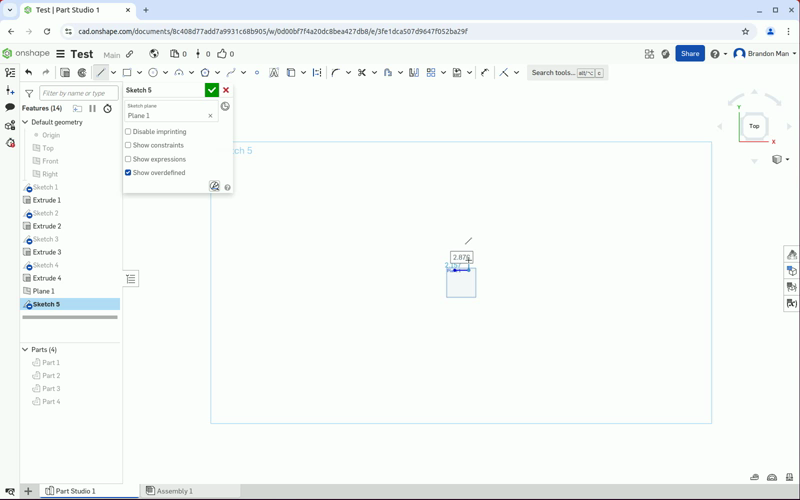
click(468, 259)
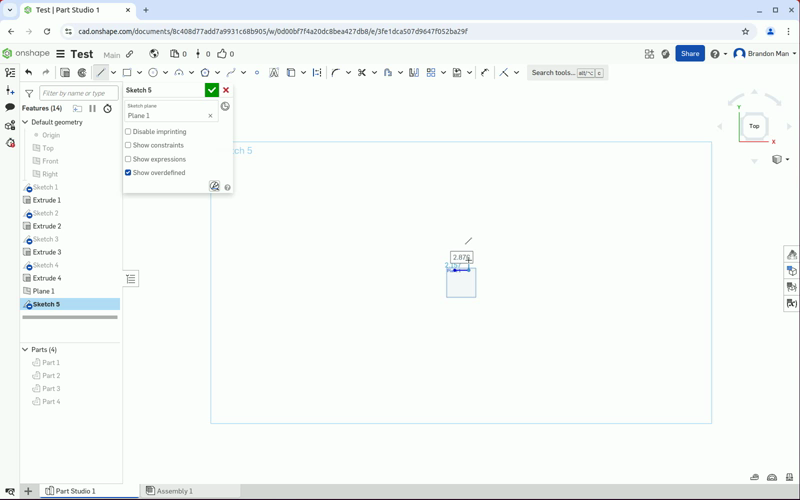
key_up(shift)
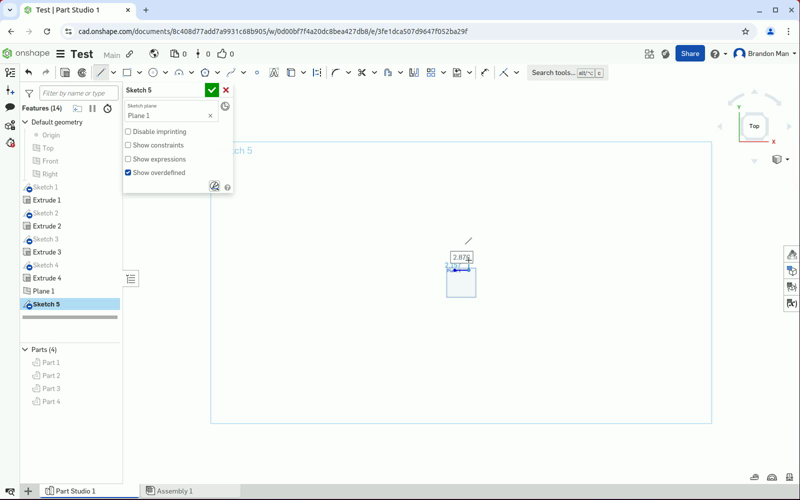
key_down(shift)
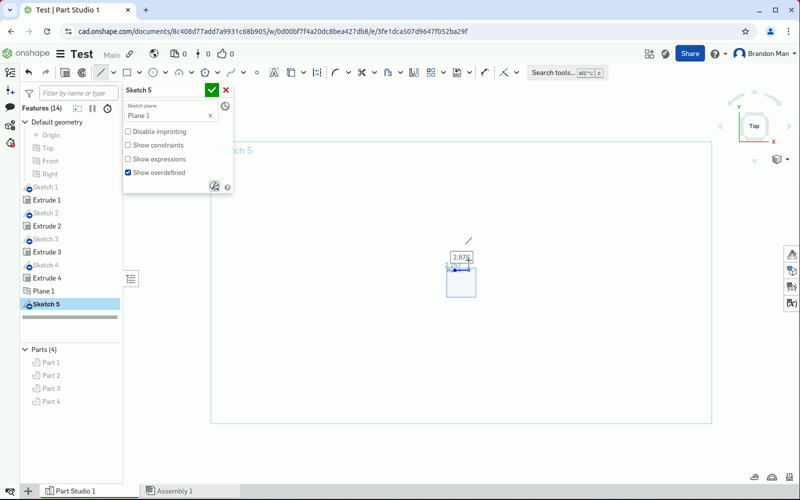
mouse_move(498, 259)
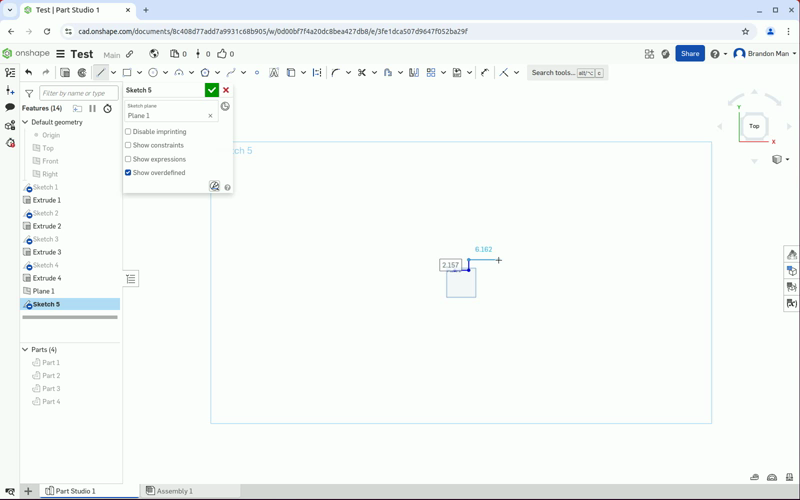
mouse_move(454, 259)
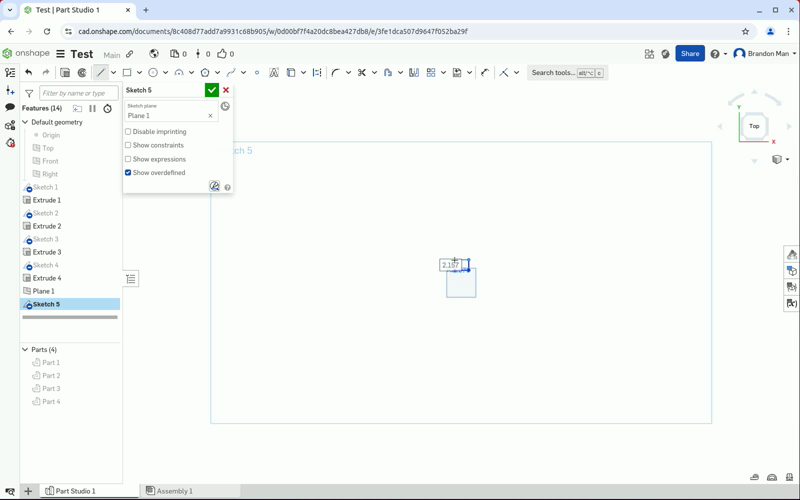
click(454, 259)
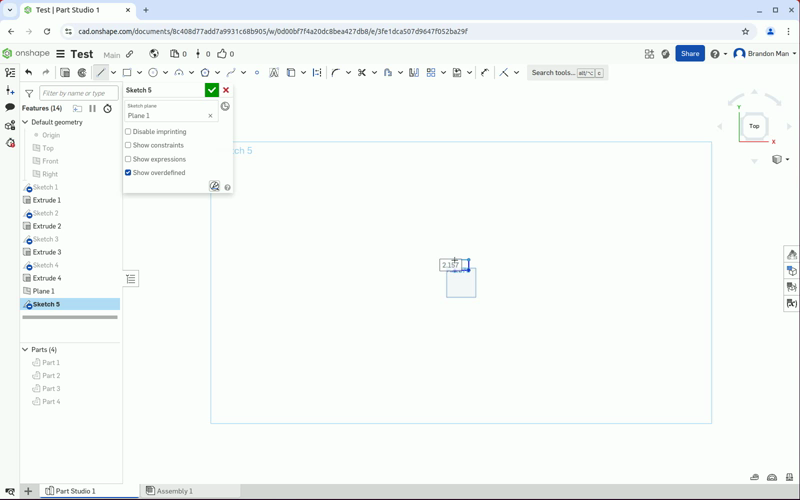
key_up(shift)
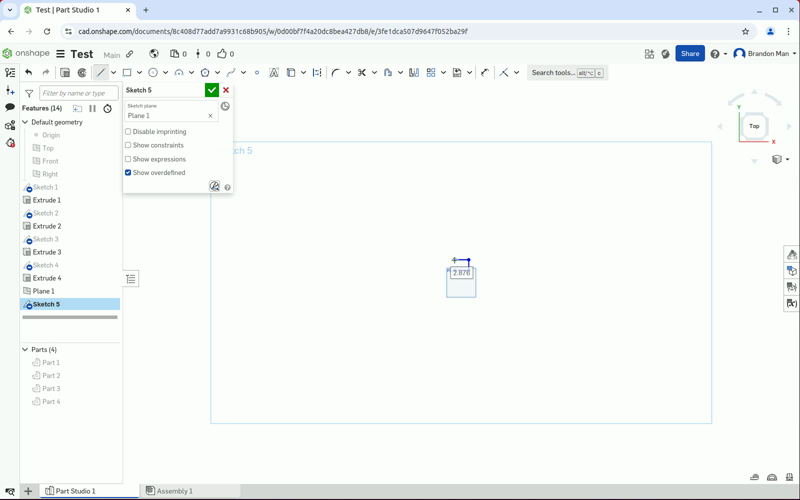
mouse_move(484, 259)
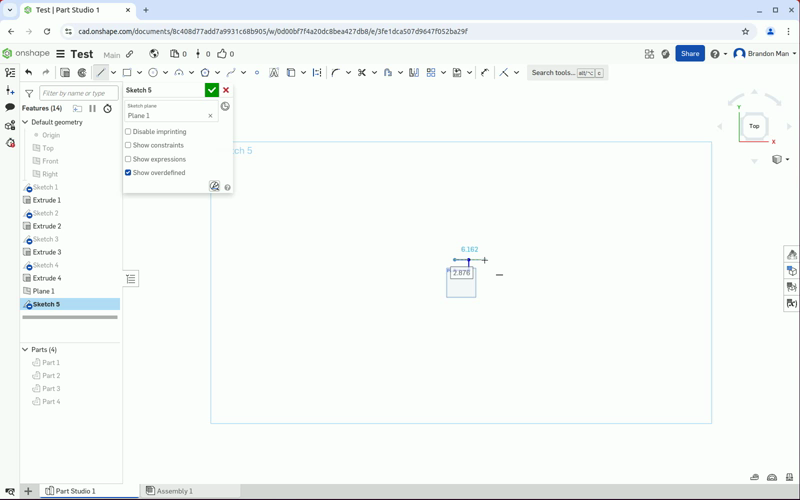
key_down(shift)
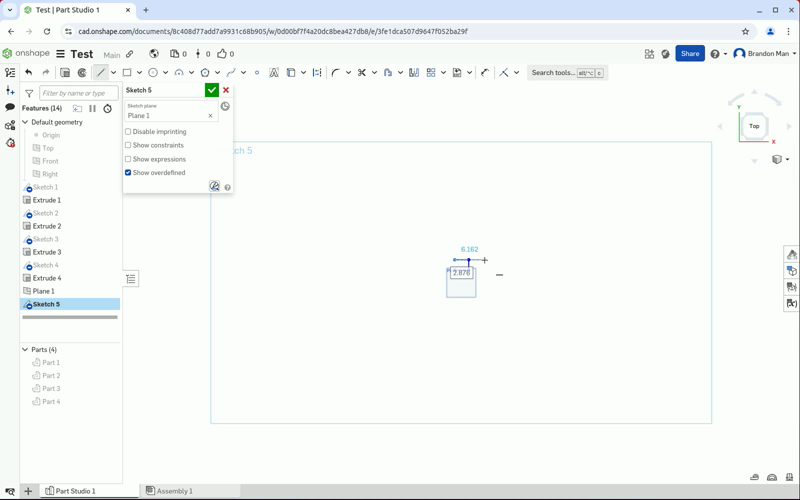
mouse_move(454, 270)
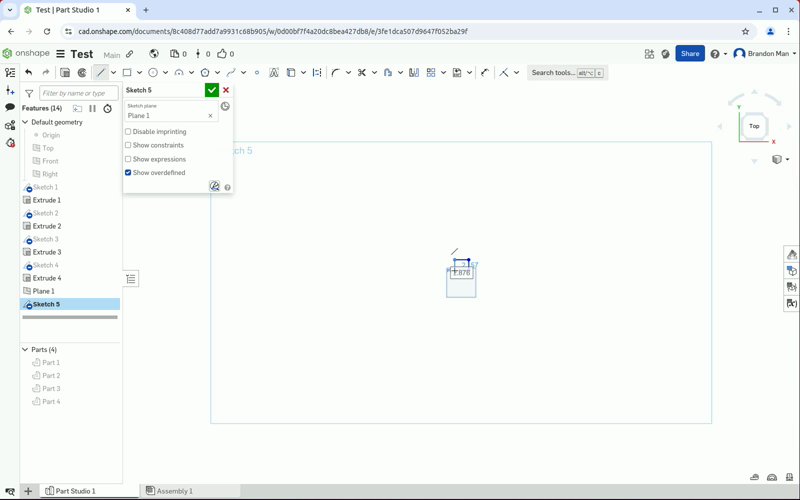
key_up(shift)
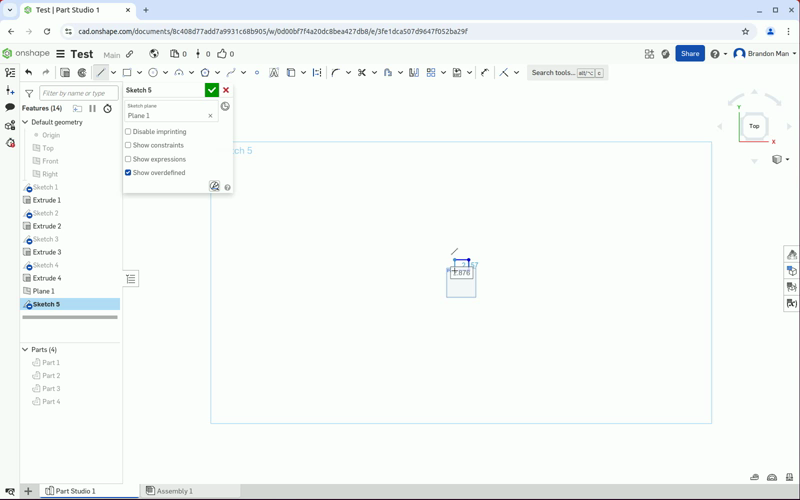
click(454, 270)
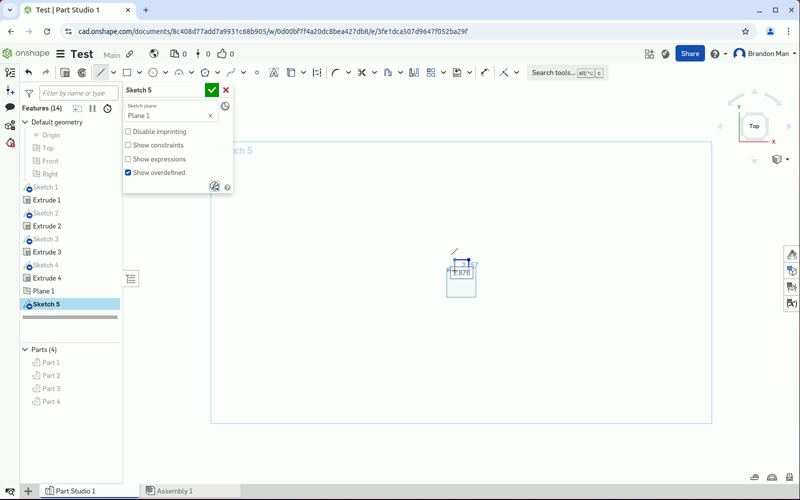
key(esc)
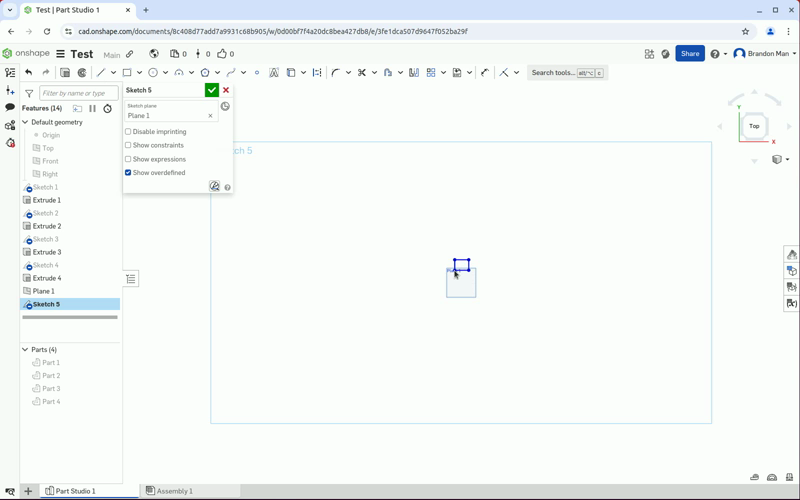
mouse_move(466, 262)
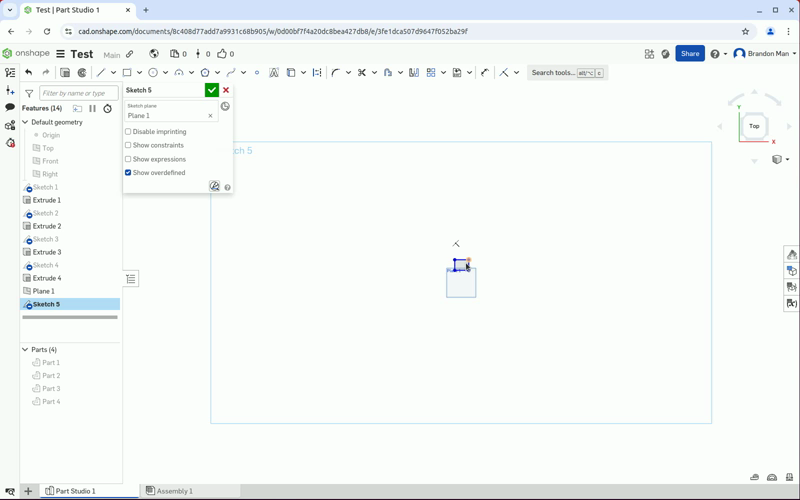
scroll(6)
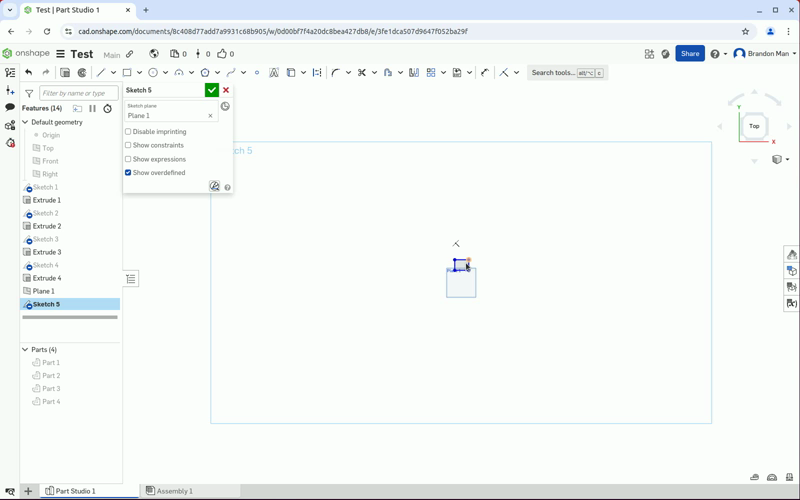
scroll(6)
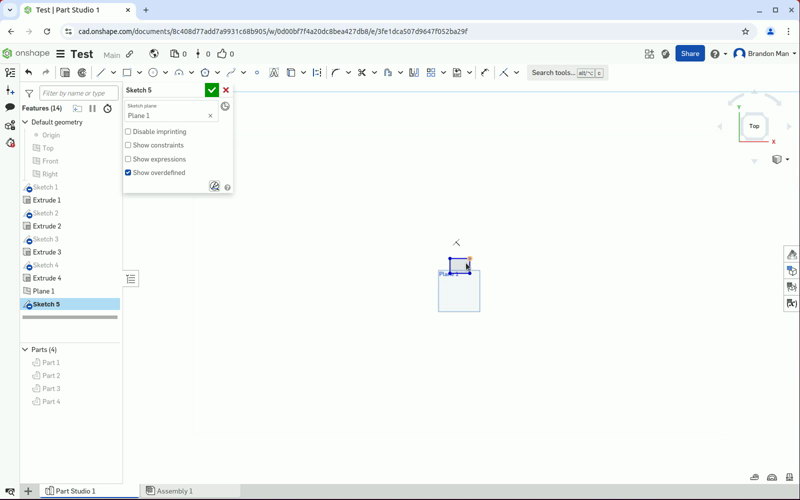
scroll(6)
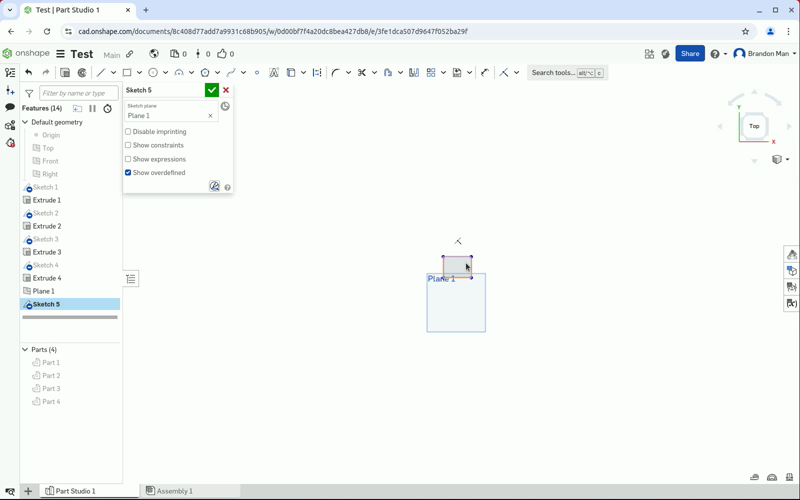
scroll(6)
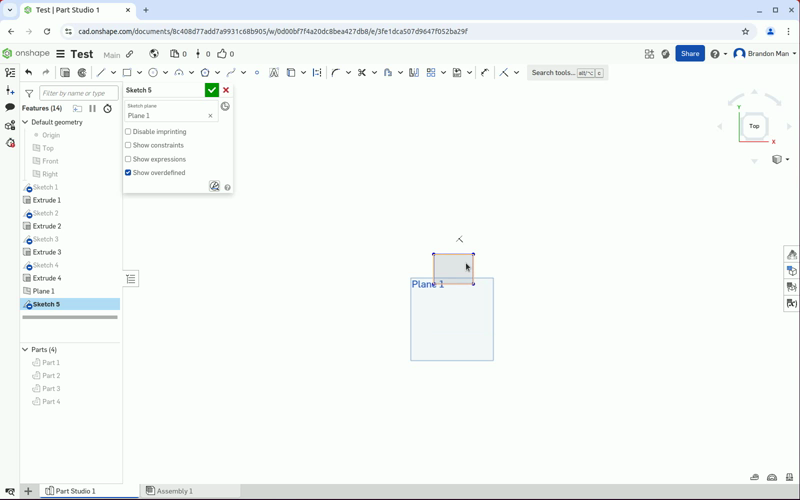
scroll(6)
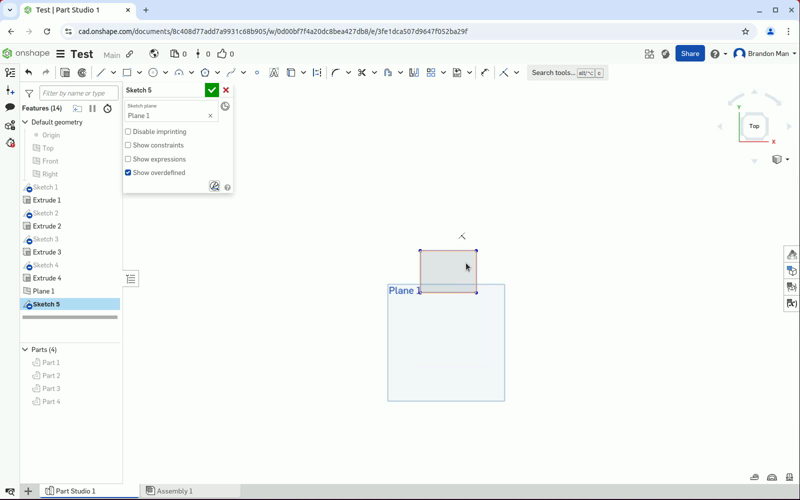
scroll(6)
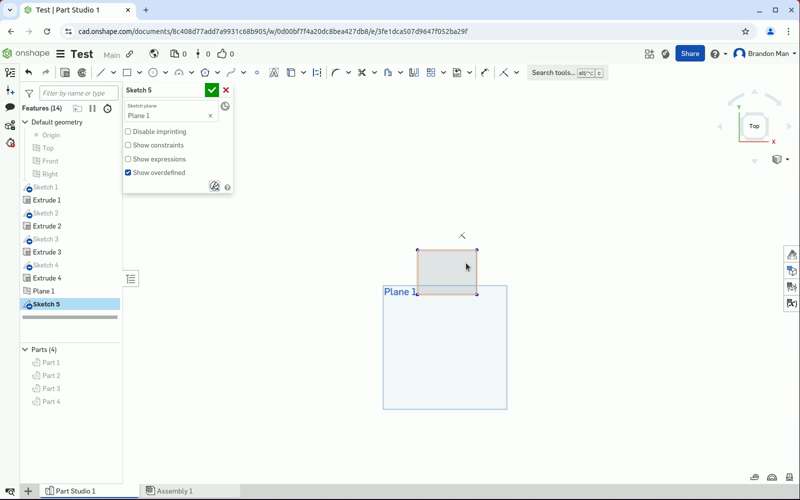
scroll(6)
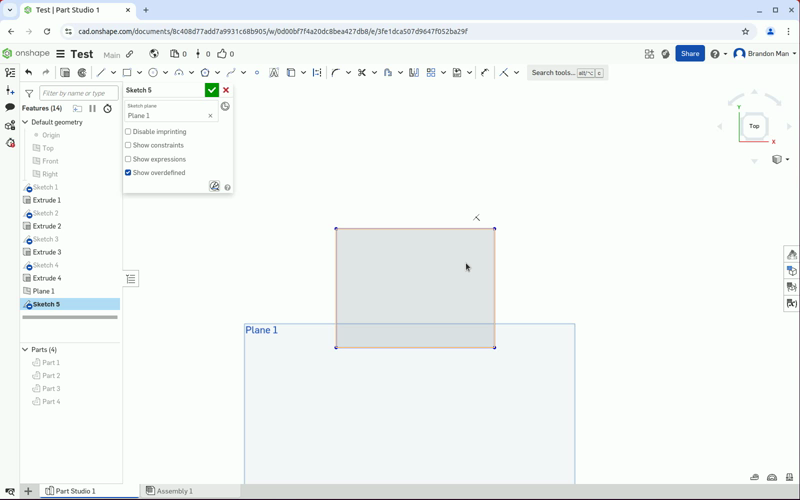
click(466, 262)
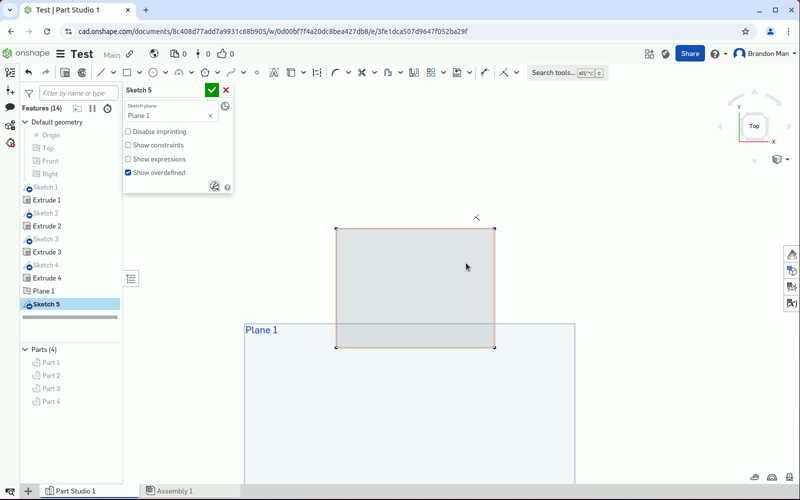
scroll(-6)
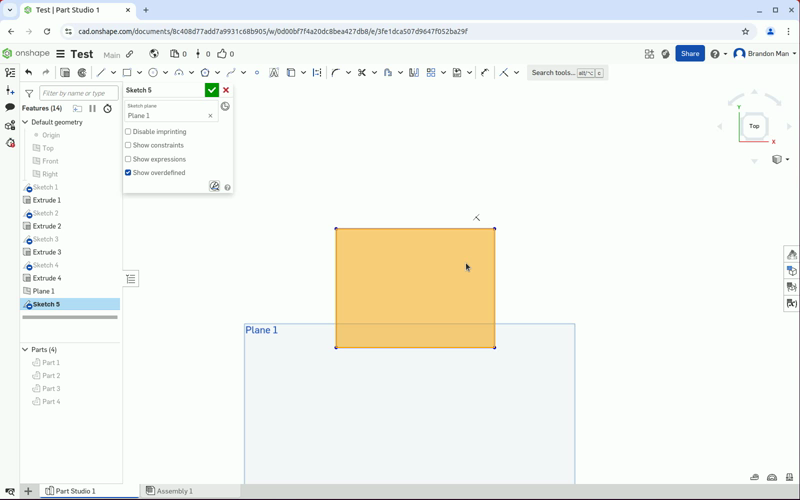
scroll(-6)
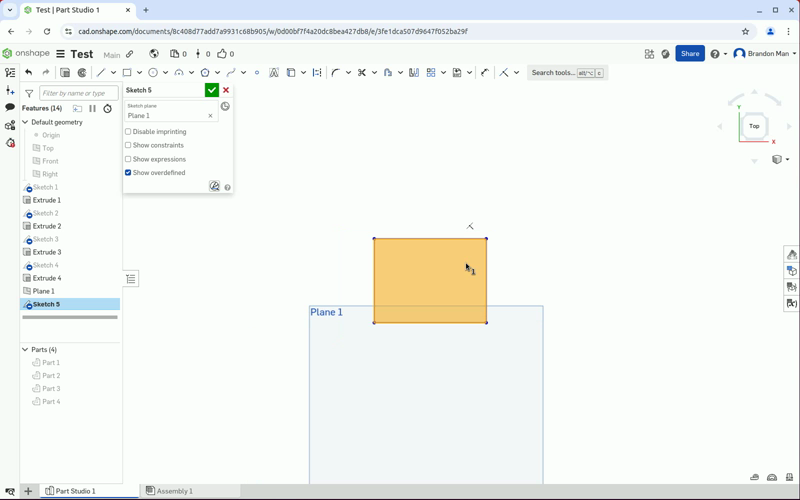
scroll(-6)
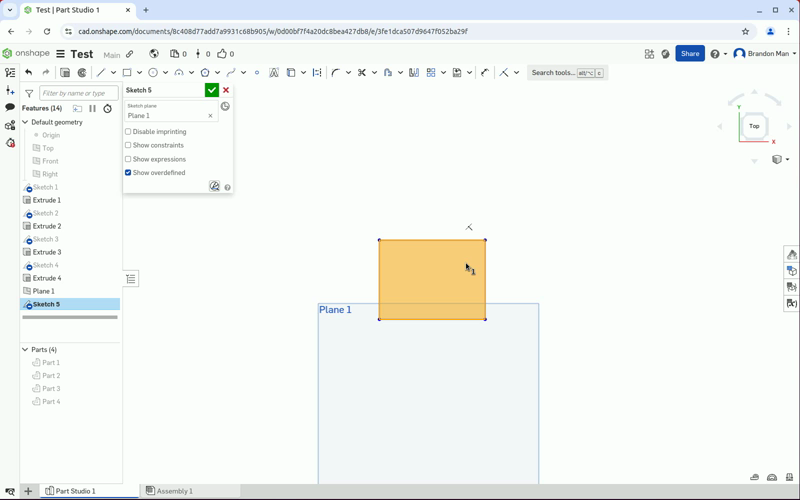
scroll(-6)
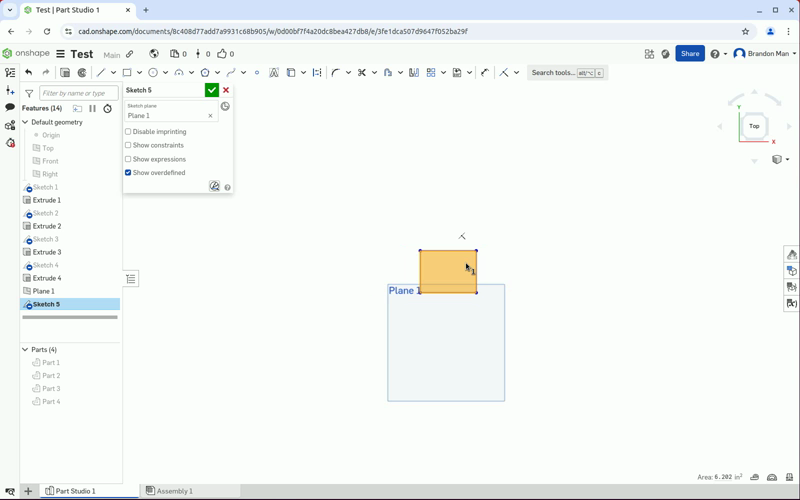
scroll(-6)
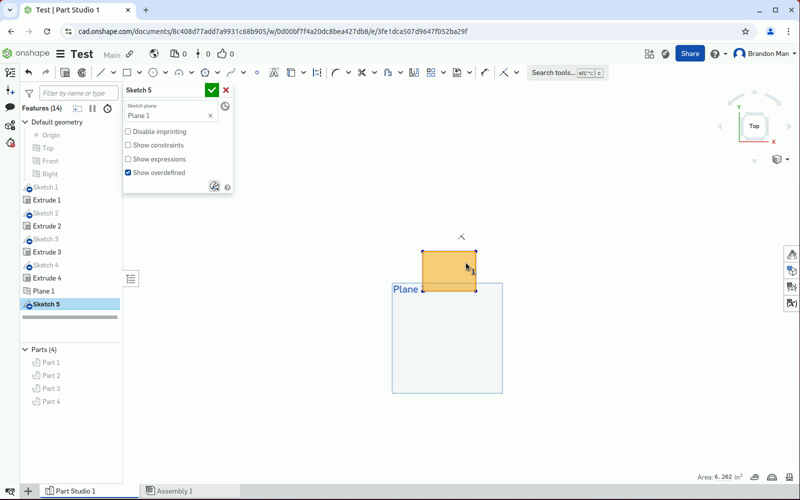
scroll(-6)
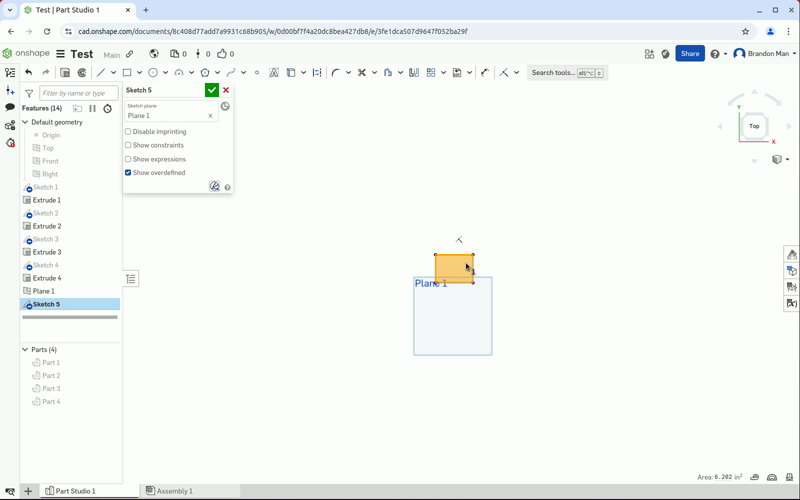
scroll(-6)
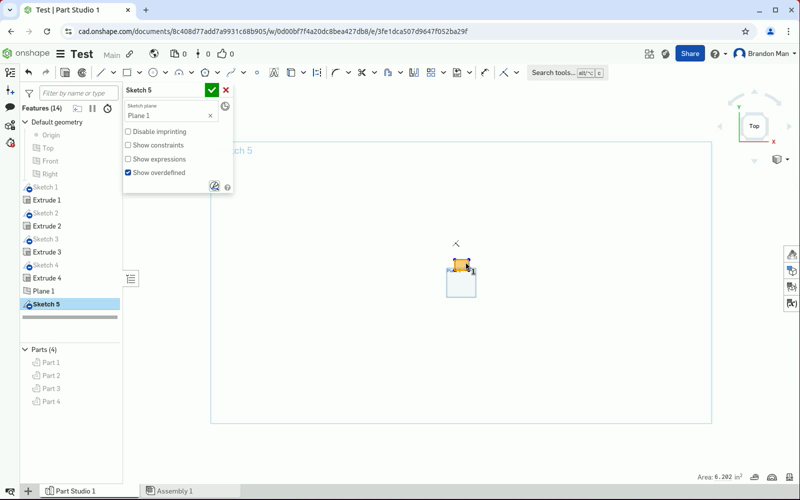
mouse_move(73, 352)
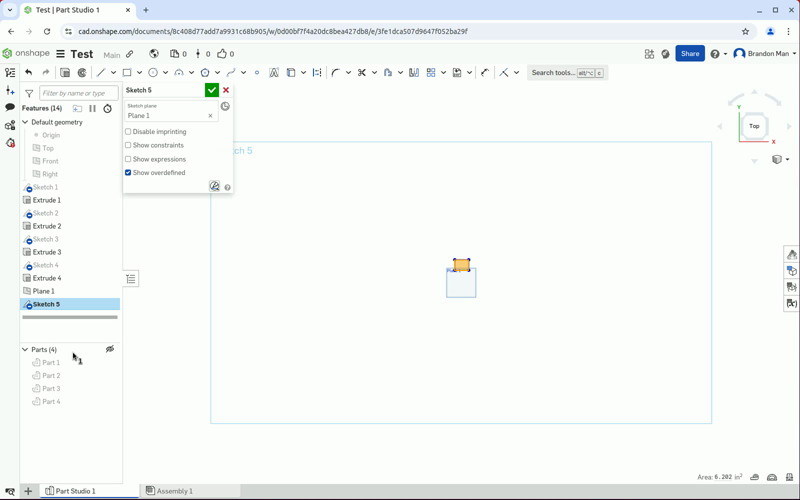
key(shift+y)
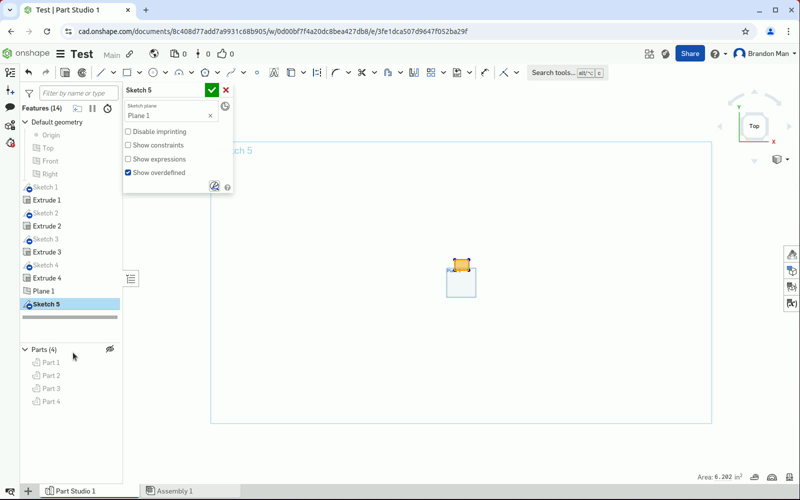
key(shift+e)
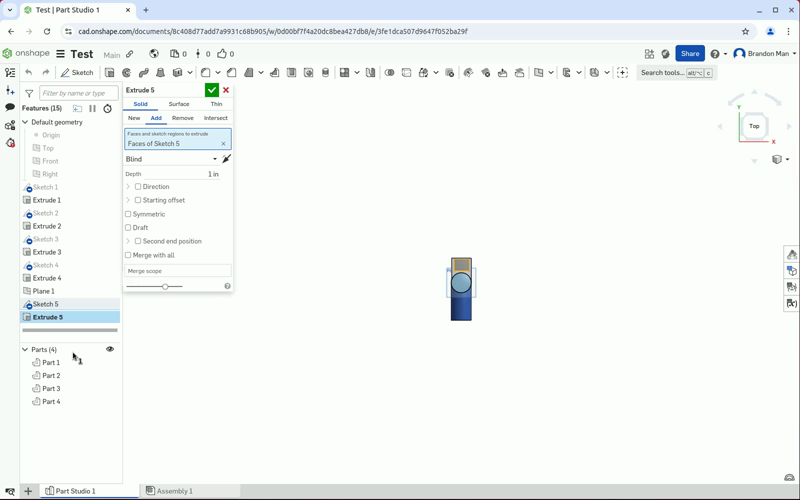
mouse_move(143, 106)
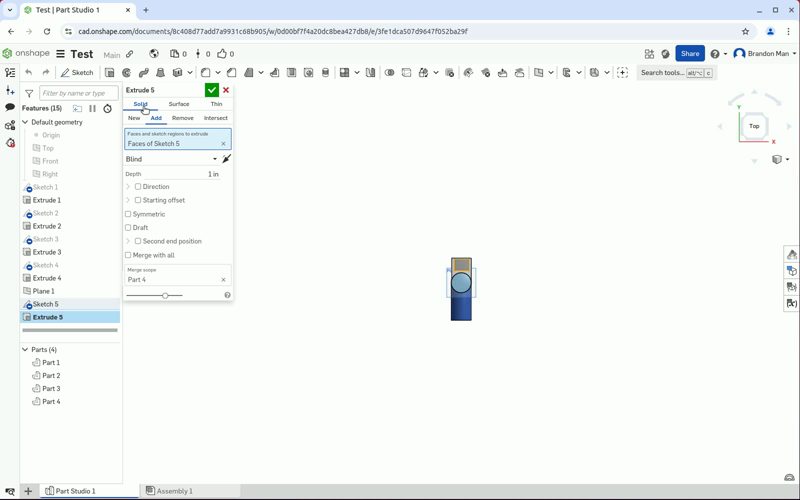
click(143, 106)
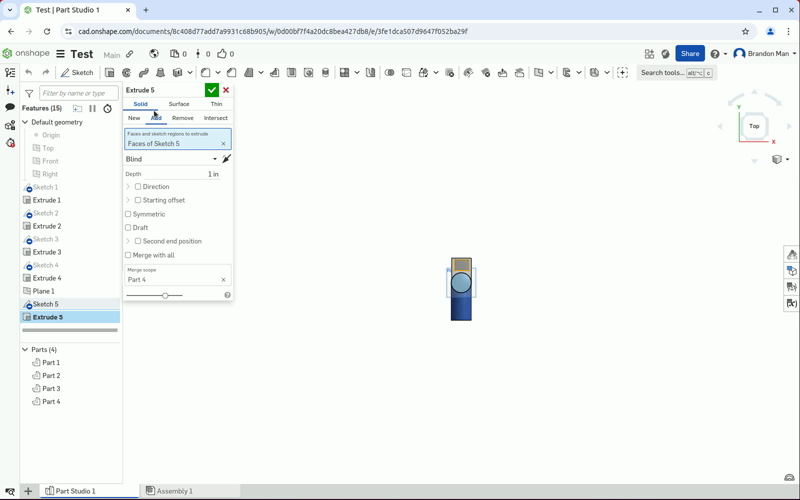
mouse_move(186, 120)
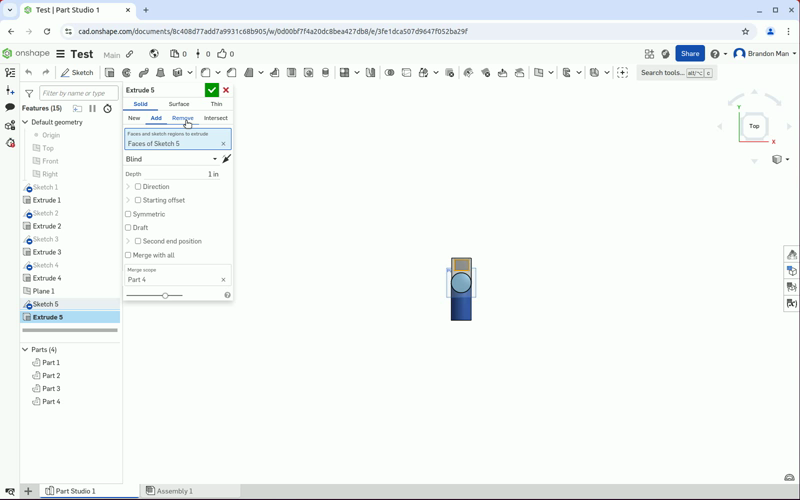
click(186, 120)
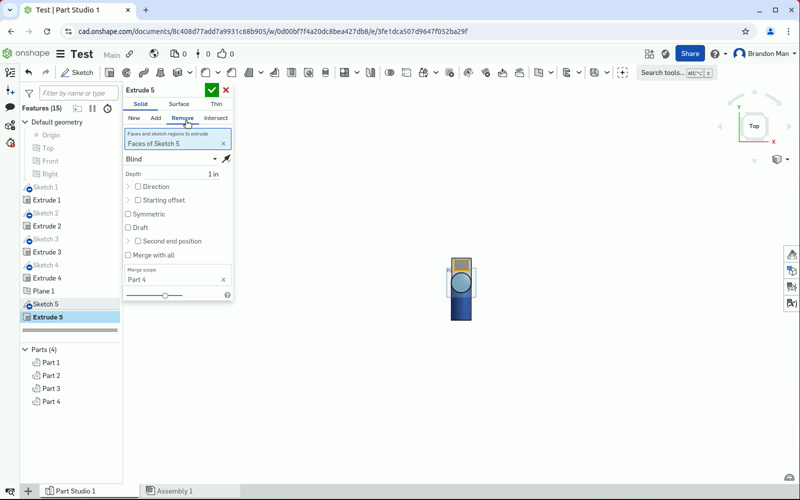
key(tab, 4)
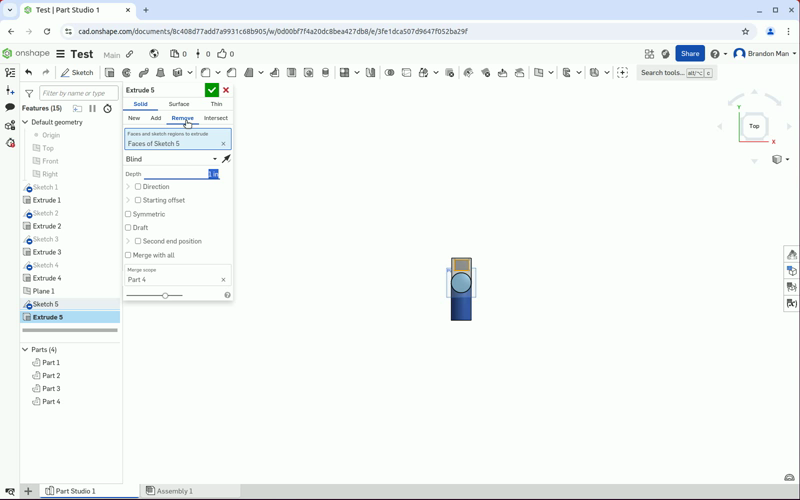
text(30.811)
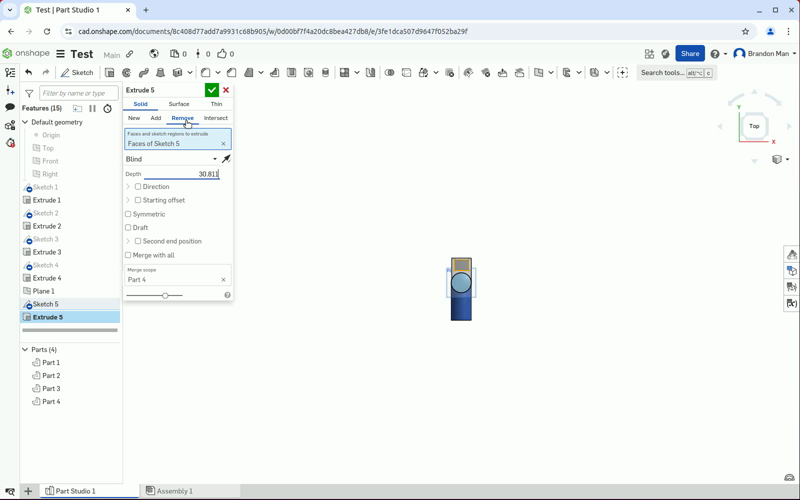
key(tab, 6)
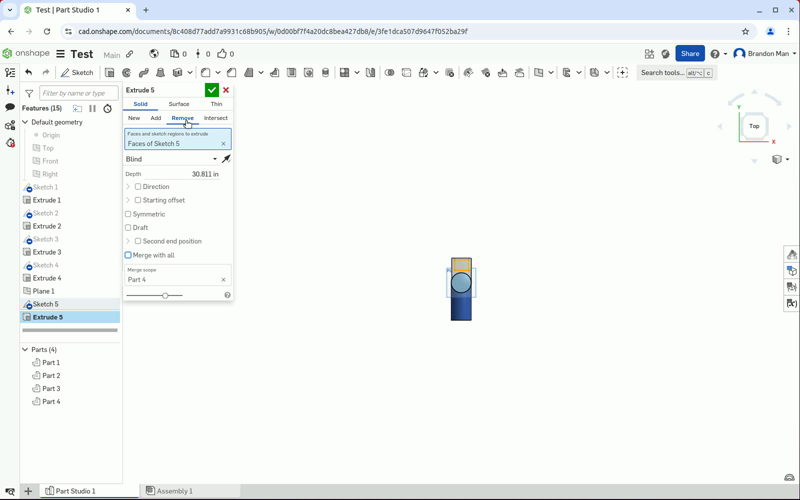
key(space)
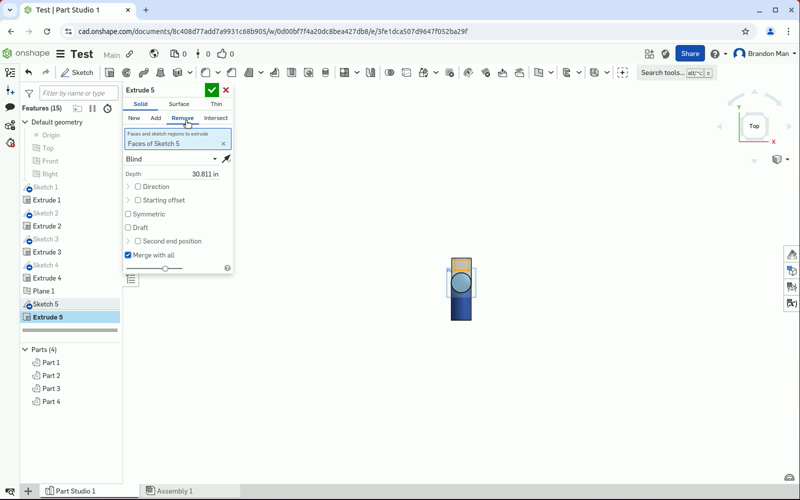
key(enter)
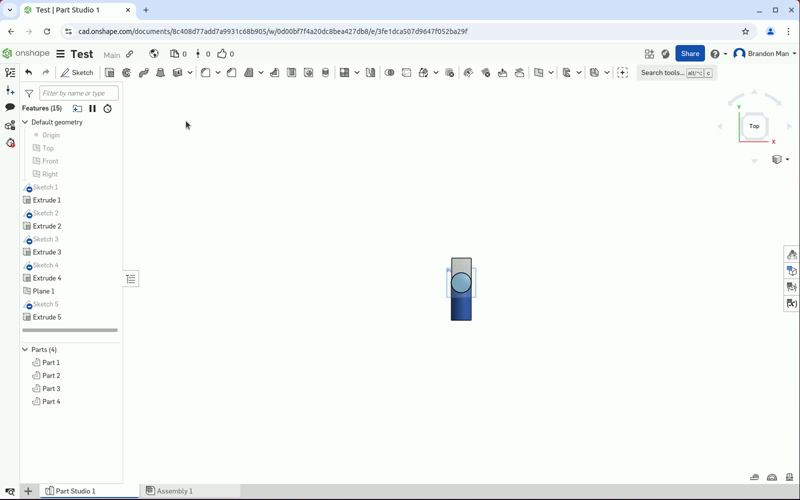
key(shift+h)
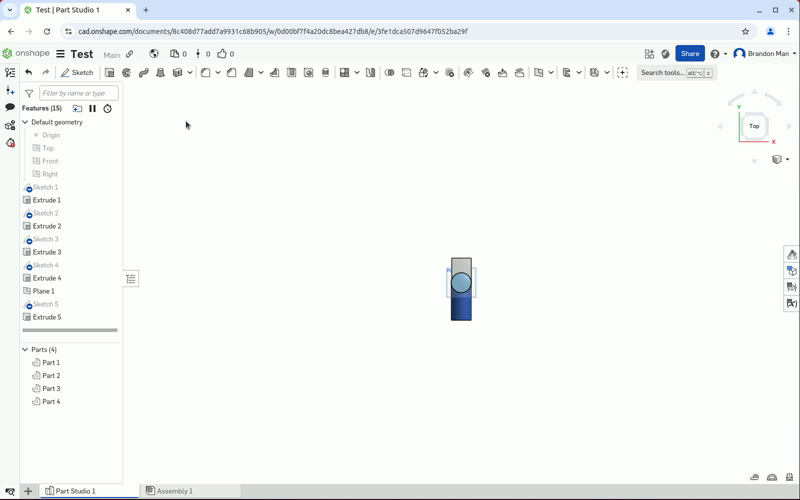
key(shift+h)
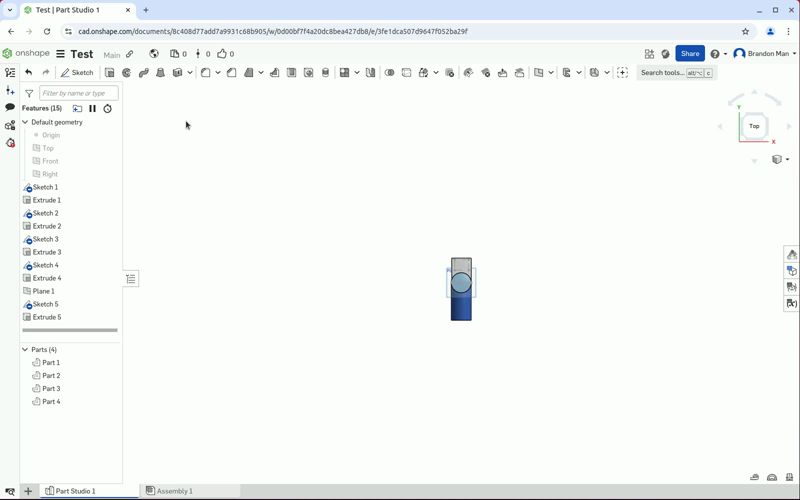
key(shift+7)
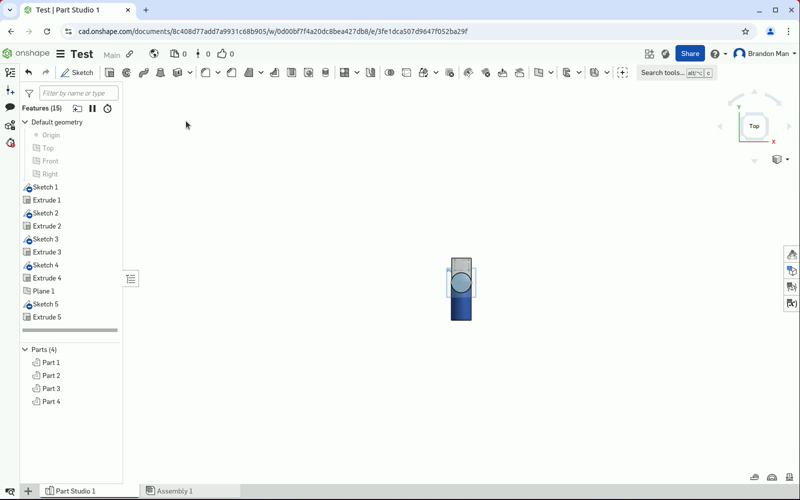
key(up, 3)
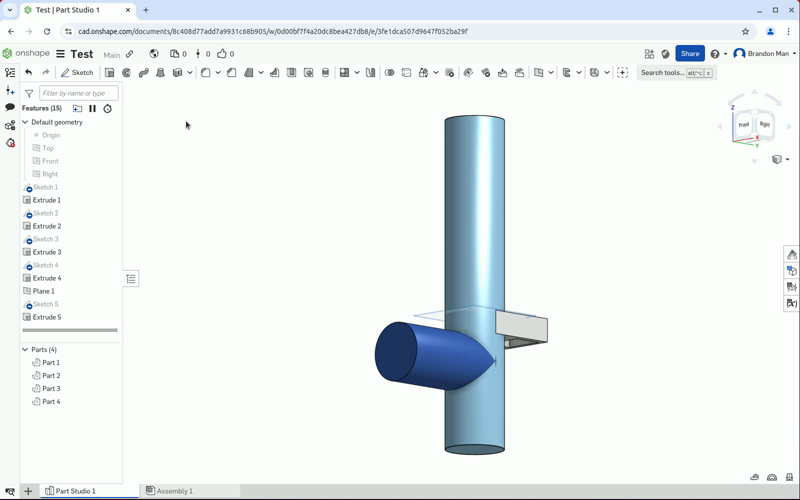
key(left, 3)
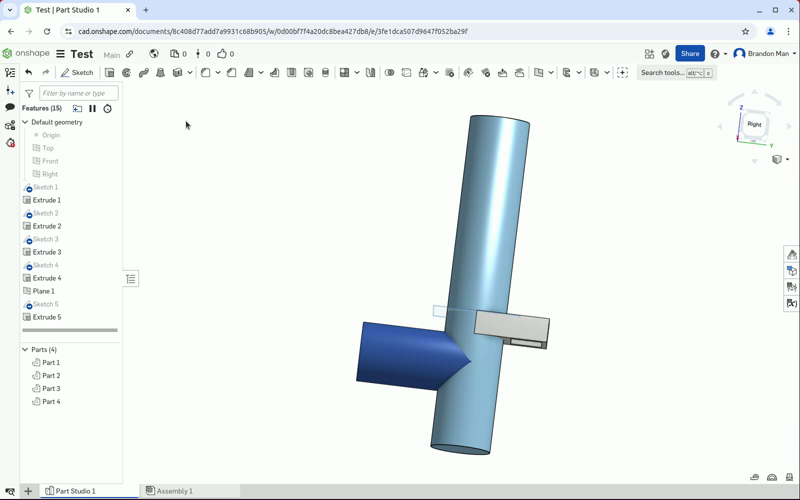
key(right, 3)
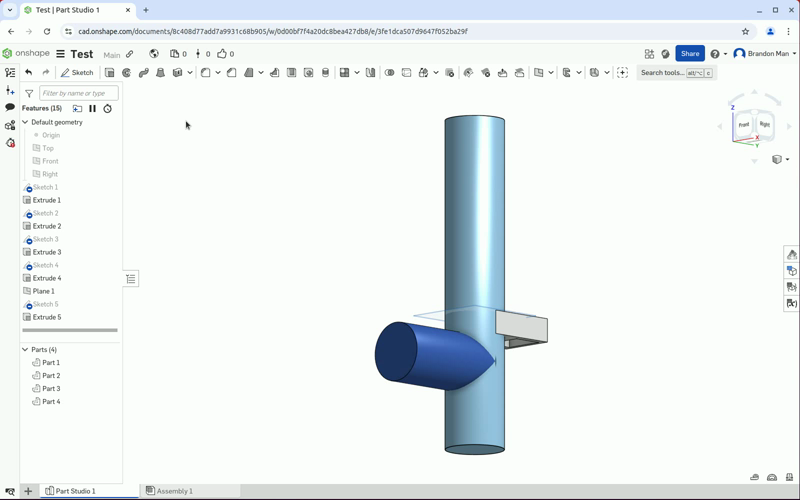
key(down, 3)
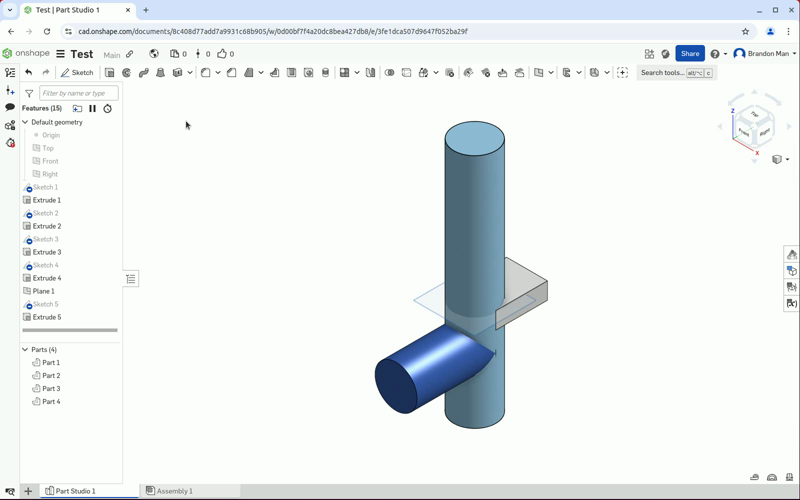
mouse_move(73, 189)
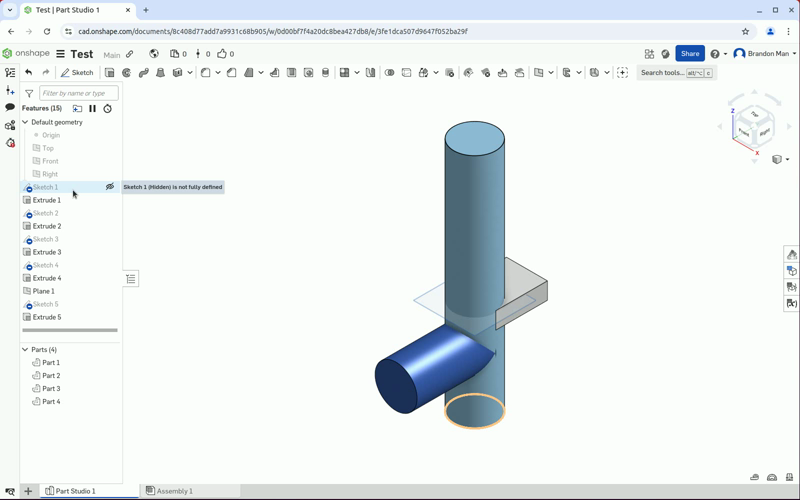
click(73, 189)